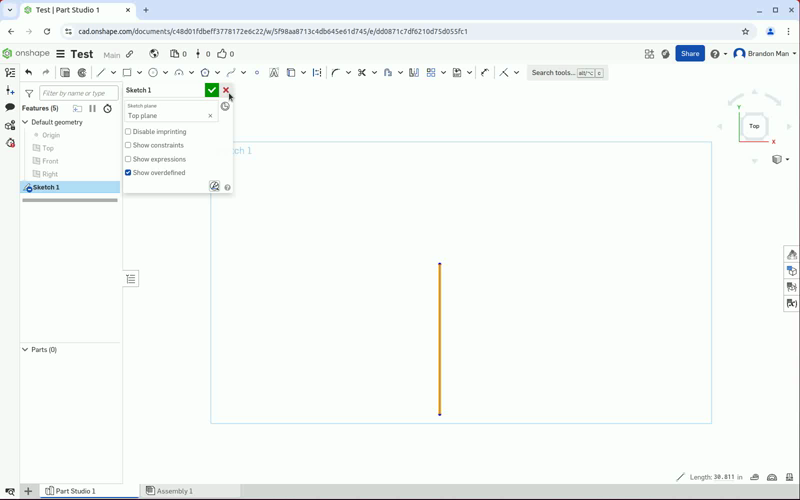
key(shift+h)
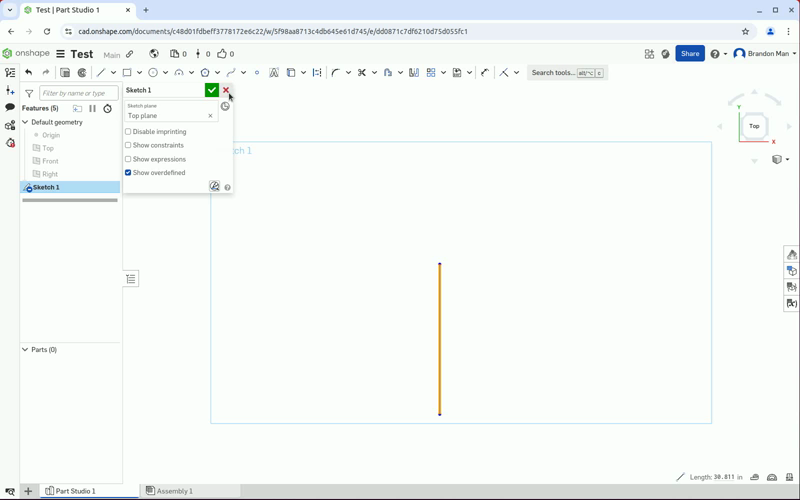
key(shift+s)
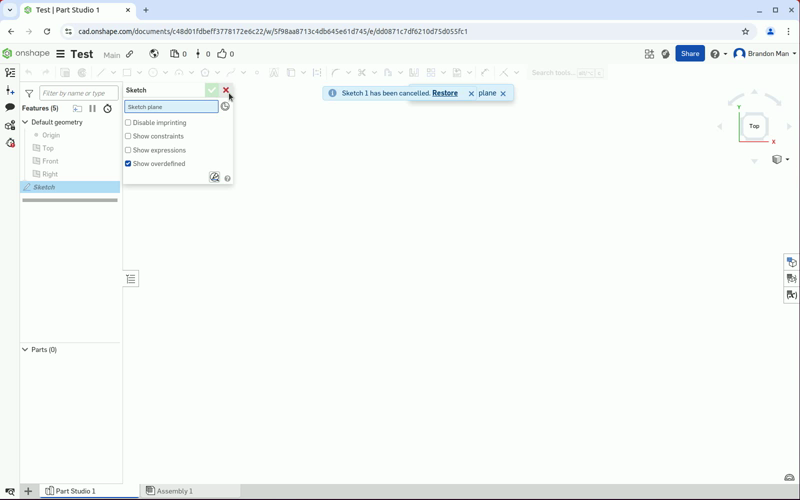
mouse_move(73, 150)
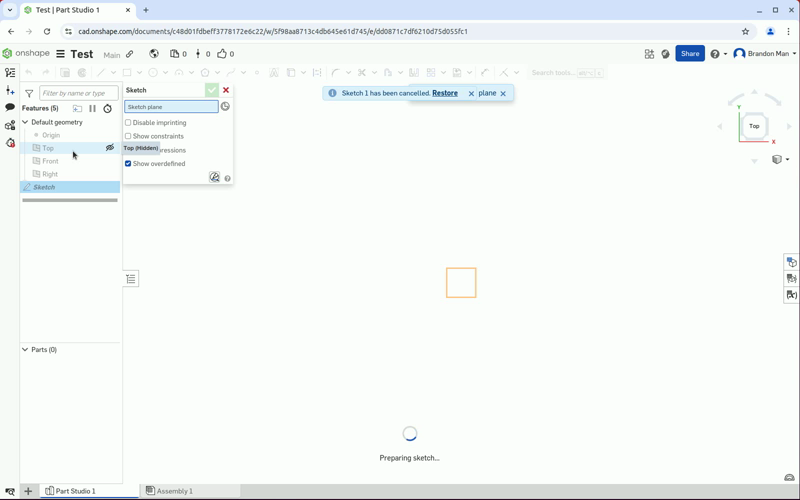
click(73, 150)
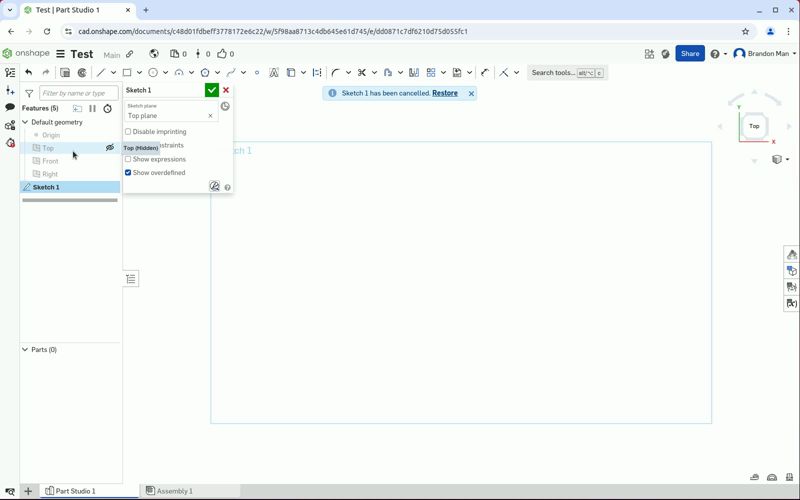
mouse_move(73, 352)
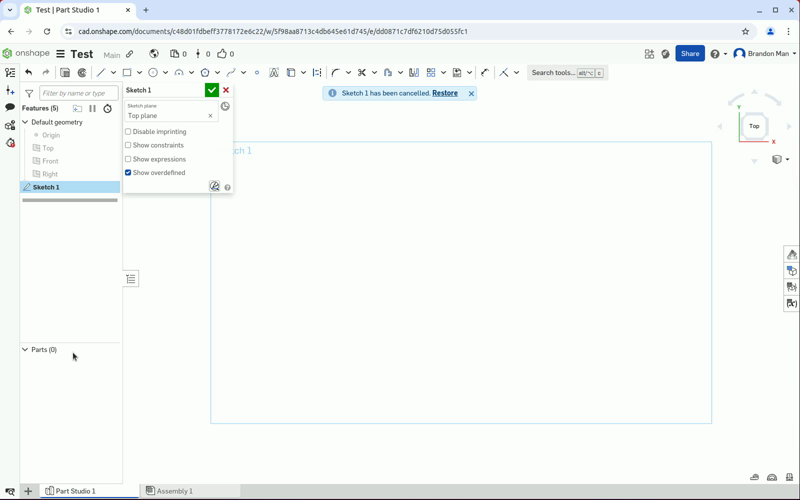
key(y)
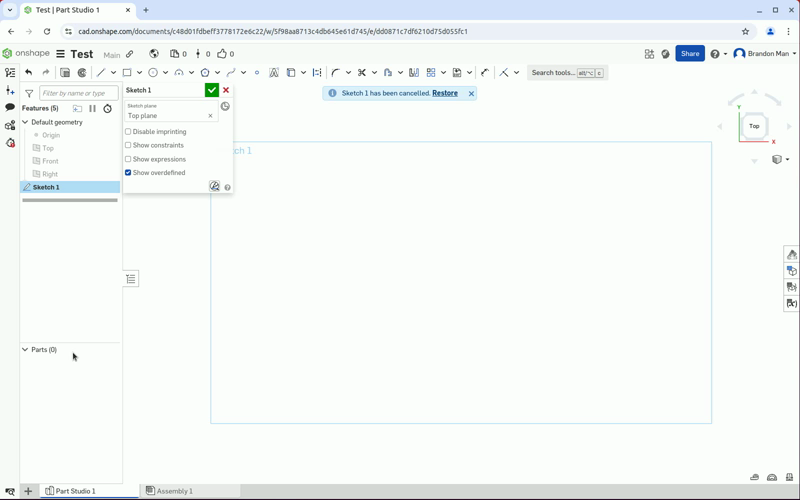
key(l)
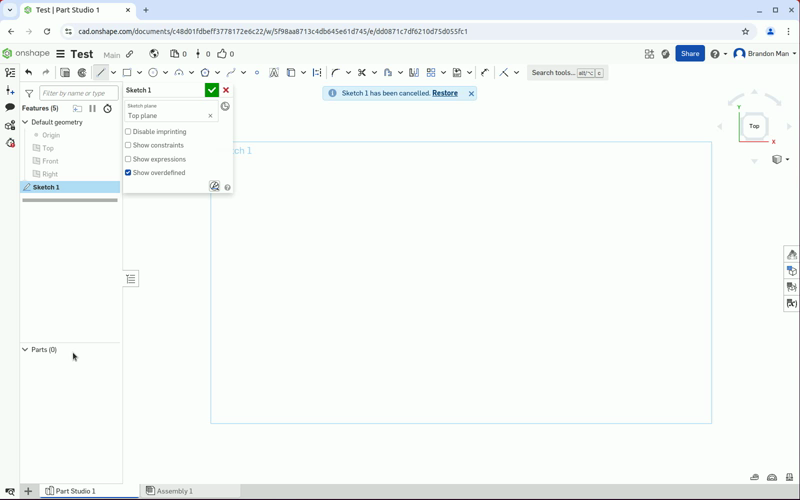
key_down(shift)
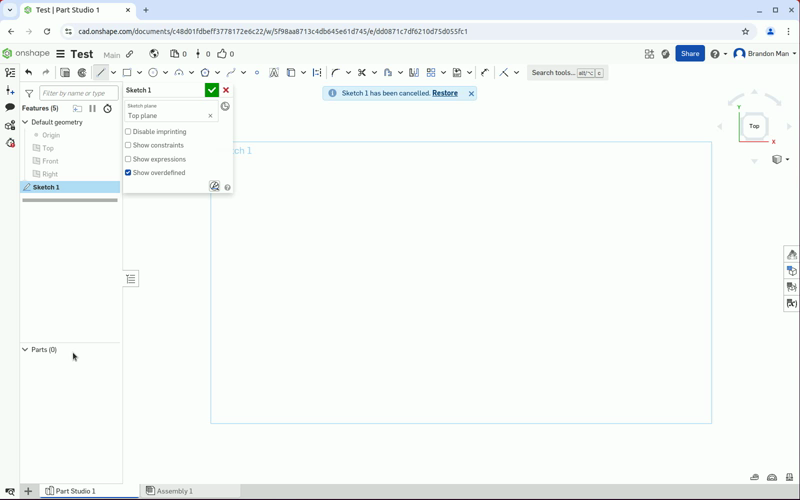
mouse_move(390, 325)
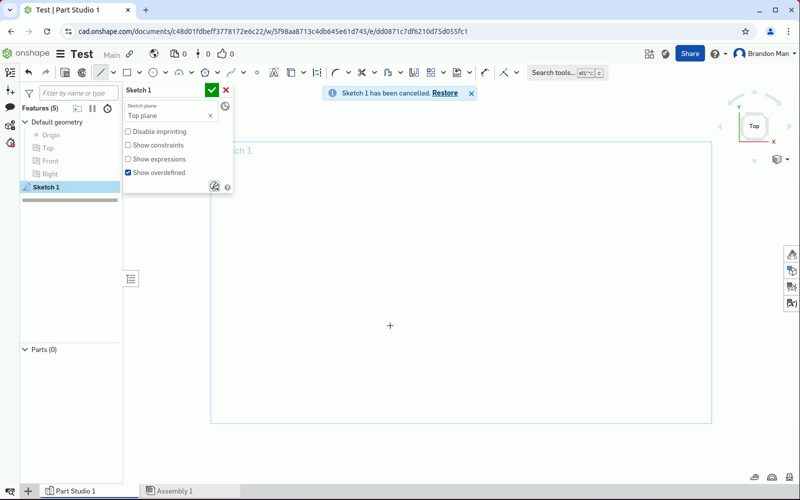
click(390, 325)
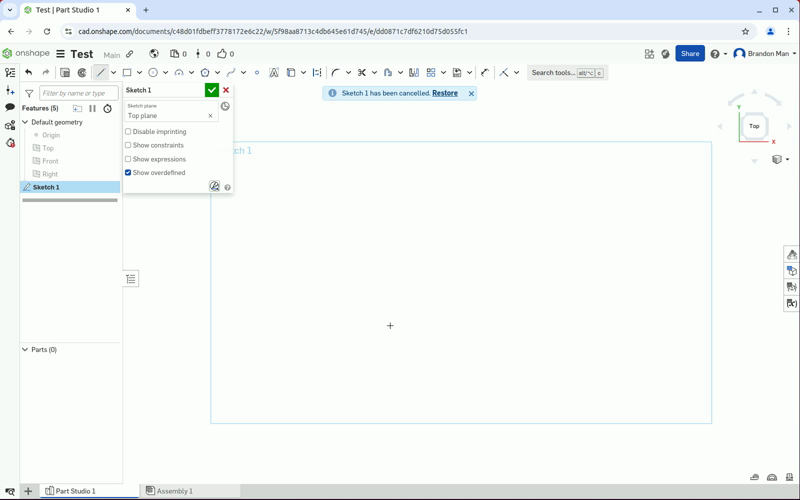
key_up(shift)
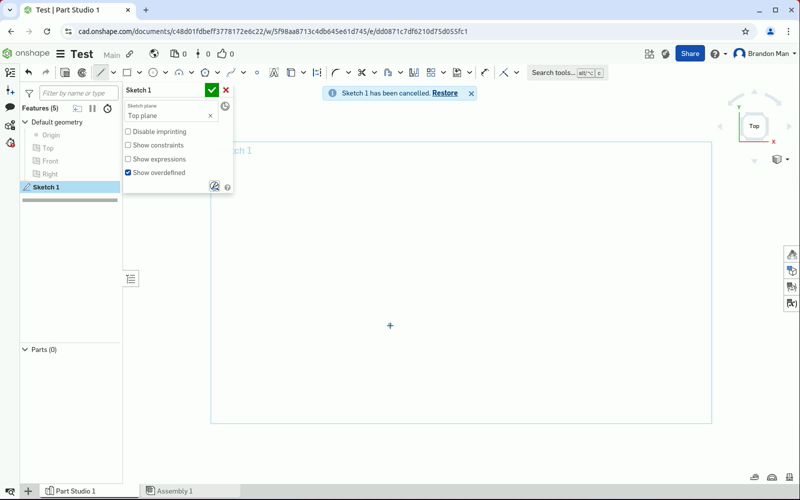
key_down(shift)
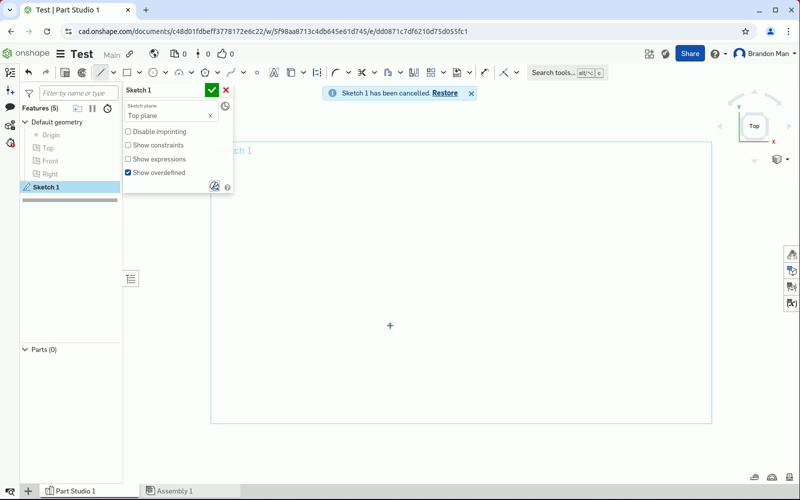
mouse_move(543, 325)
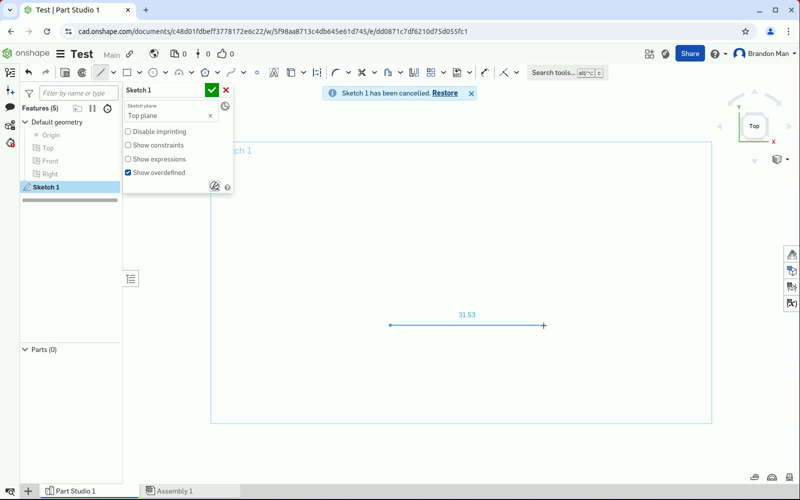
click(543, 325)
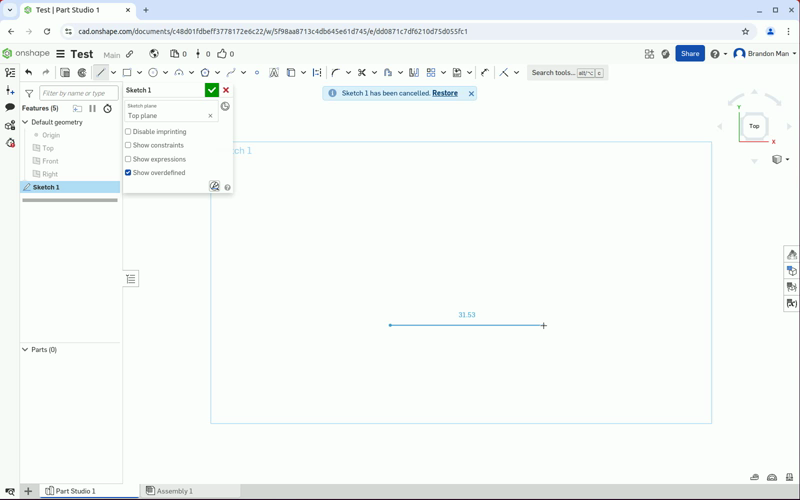
key_up(shift)
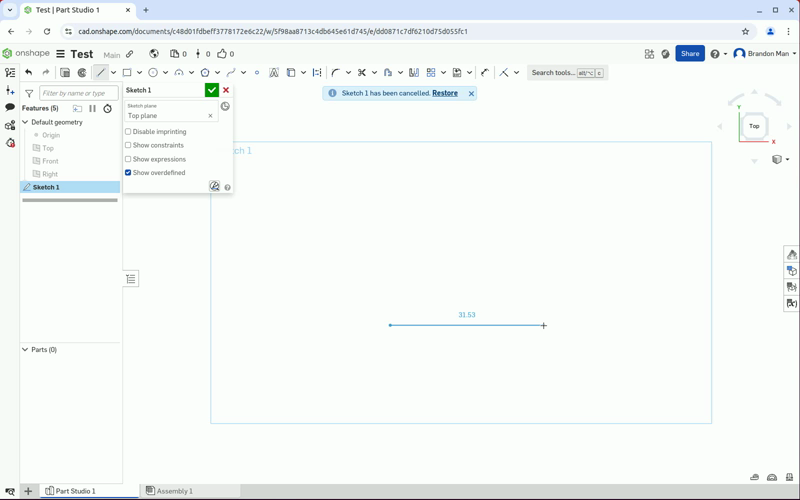
key_down(shift)
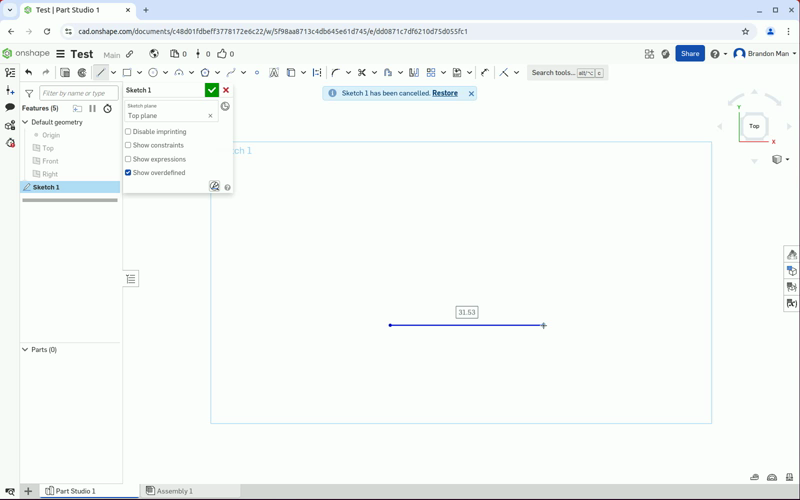
mouse_move(543, 241)
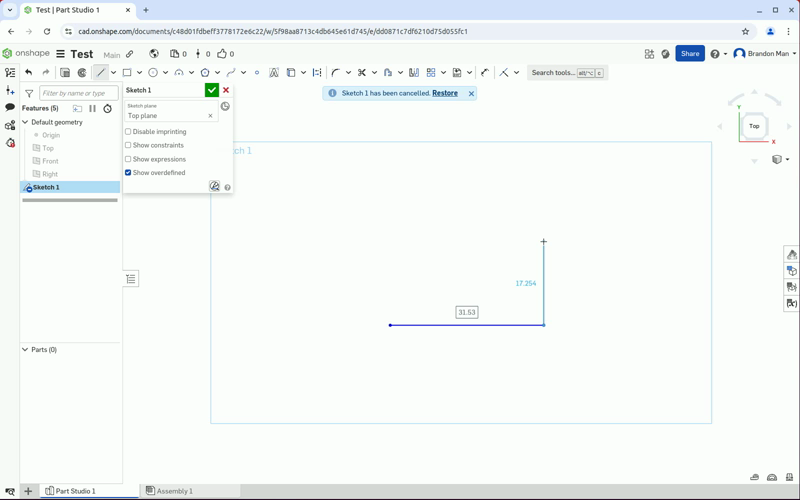
click(543, 241)
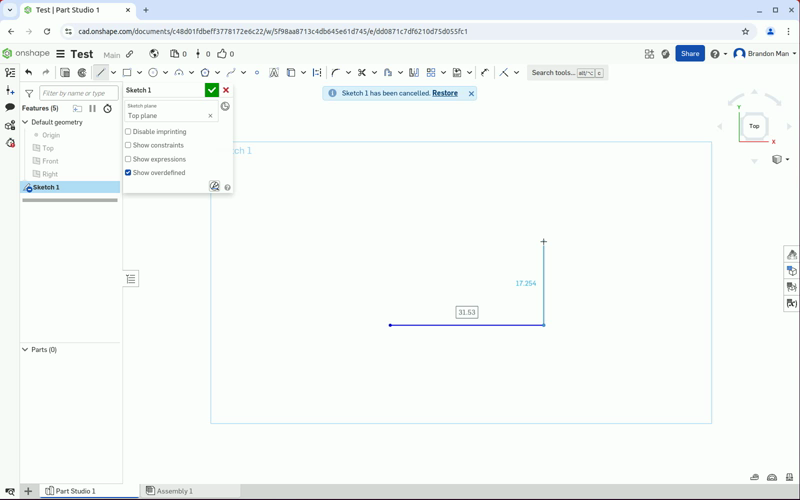
key_up(shift)
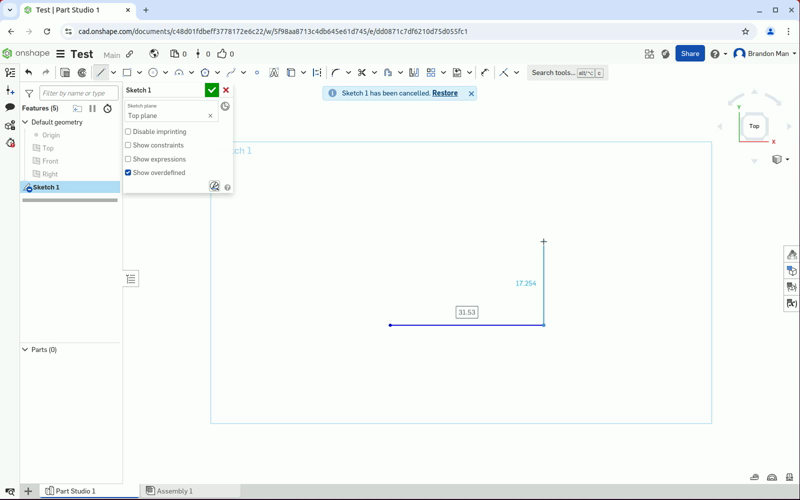
key_down(shift)
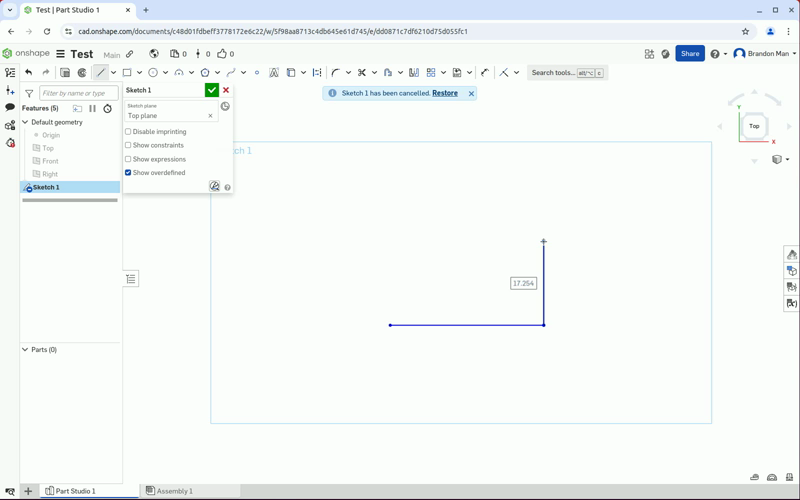
mouse_move(390, 241)
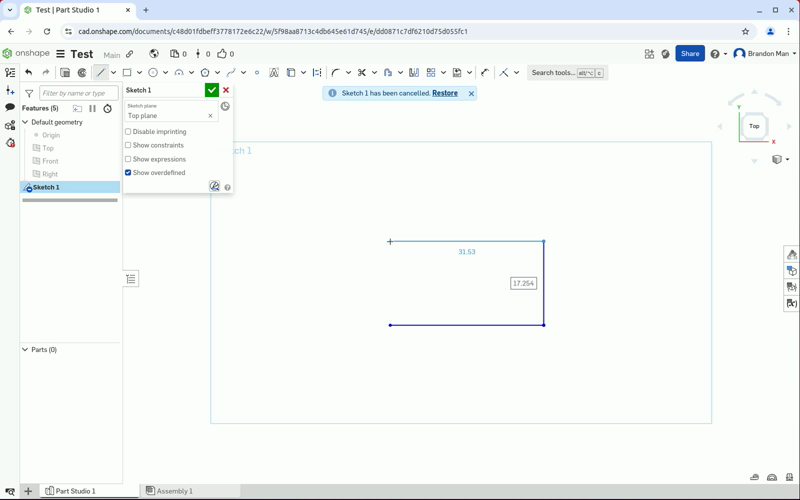
click(390, 241)
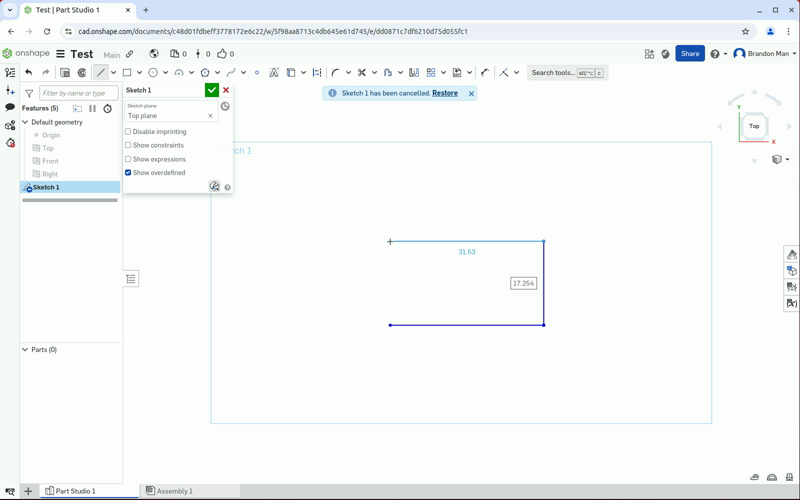
key_up(shift)
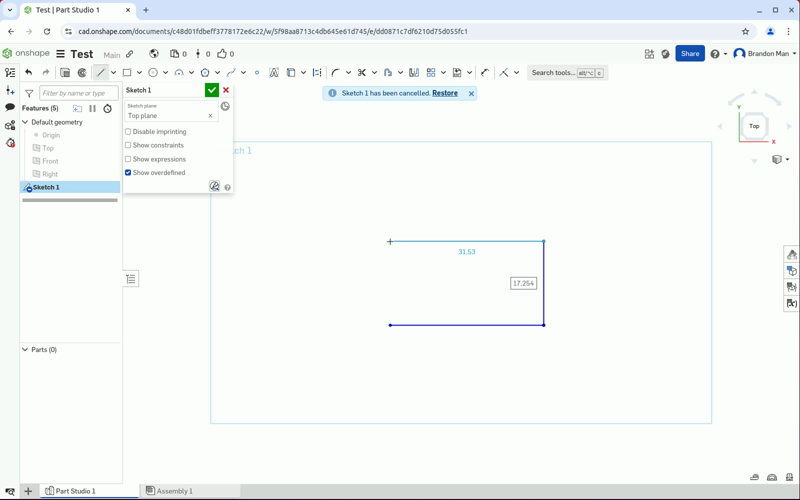
key_down(shift)
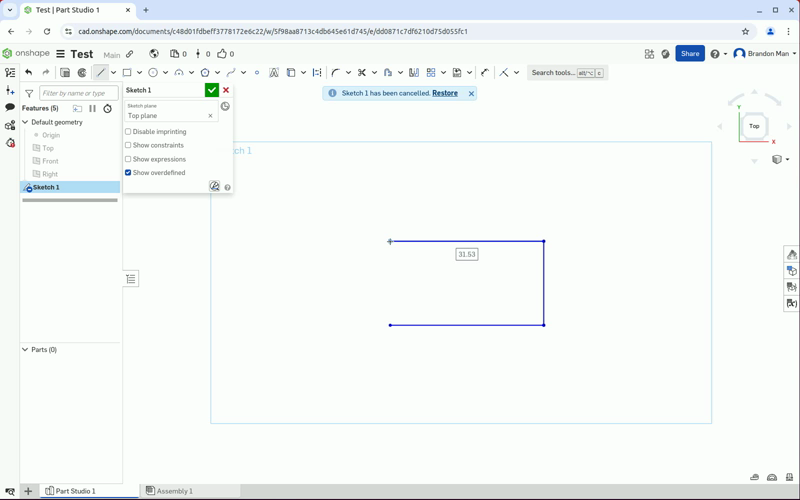
mouse_move(390, 325)
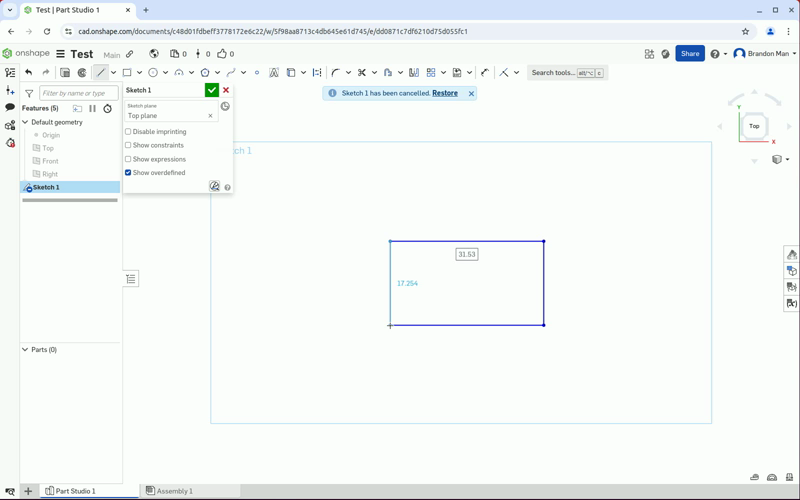
key_up(shift)
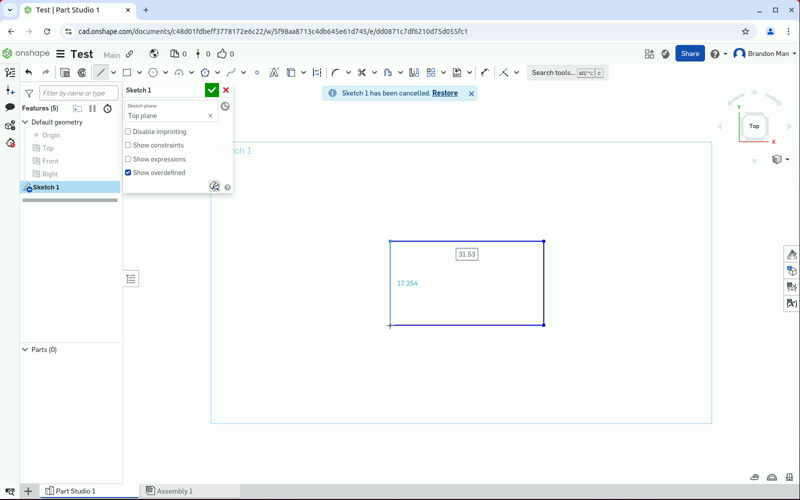
click(390, 325)
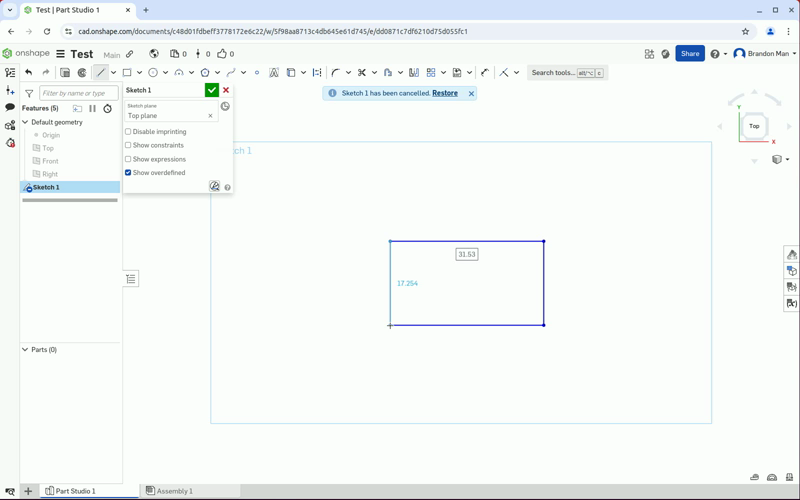
key(esc)
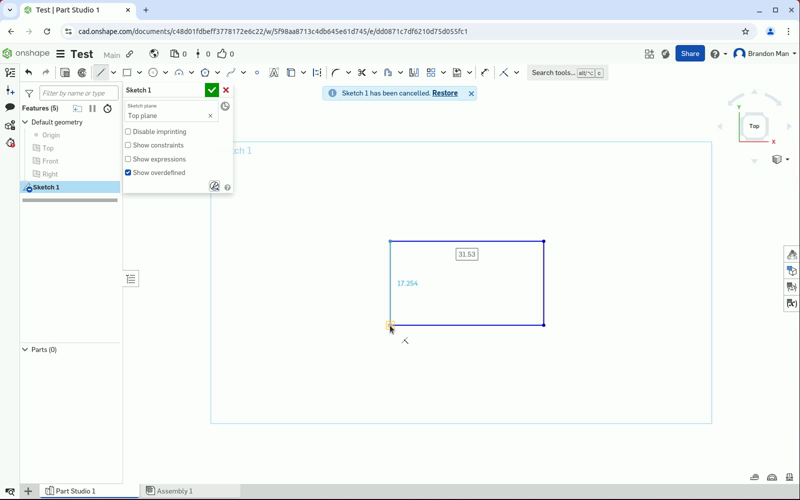
mouse_move(524, 283)
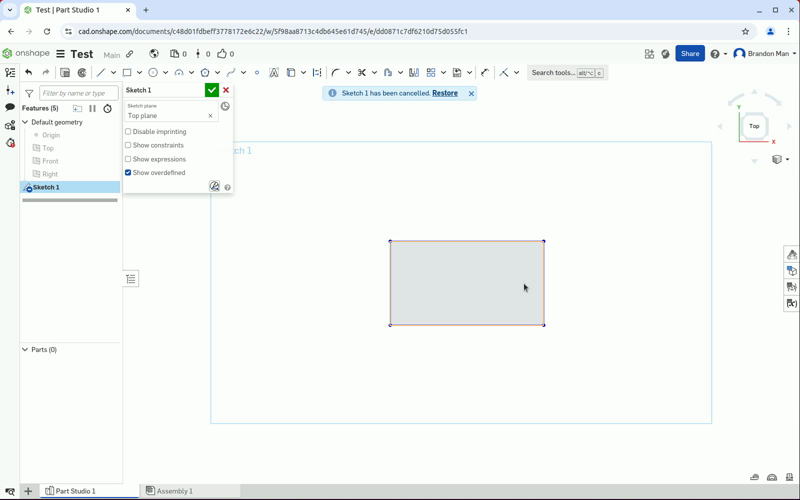
click(524, 283)
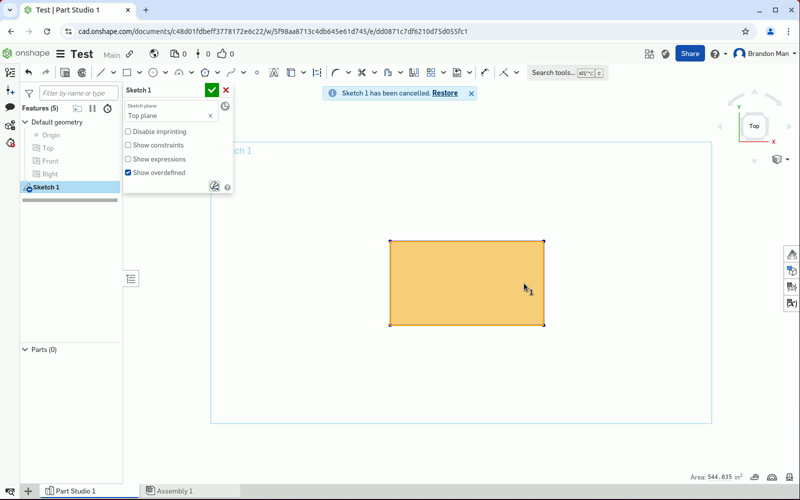
mouse_move(73, 352)
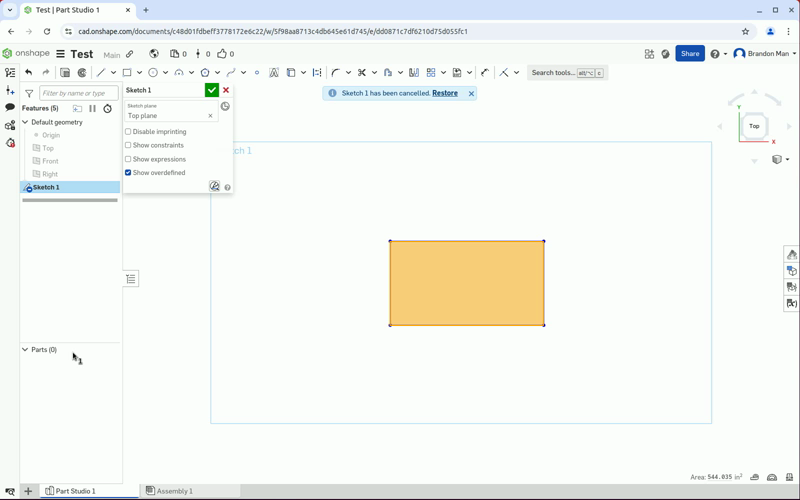
key(shift+y)
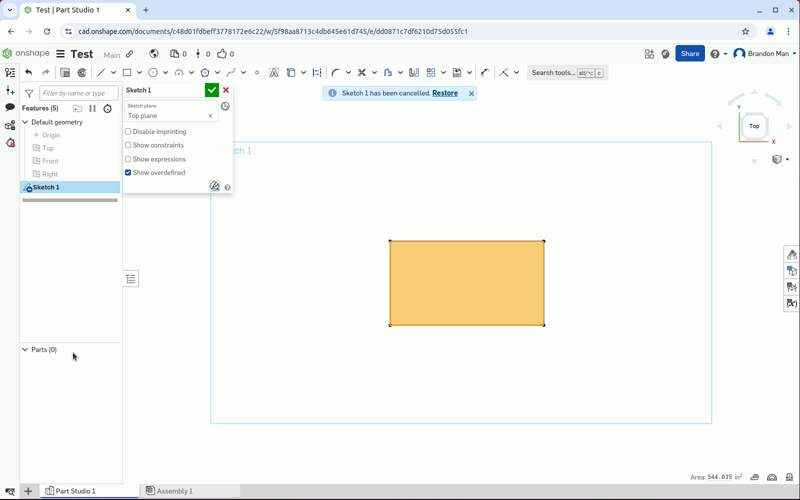
key(shift+e)
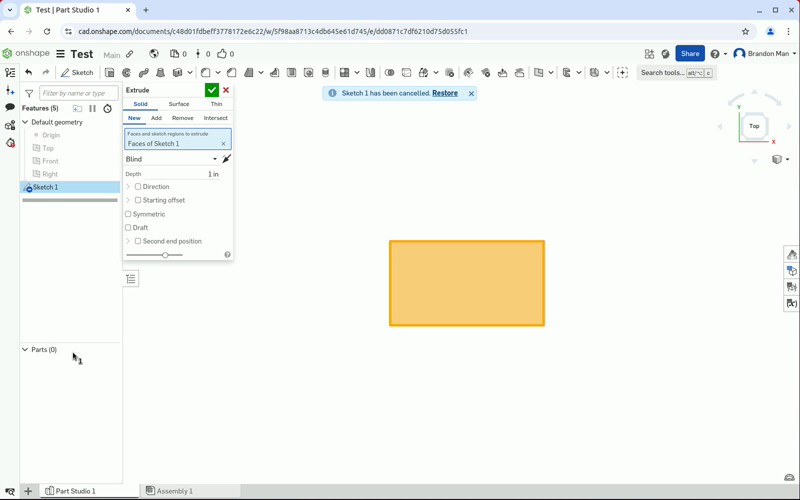
mouse_move(143, 106)
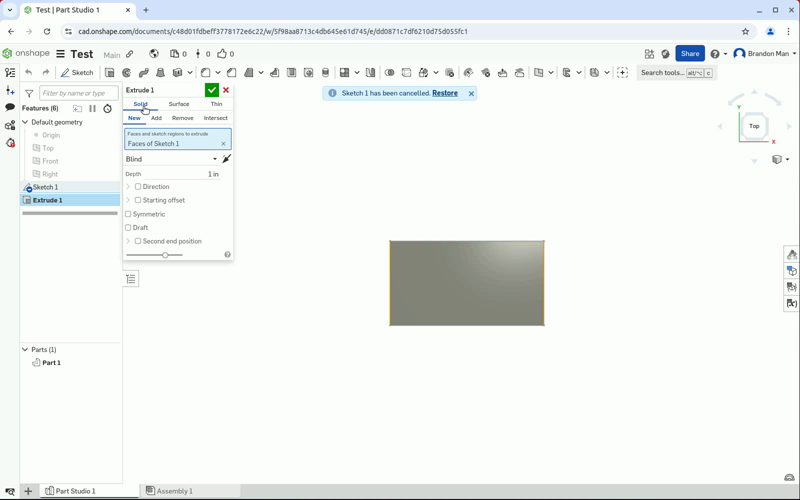
click(143, 106)
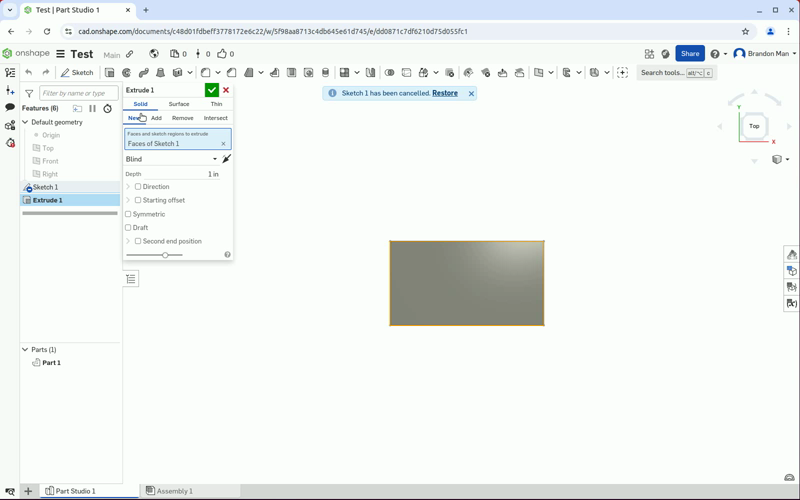
mouse_move(137, 120)
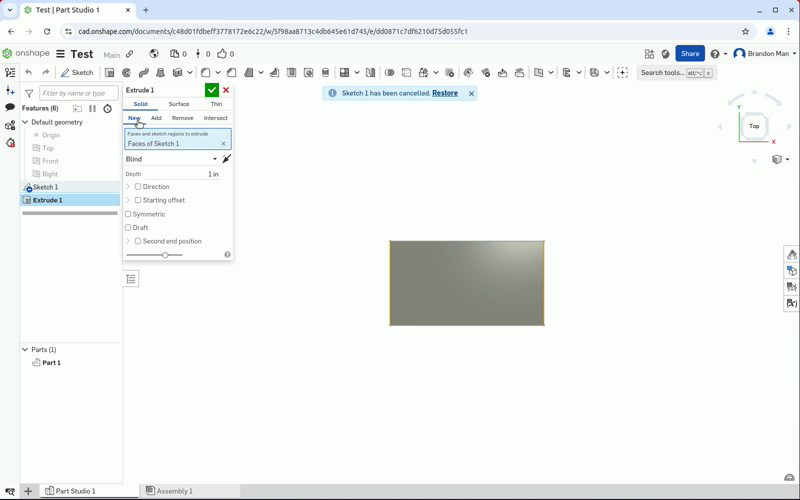
click(137, 120)
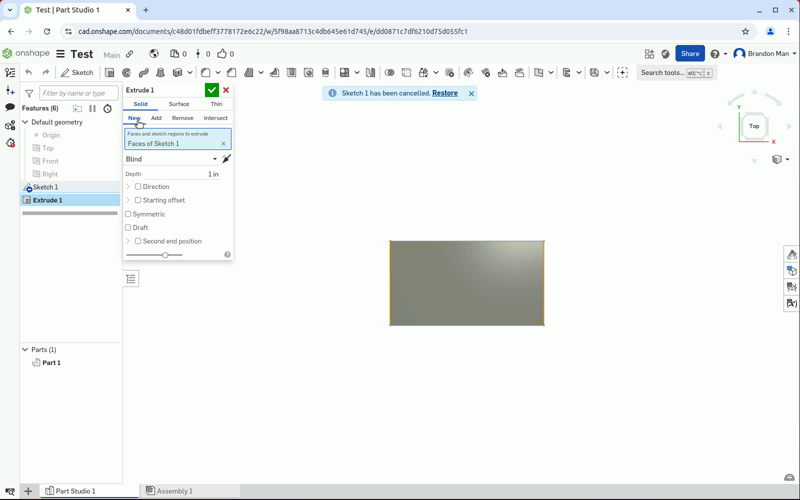
key(tab, 4)
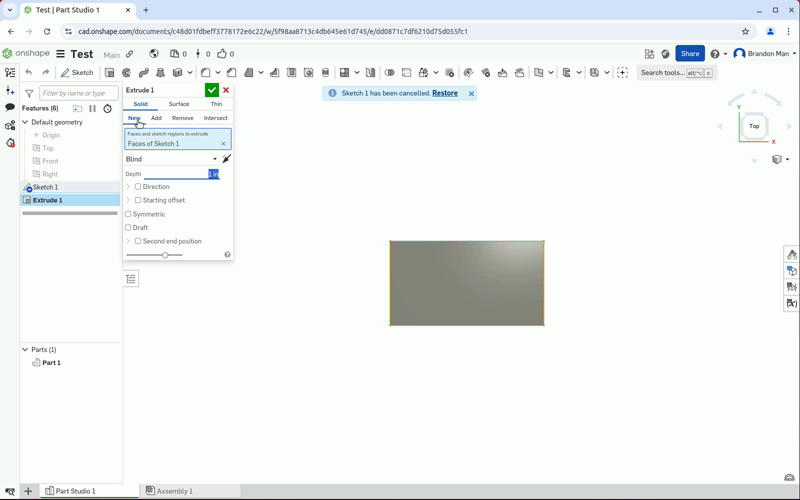
text(23.108)
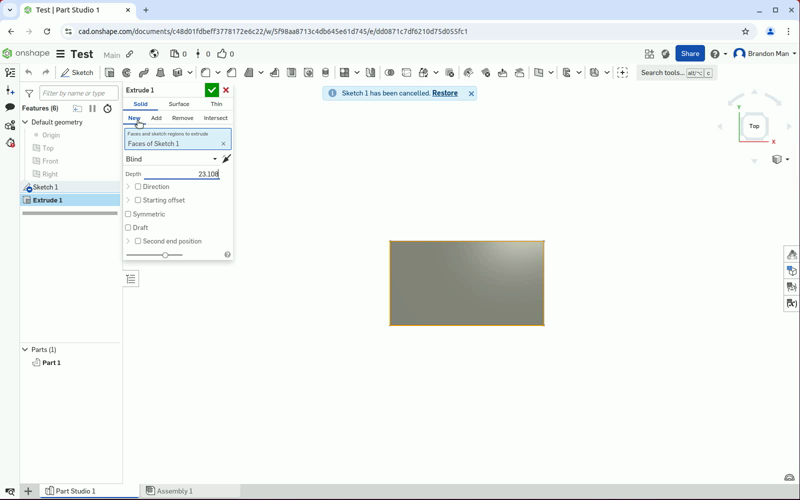
key(enter)
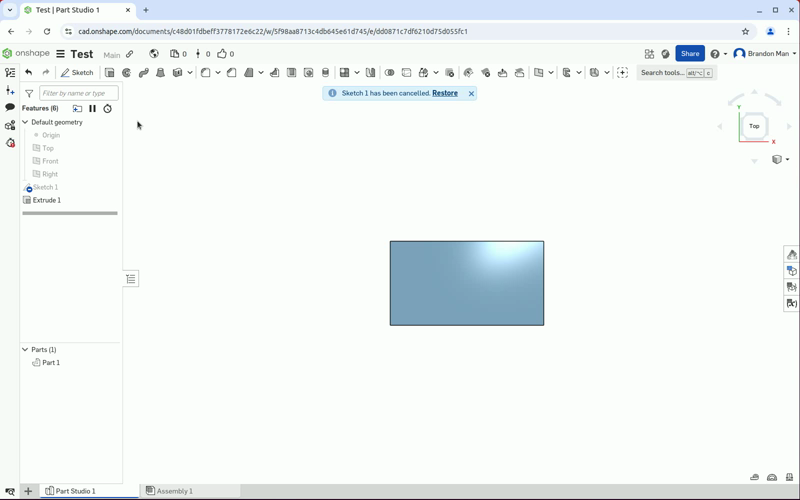
key(shift+h)
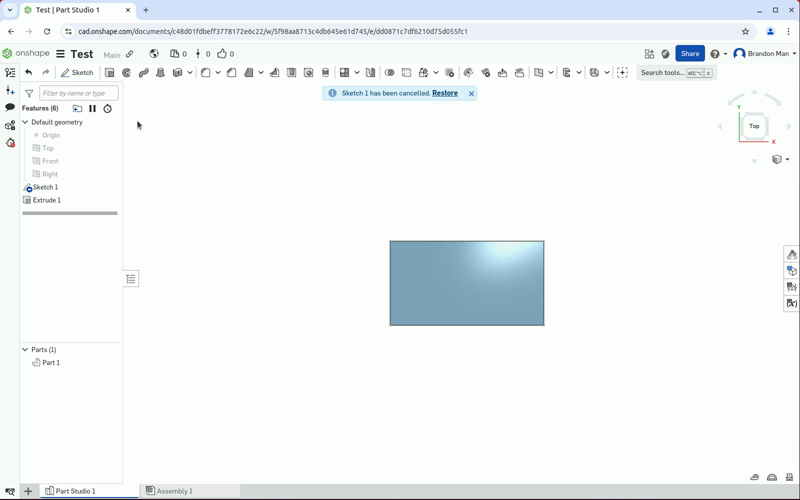
key(shift+h)
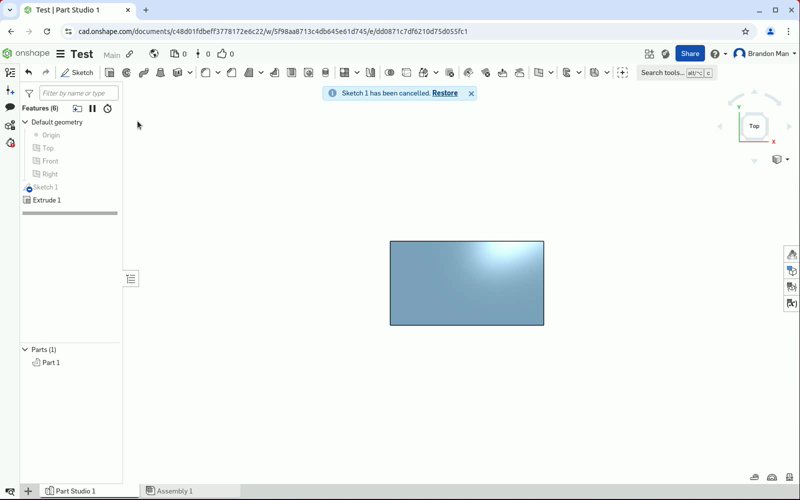
mouse_move(73, 189)
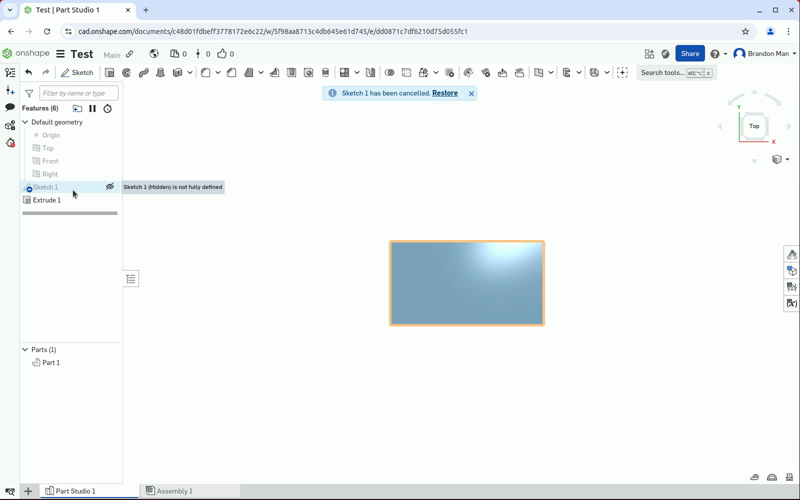
click(73, 189)
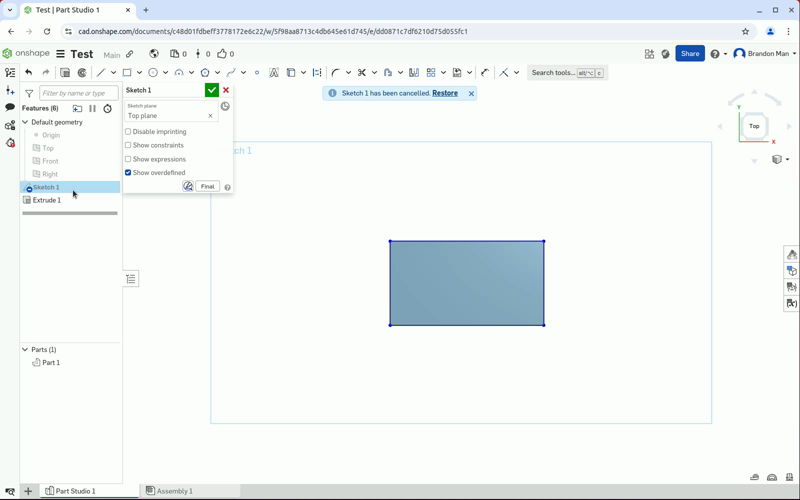
mouse_move(229, 92)
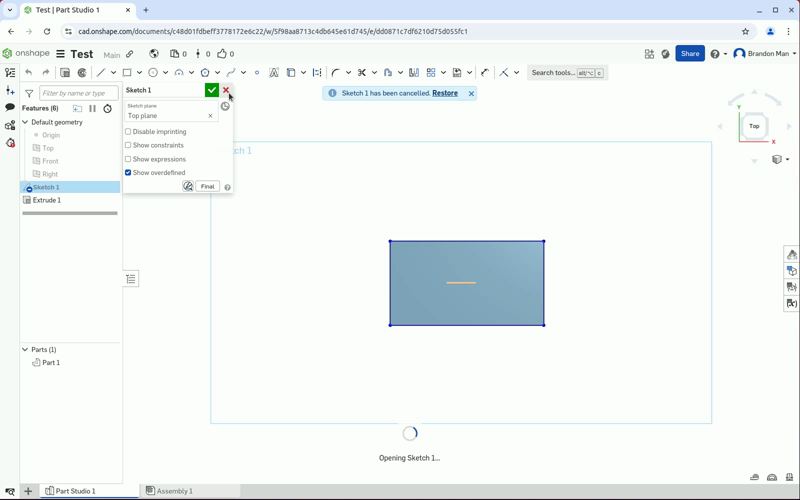
click(229, 92)
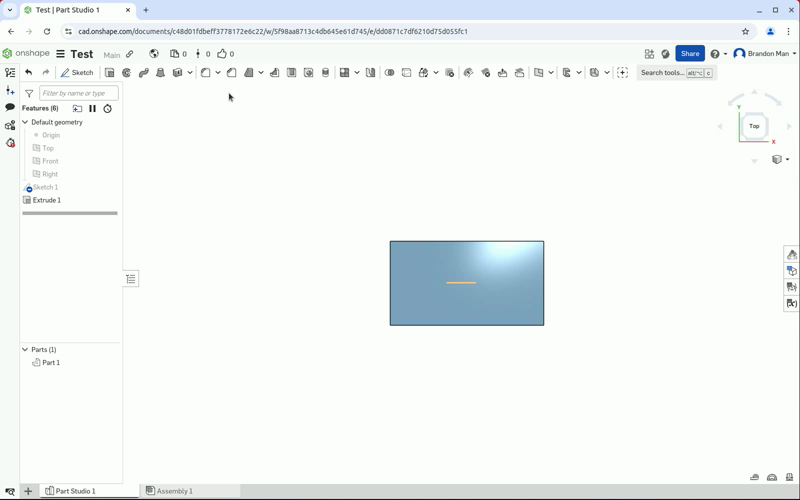
mouse_move(73, 352)
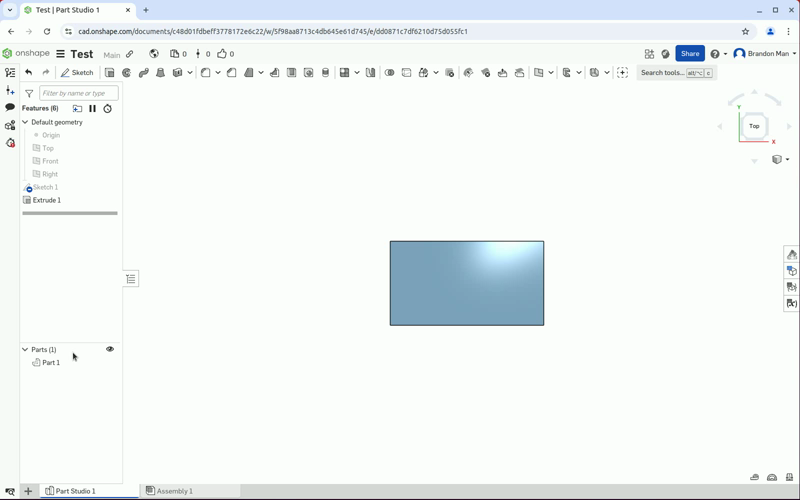
key(y)
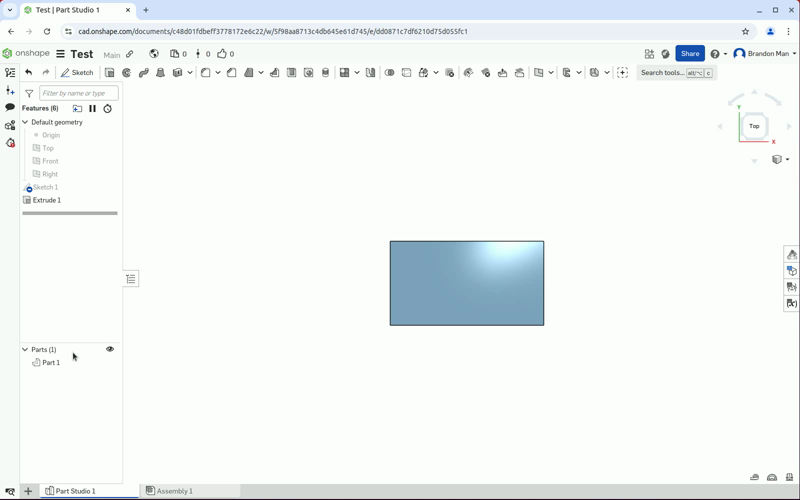
key(shift+p)
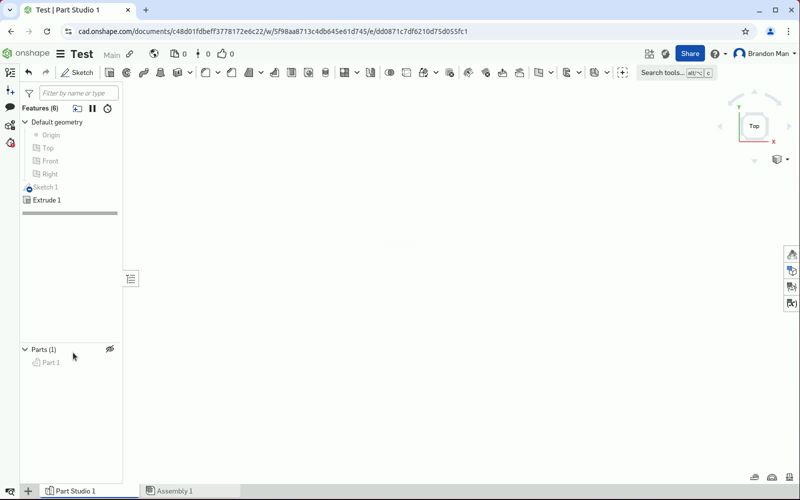
key(space)
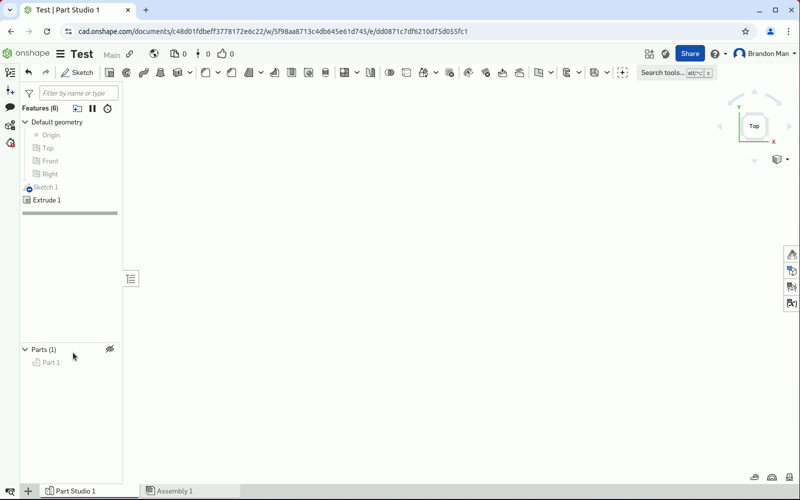
key_down(shift)
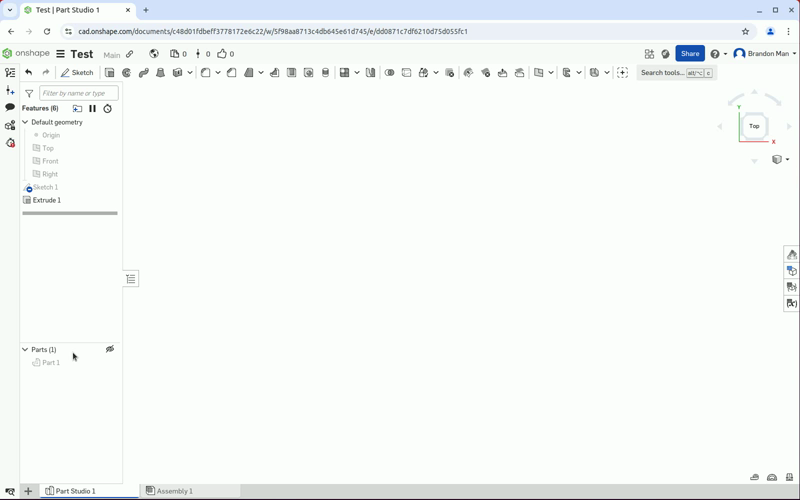
key(up)
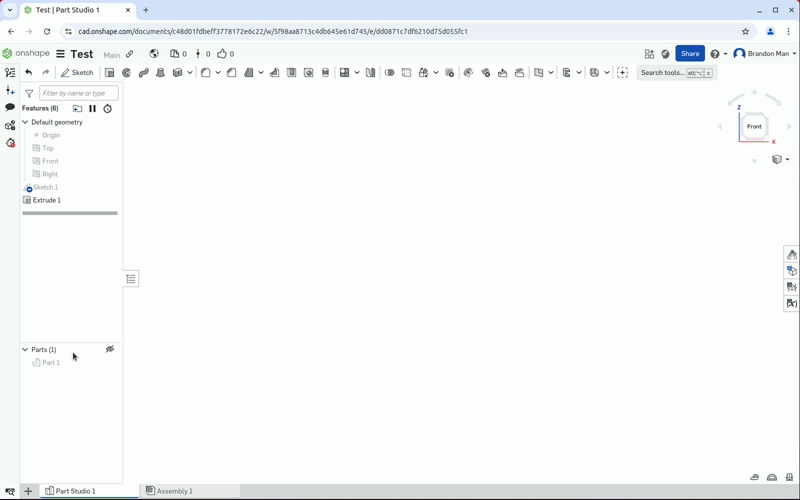
key_up(shift)
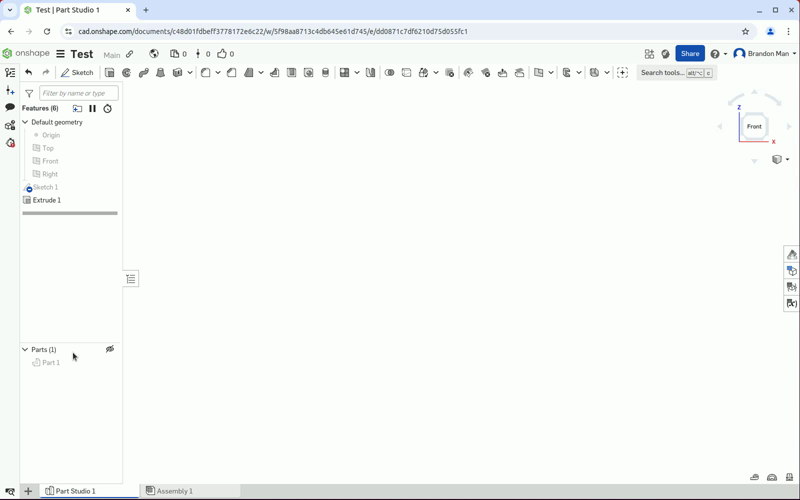
key(space)
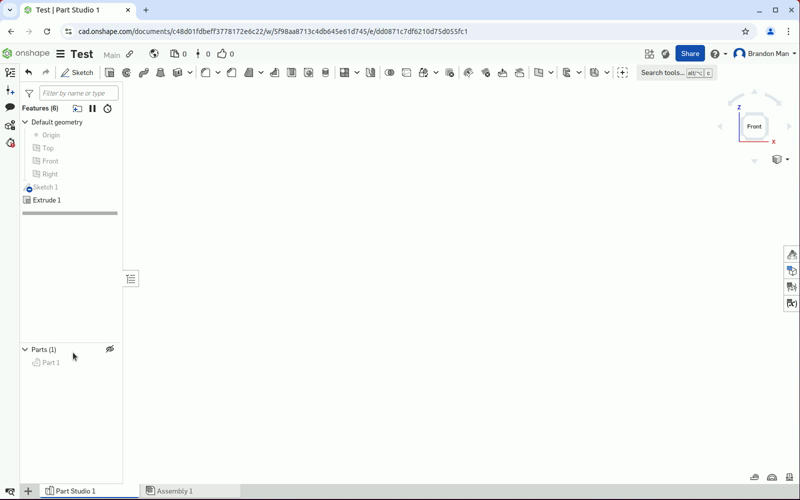
key_down(shift)
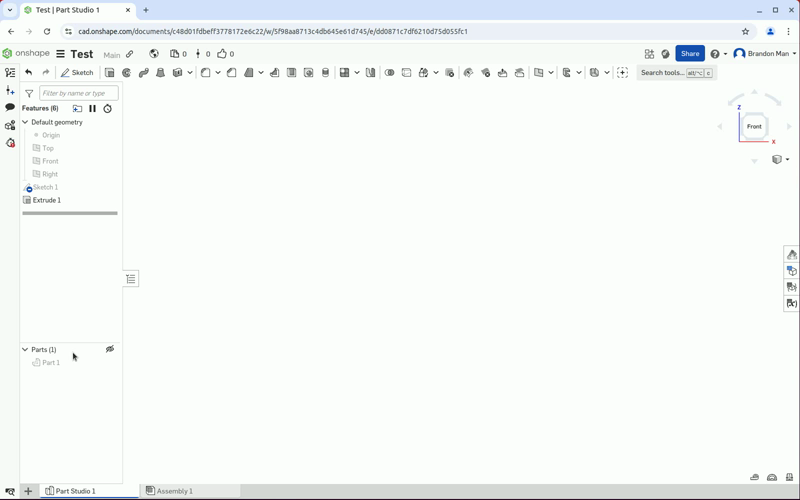
key(left)
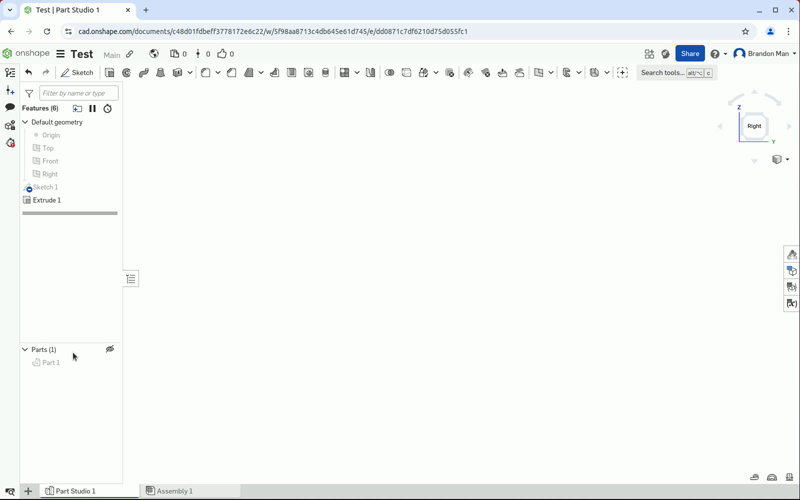
key_up(shift)
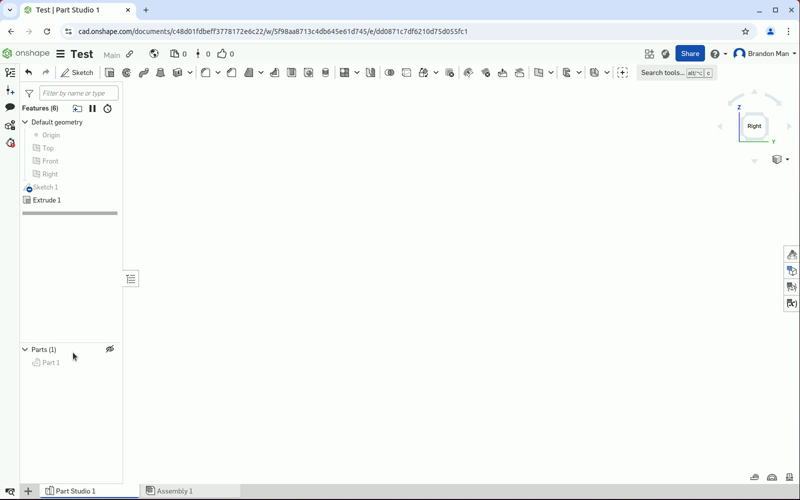
mouse_move(73, 352)
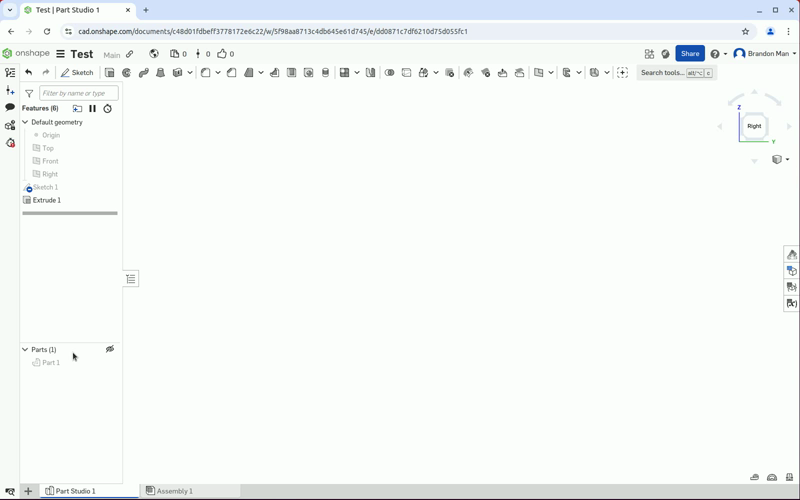
key(shift+y)
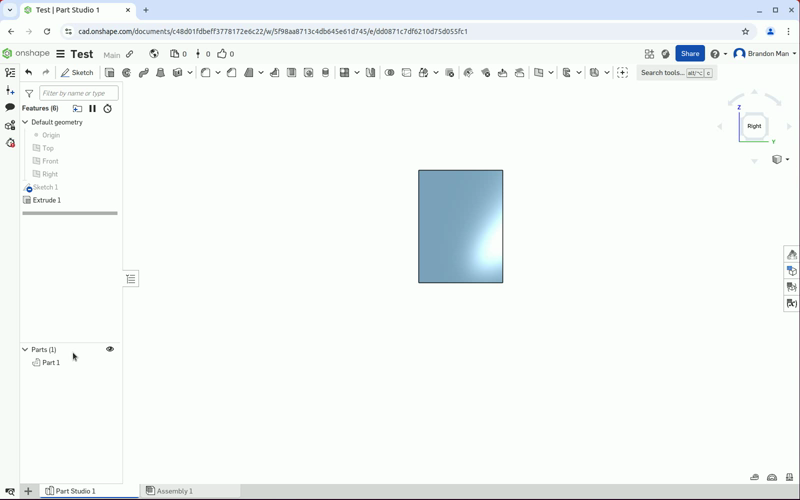
mouse_move(541, 75)
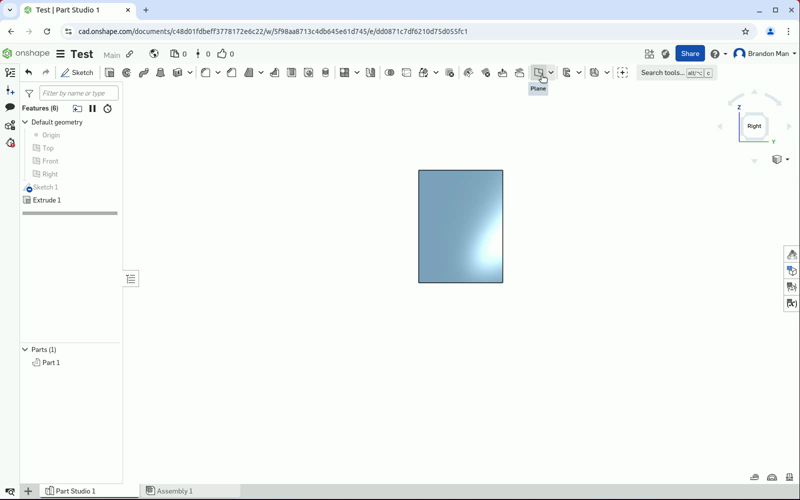
click(541, 75)
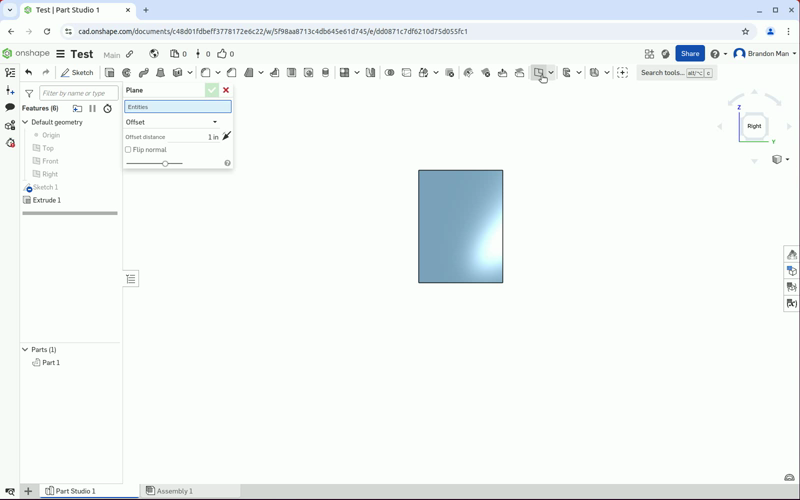
mouse_move(73, 176)
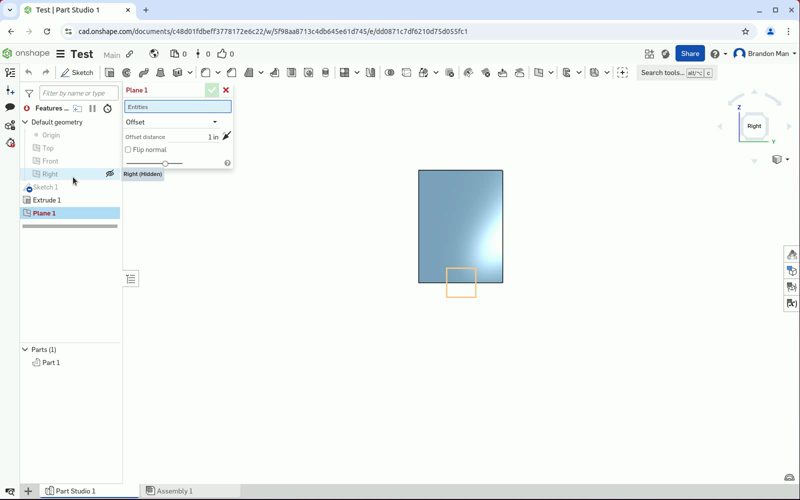
click(73, 176)
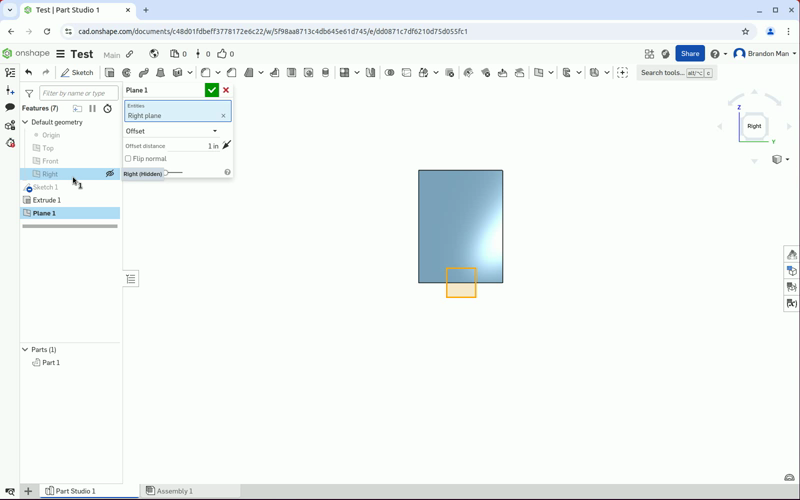
key(tab, 2)
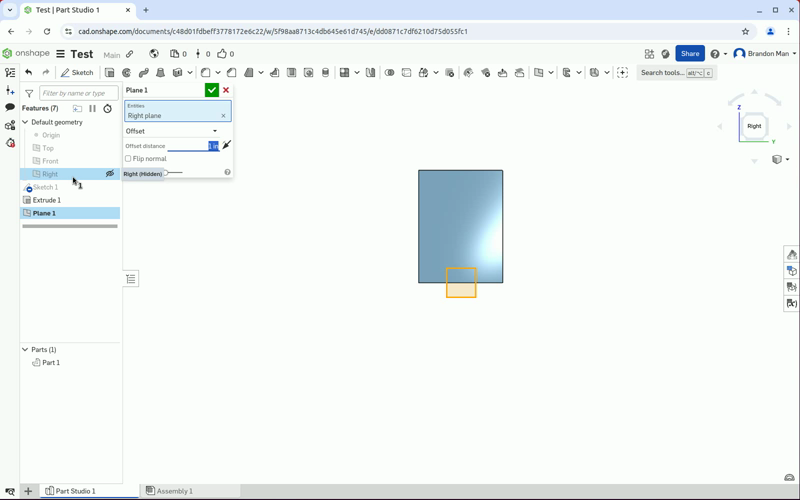
text(17.1)
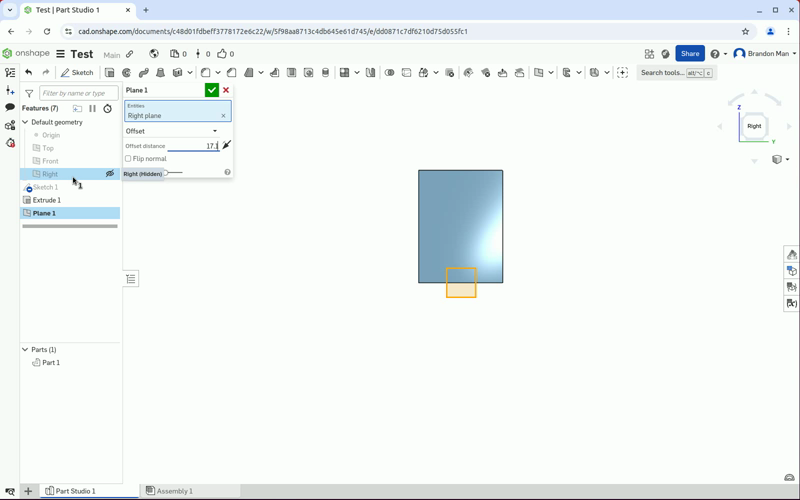
key(enter, 2)
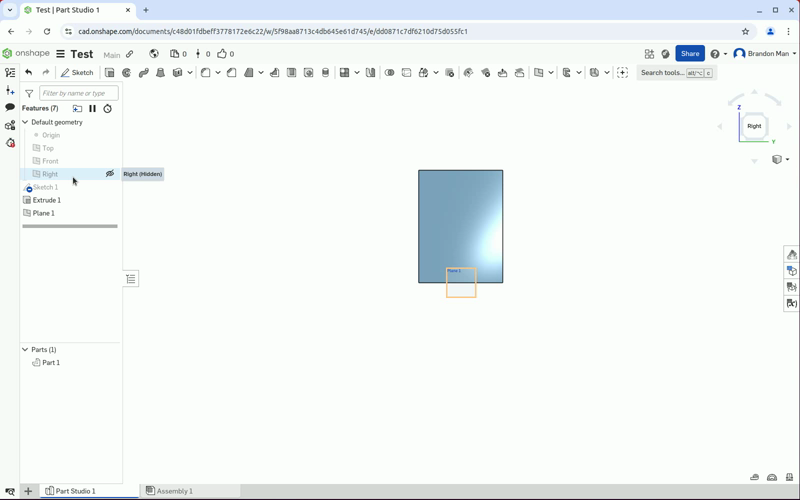
key(shift+s)
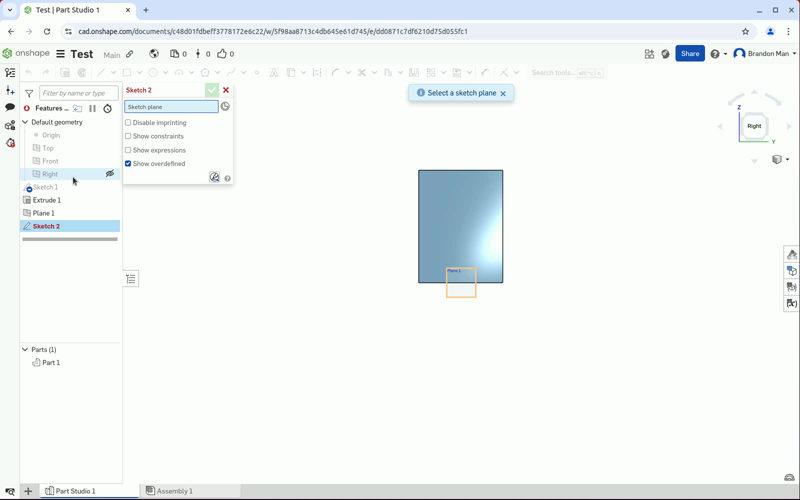
mouse_move(73, 215)
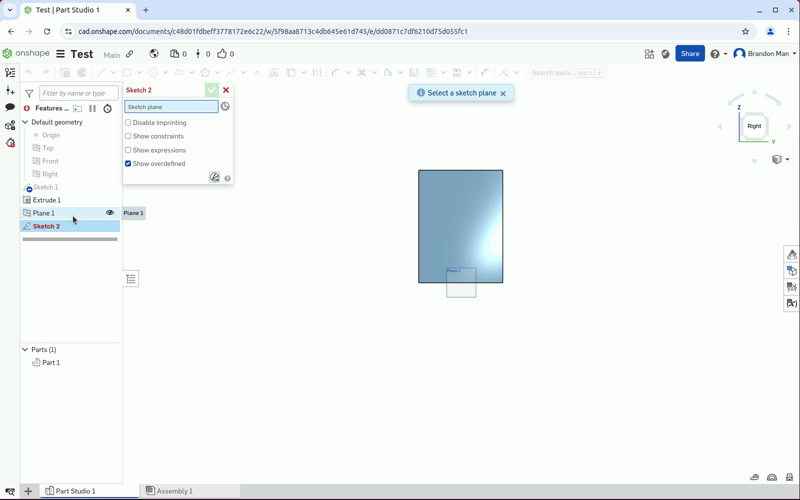
click(73, 215)
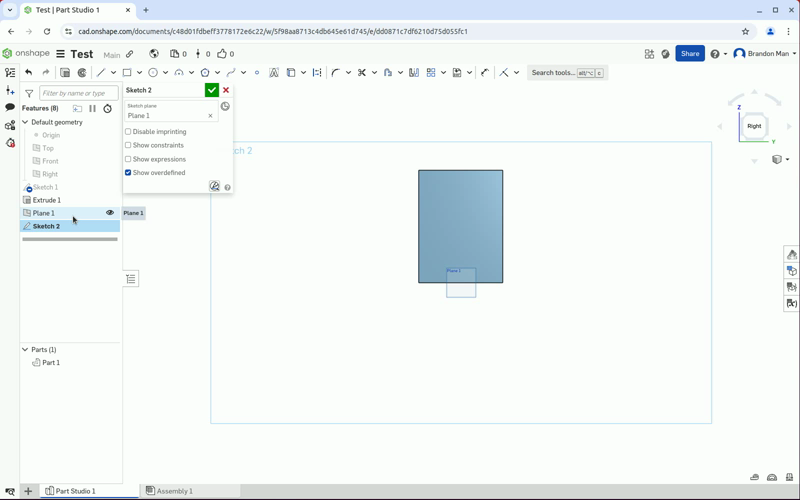
mouse_move(73, 352)
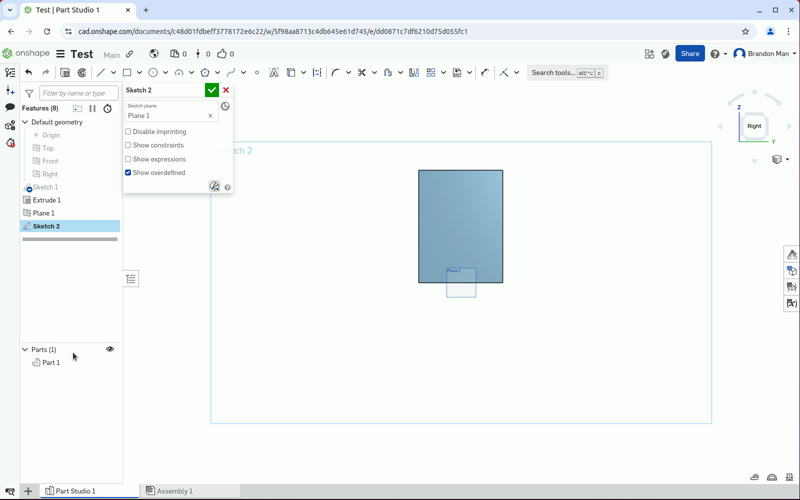
key(y)
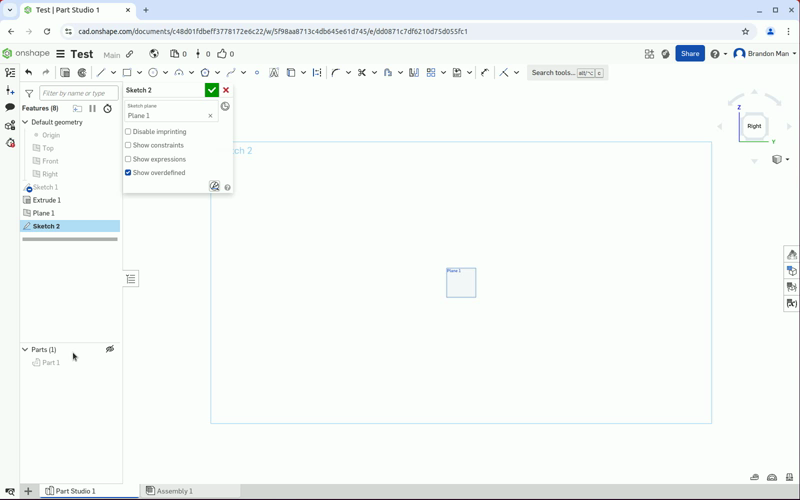
key(l)
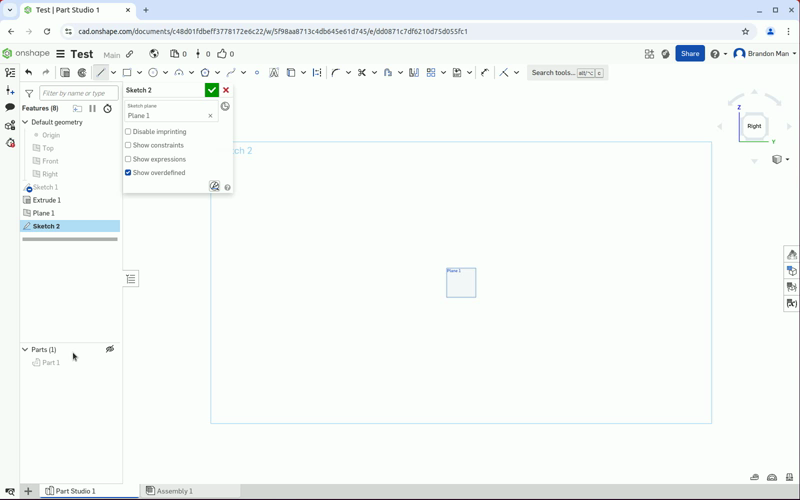
key_down(shift)
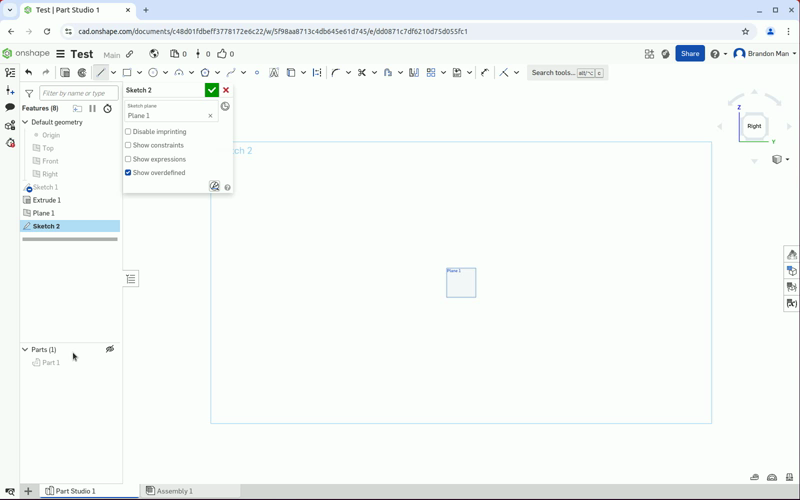
mouse_move(418, 201)
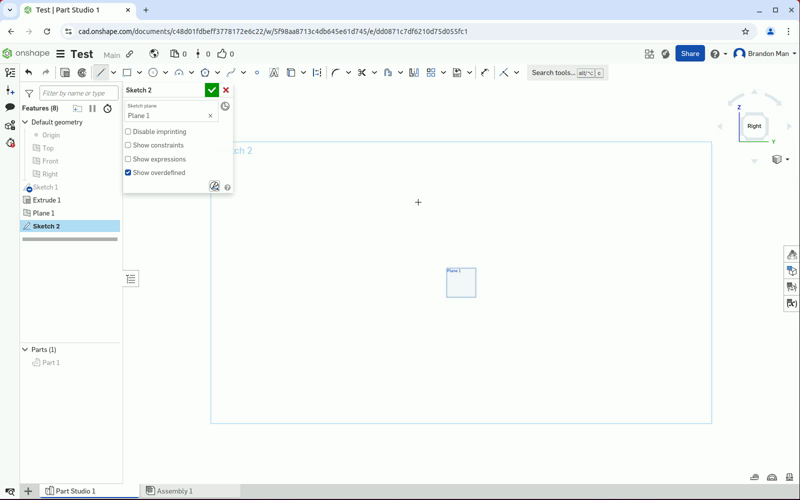
click(418, 201)
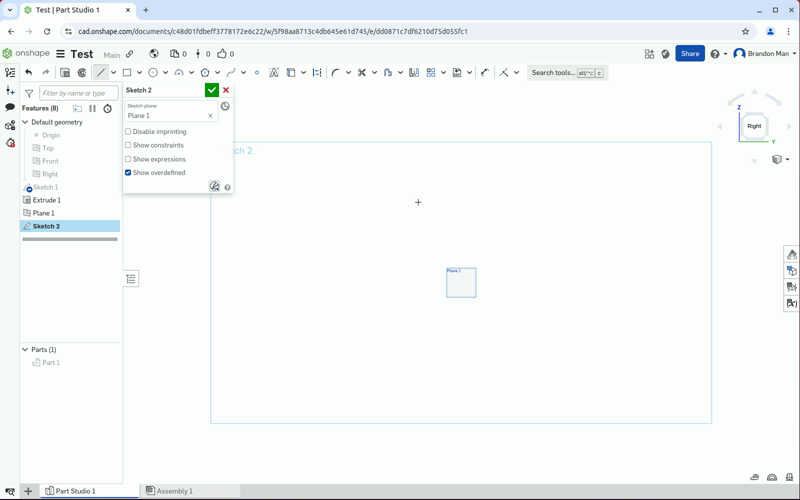
key_up(shift)
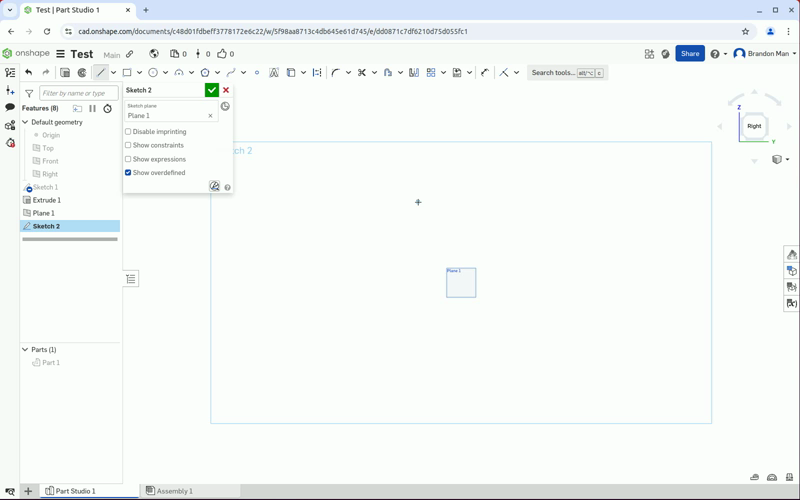
key_down(shift)
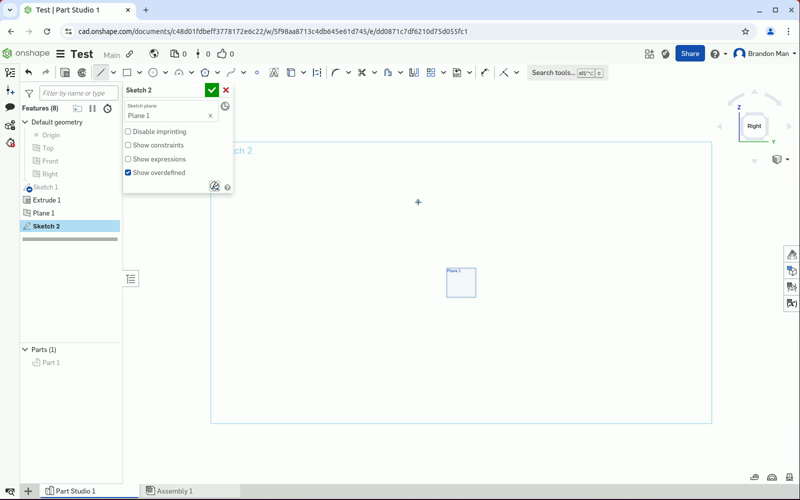
mouse_move(502, 201)
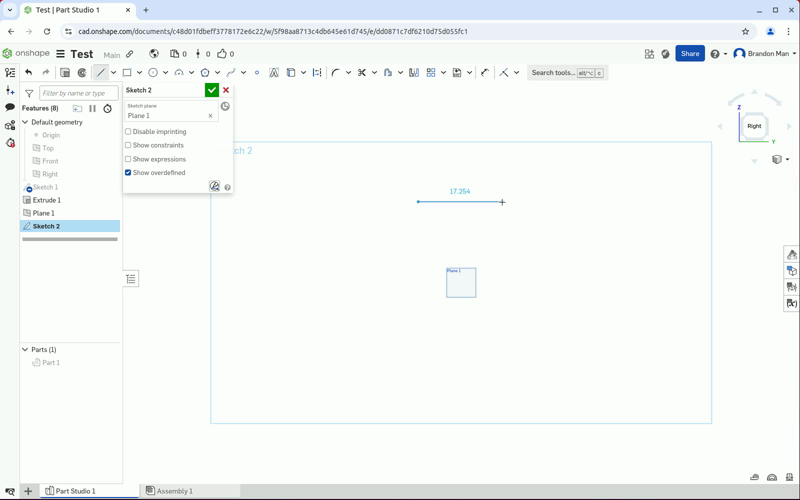
click(502, 201)
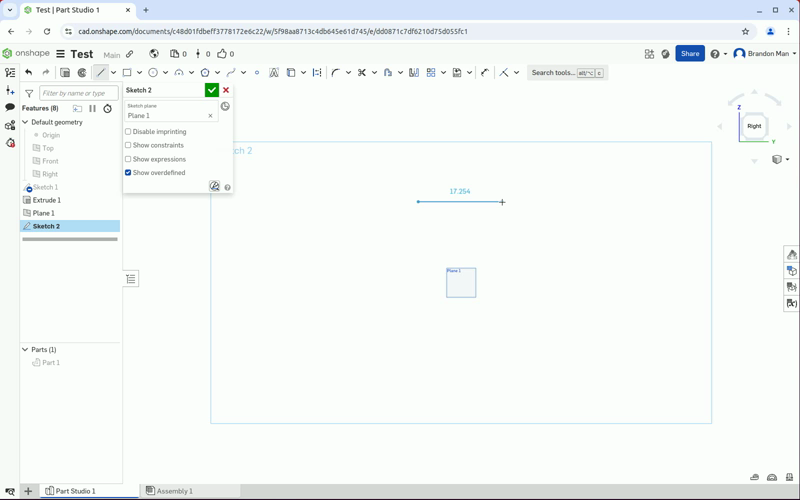
key_up(shift)
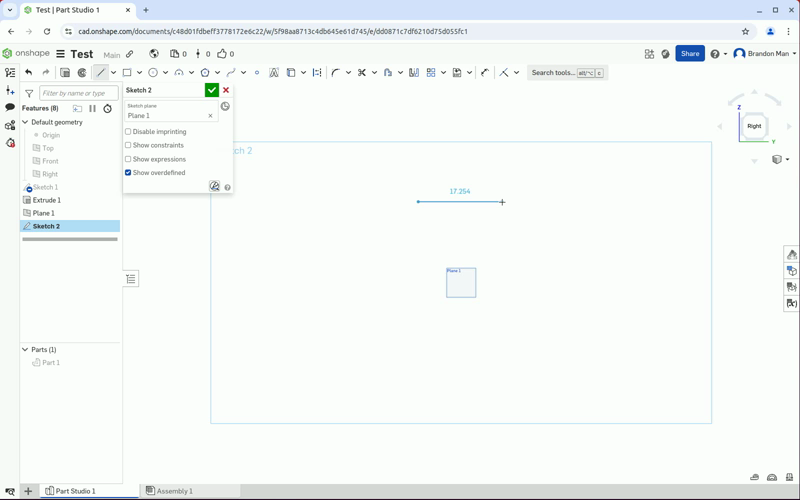
key_down(shift)
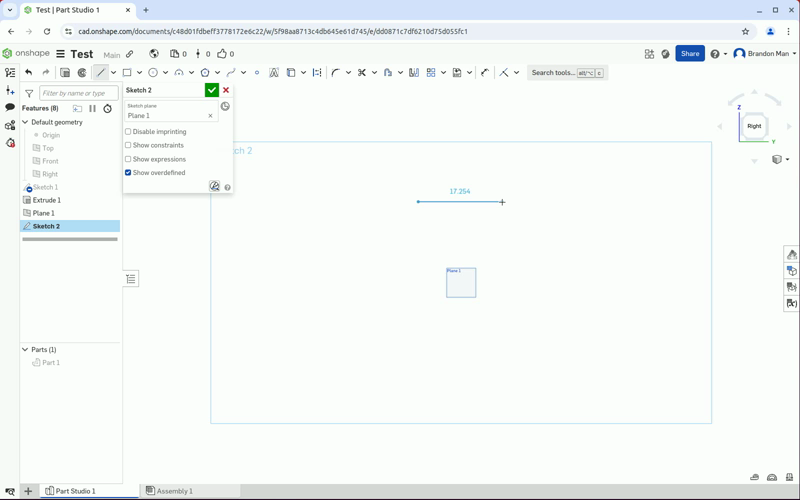
mouse_move(532, 201)
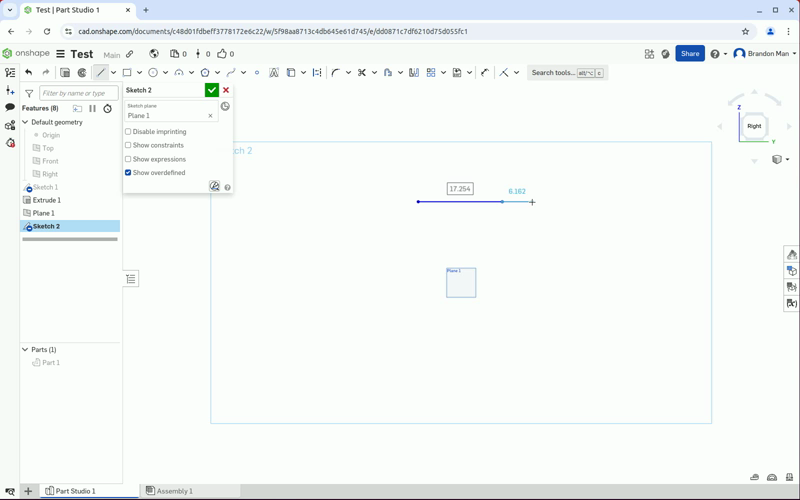
mouse_move(502, 189)
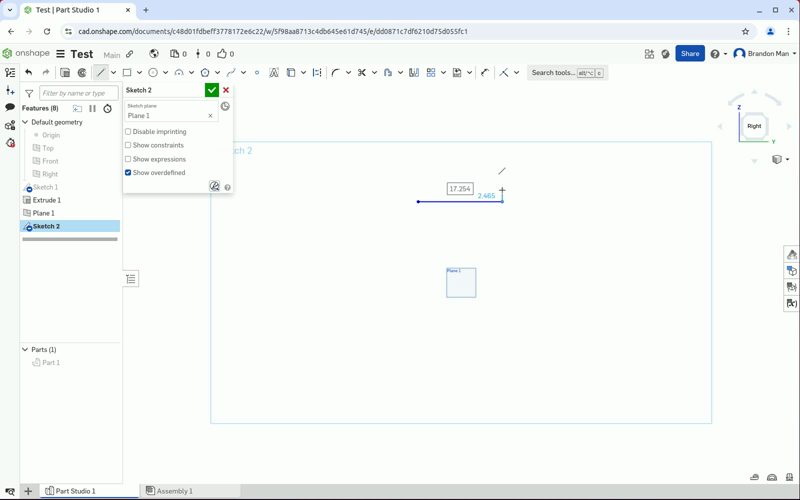
click(502, 189)
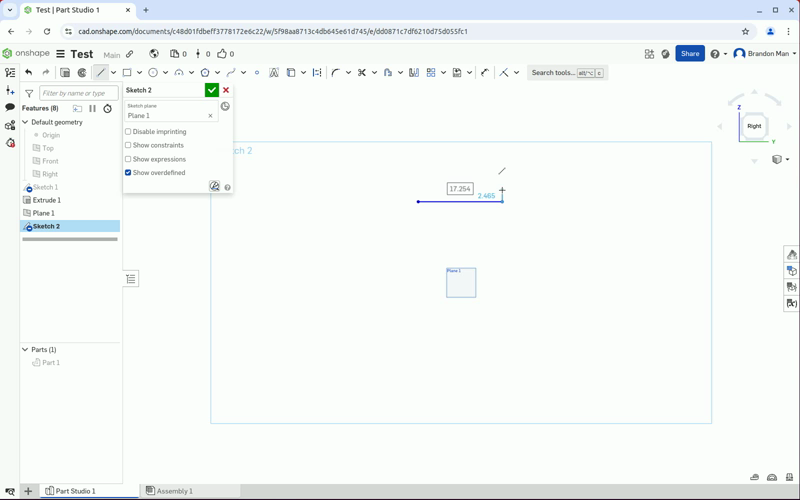
key_up(shift)
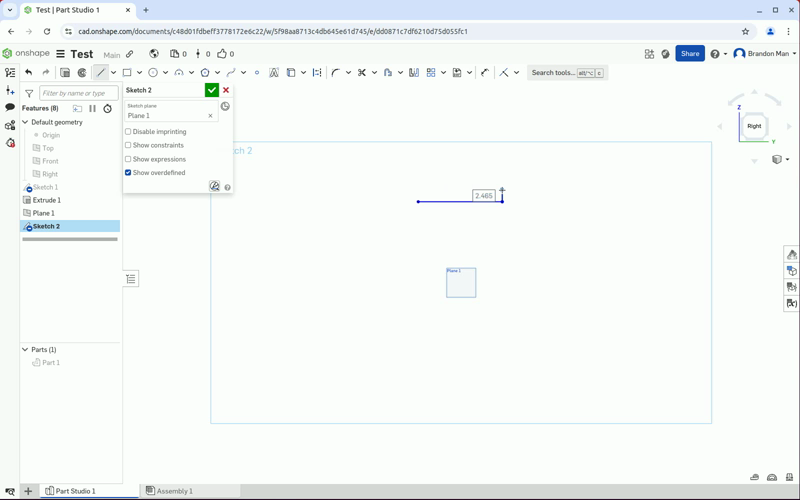
key_down(shift)
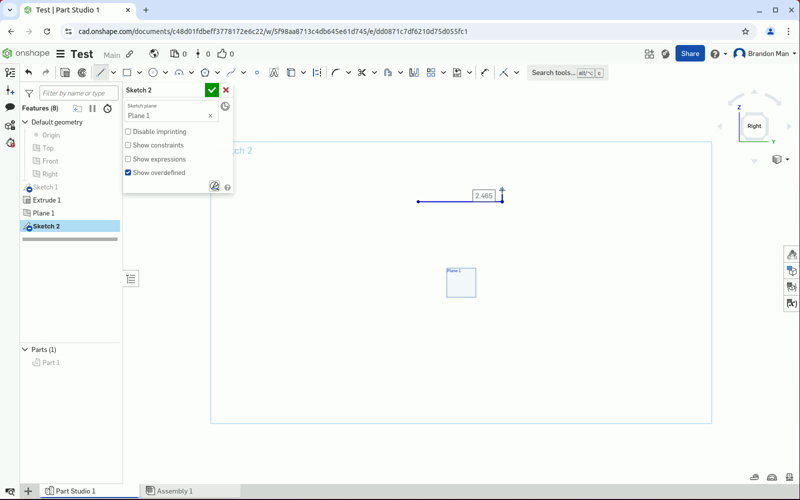
mouse_move(418, 189)
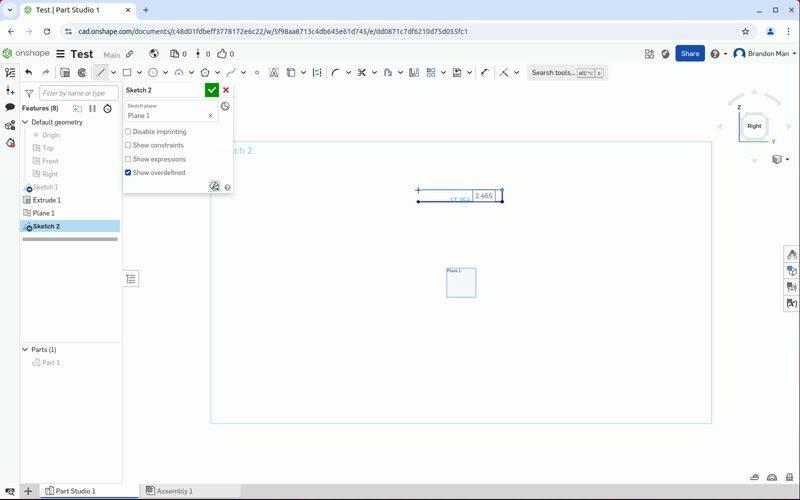
click(418, 189)
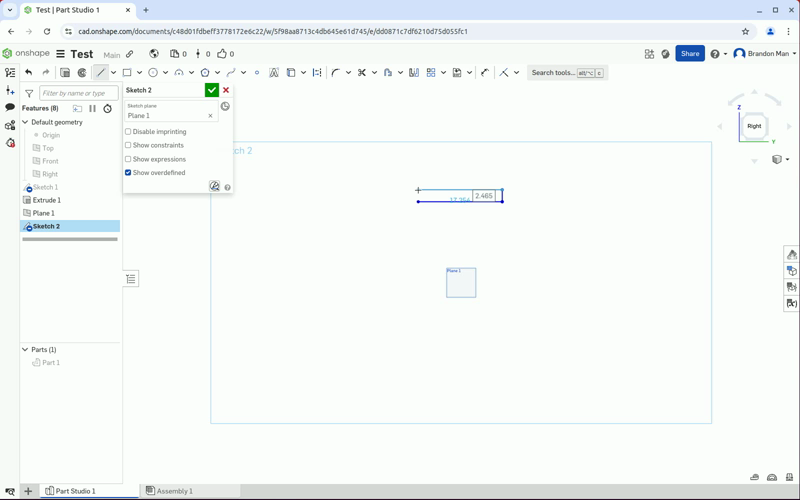
key_up(shift)
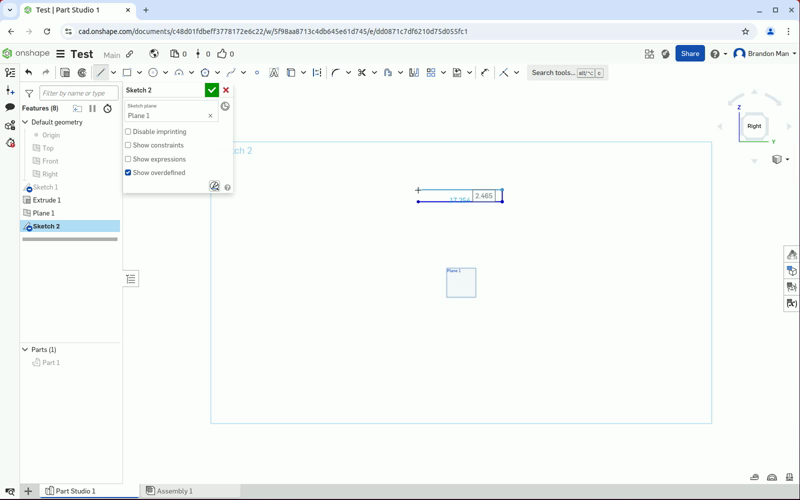
mouse_move(448, 189)
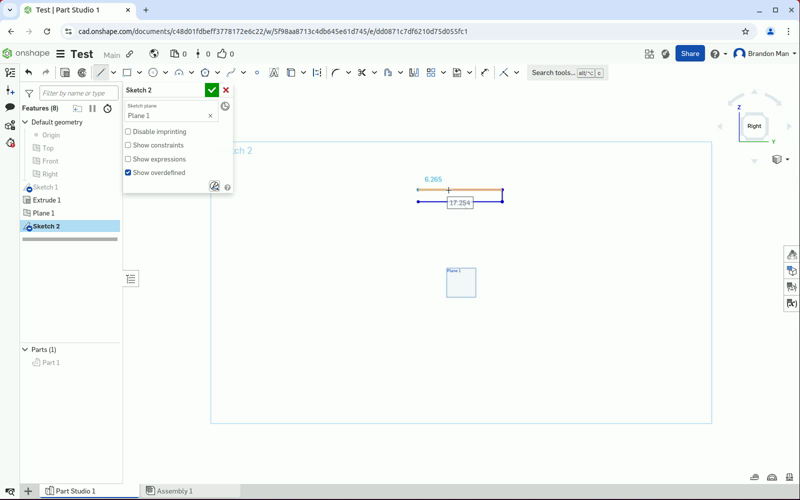
key_down(shift)
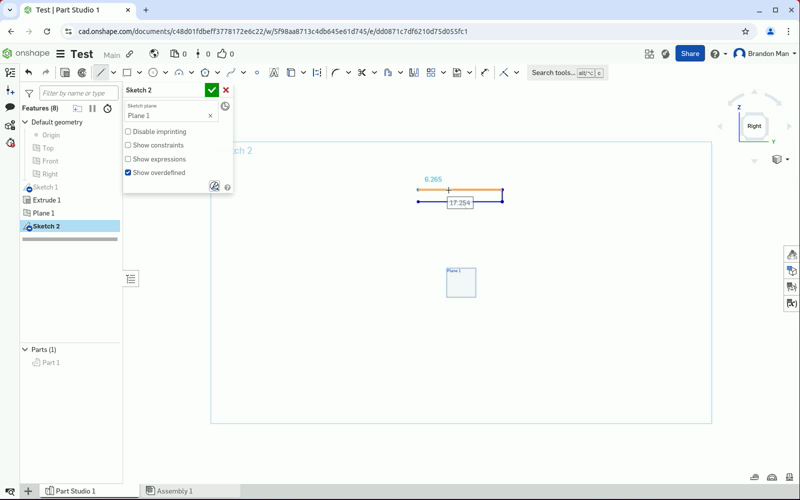
mouse_move(418, 201)
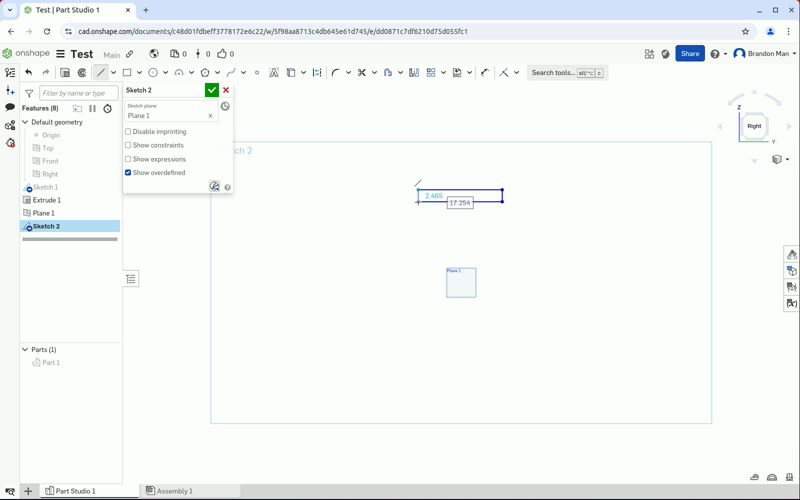
key_up(shift)
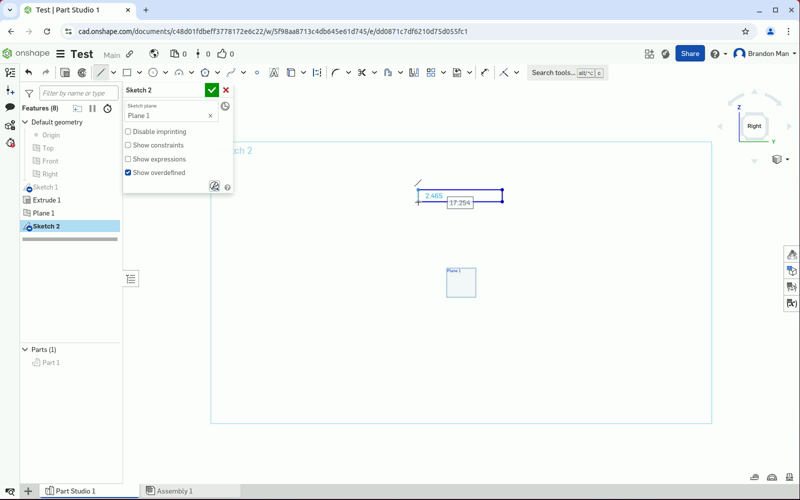
click(418, 201)
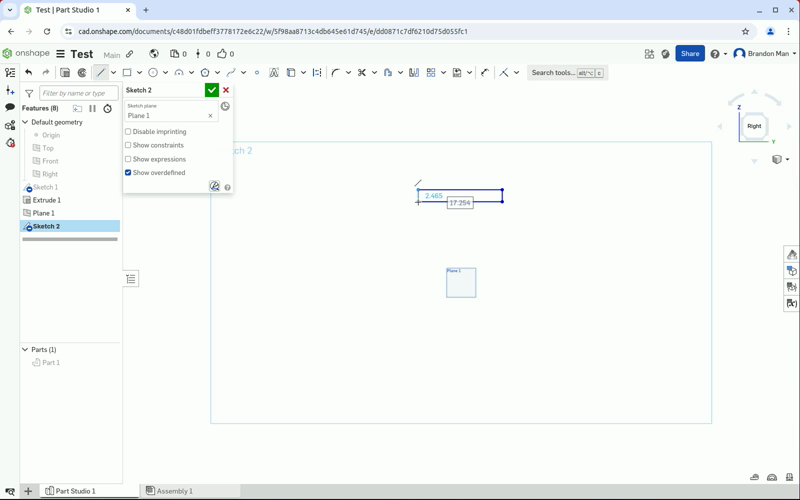
key(esc)
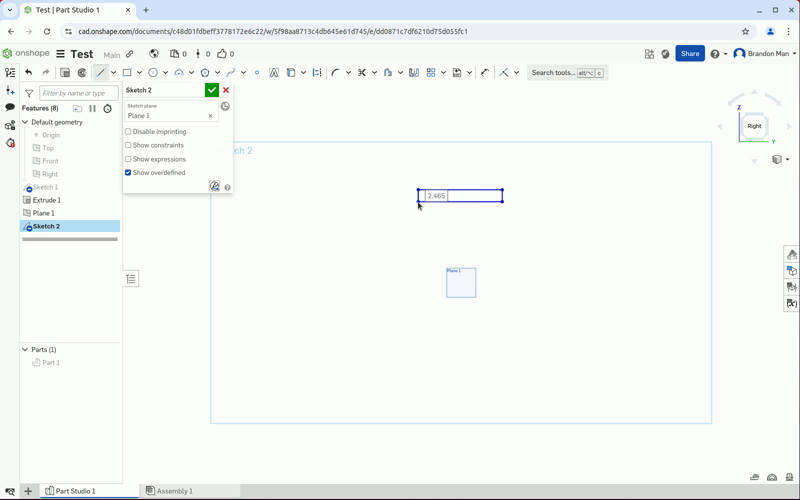
mouse_move(470, 192)
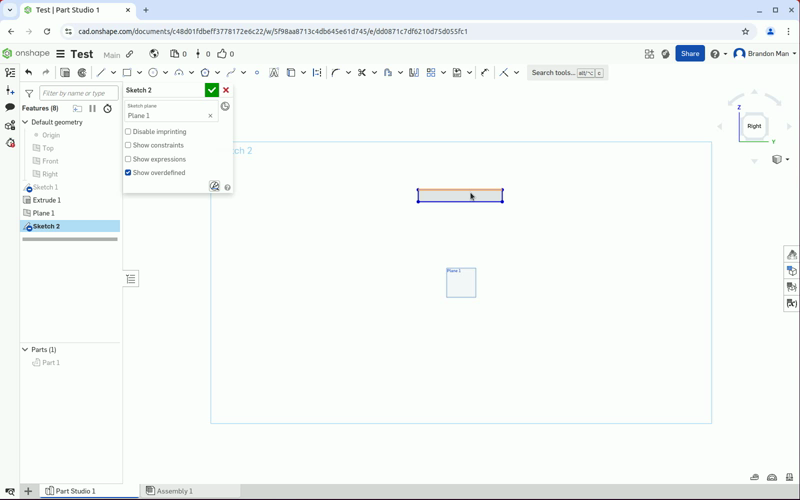
scroll(6)
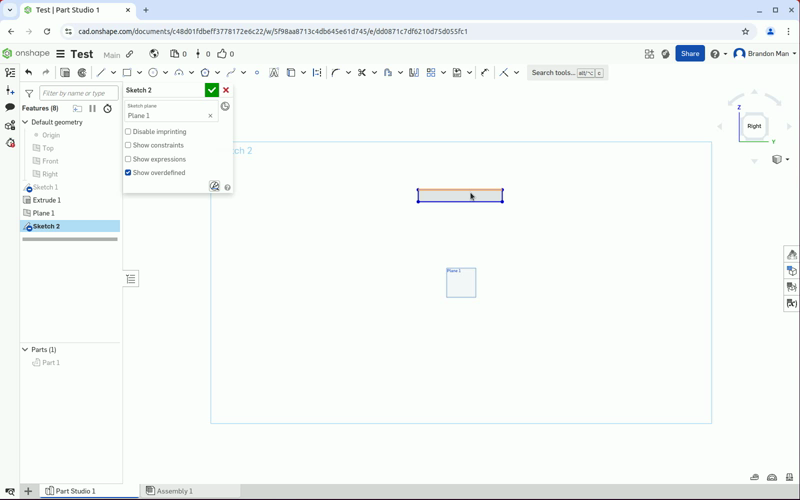
scroll(6)
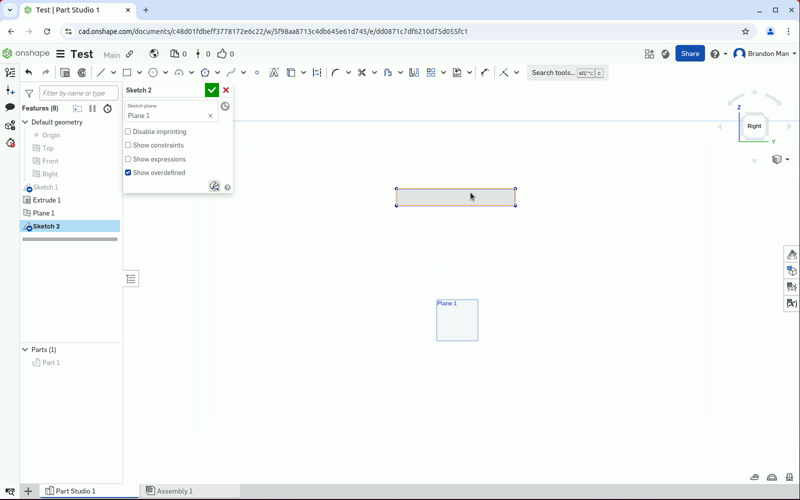
scroll(6)
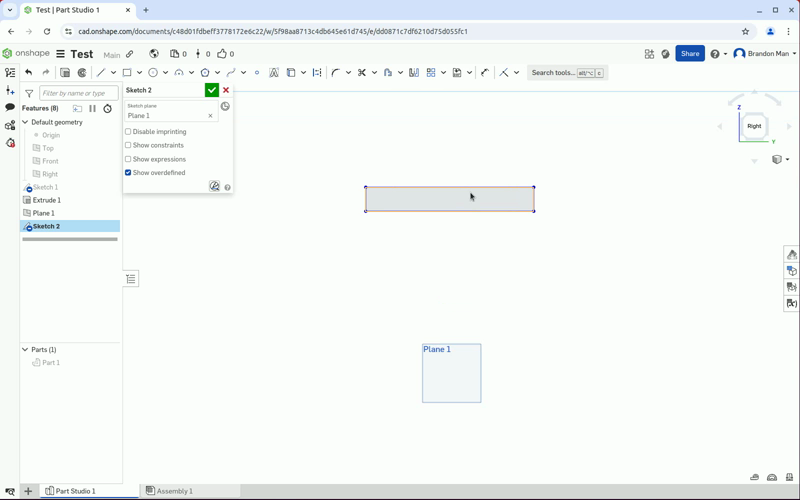
scroll(6)
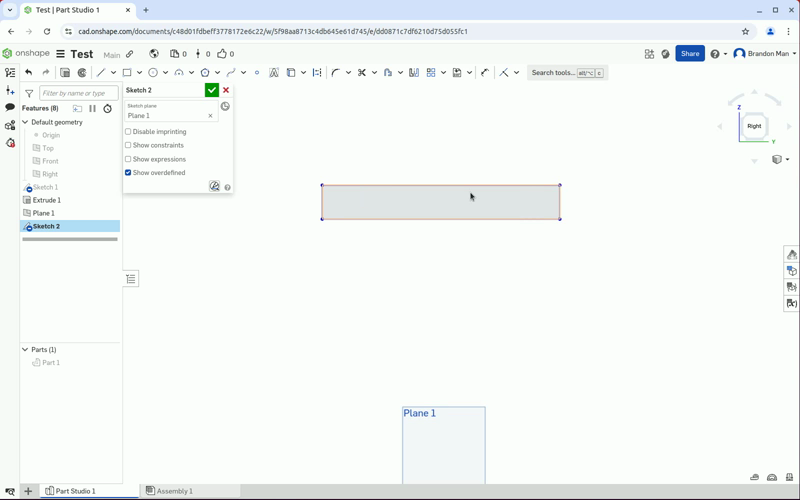
scroll(6)
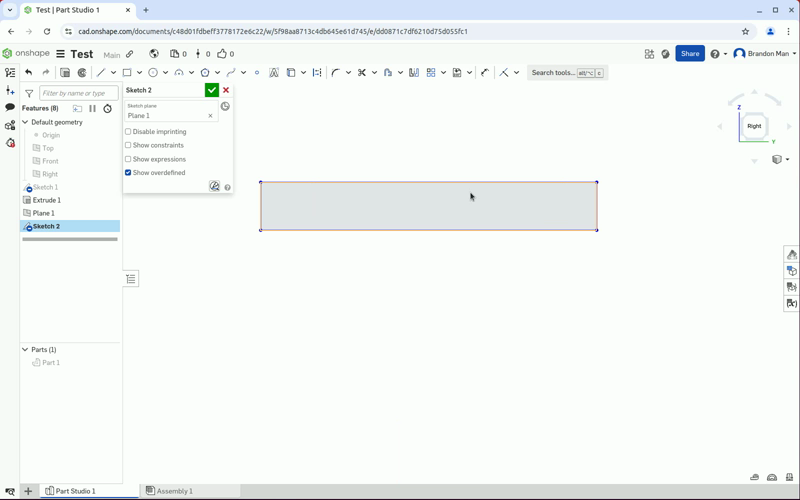
scroll(6)
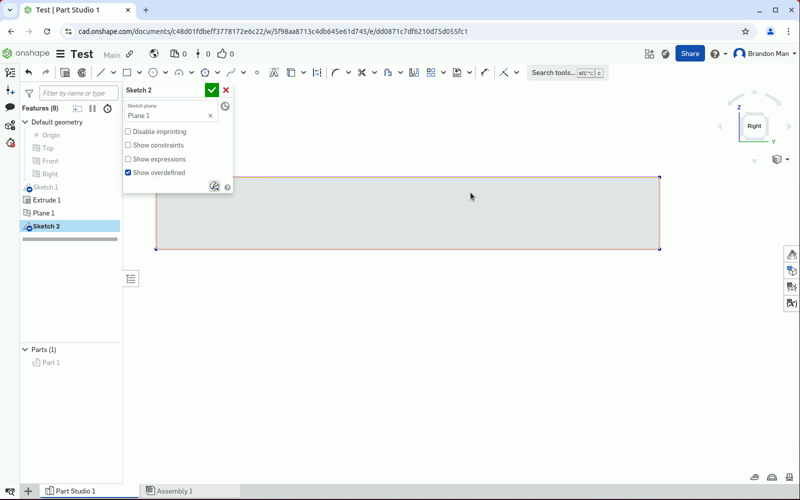
scroll(6)
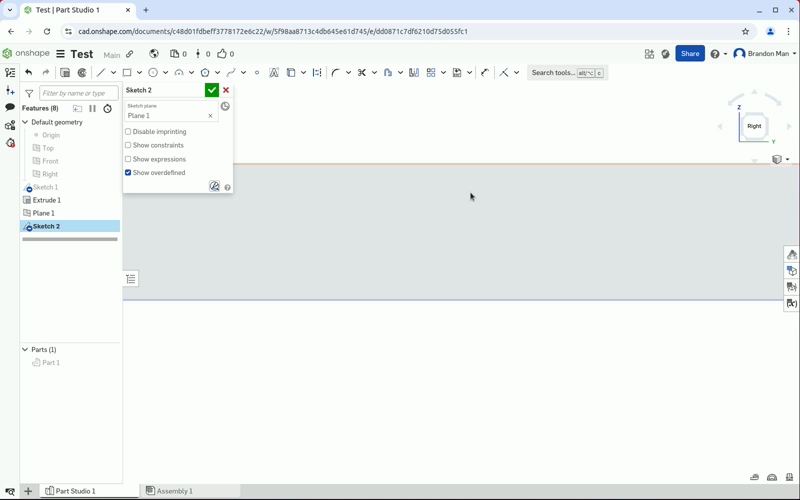
click(470, 192)
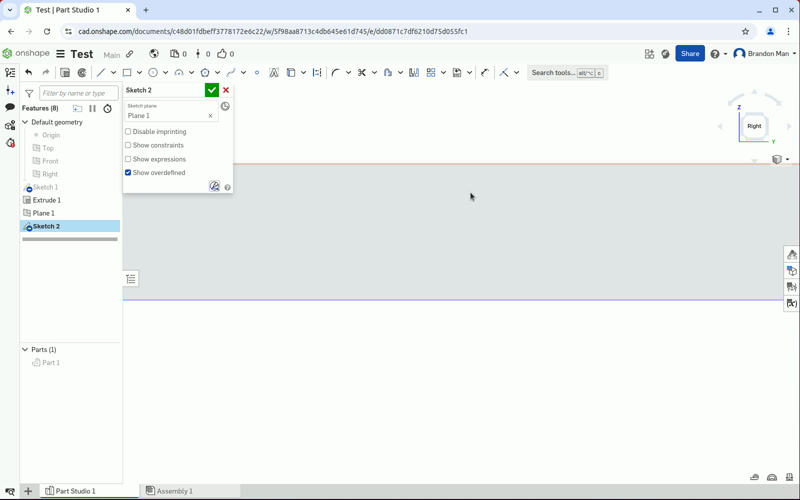
scroll(-6)
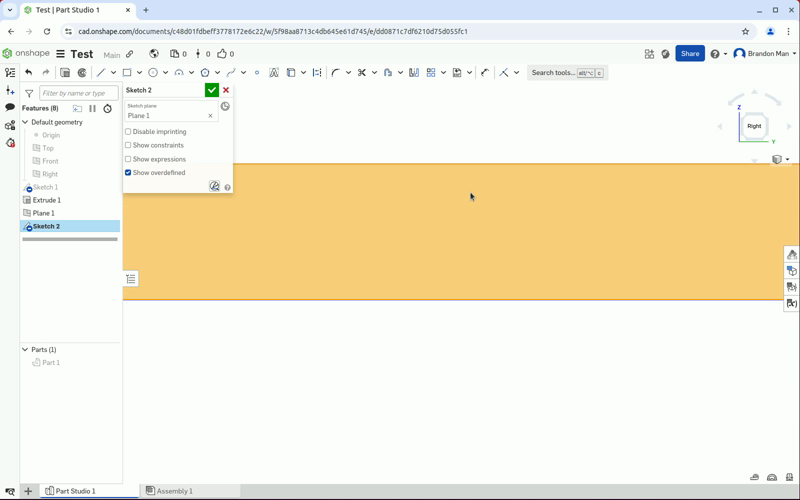
scroll(-6)
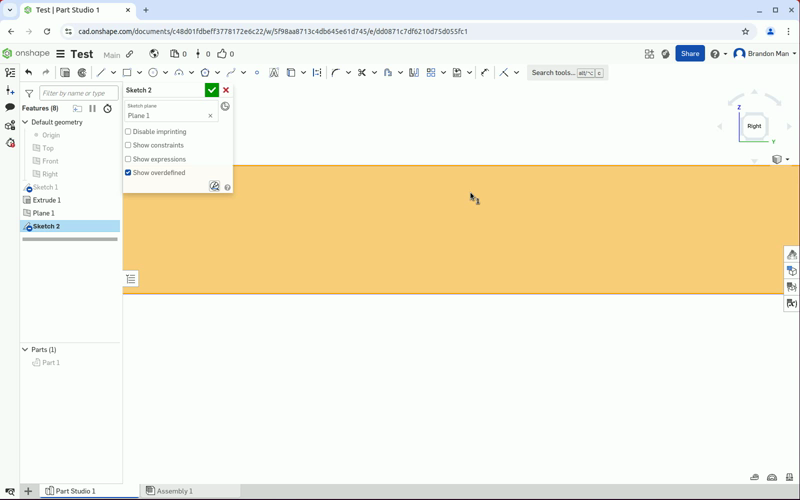
scroll(-6)
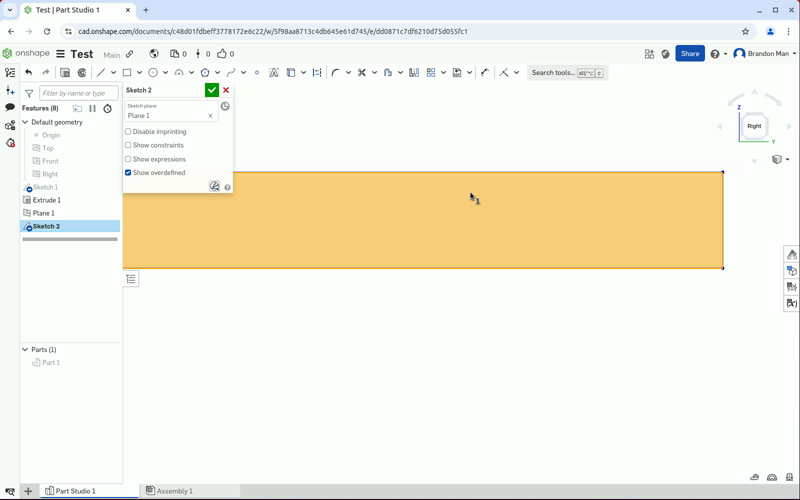
scroll(-6)
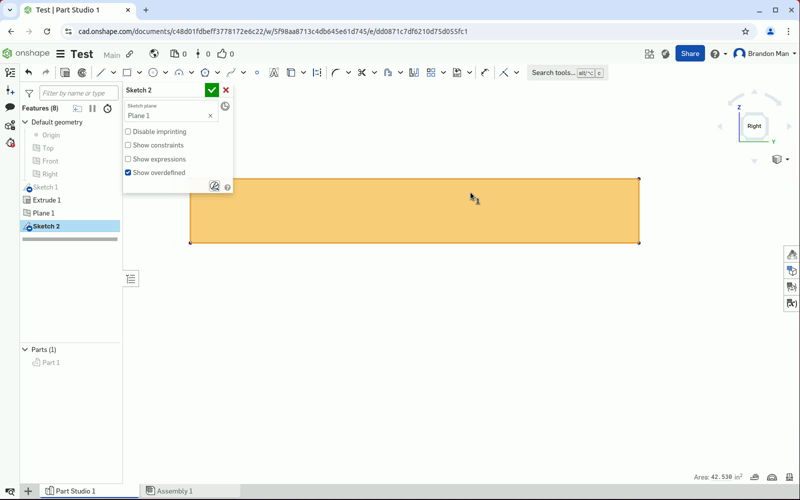
scroll(-6)
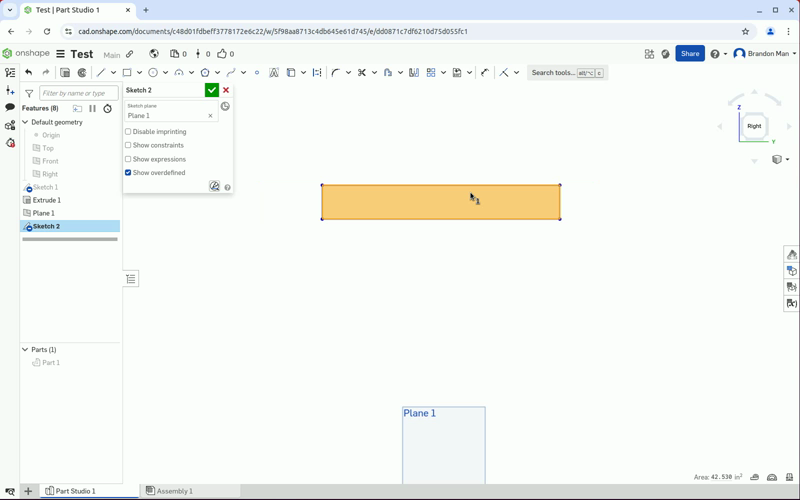
scroll(-6)
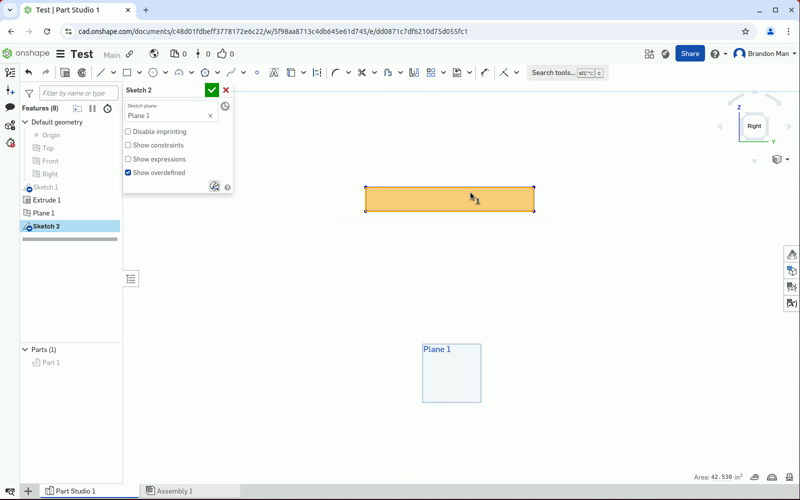
scroll(-6)
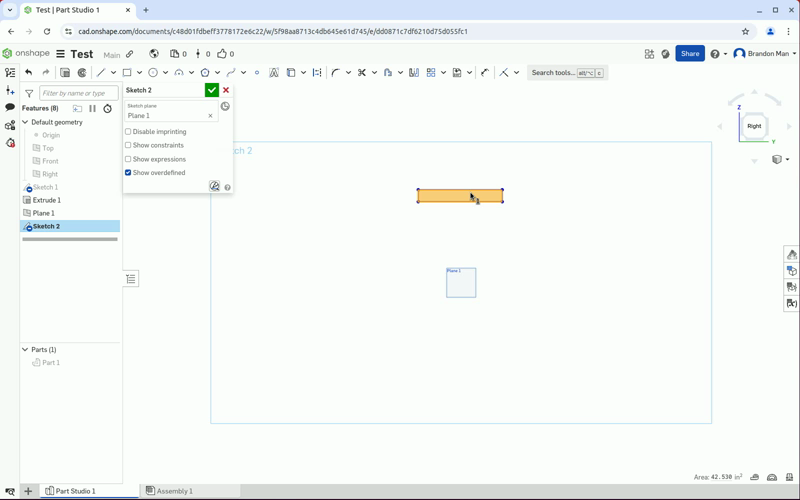
mouse_move(73, 352)
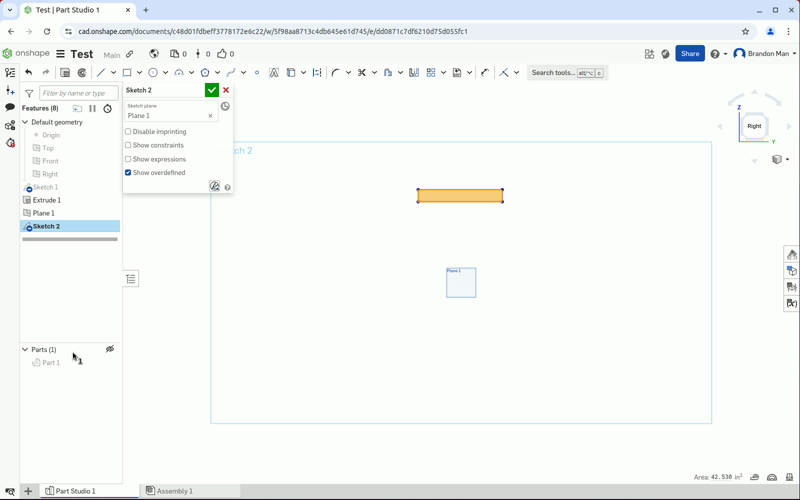
key(shift+y)
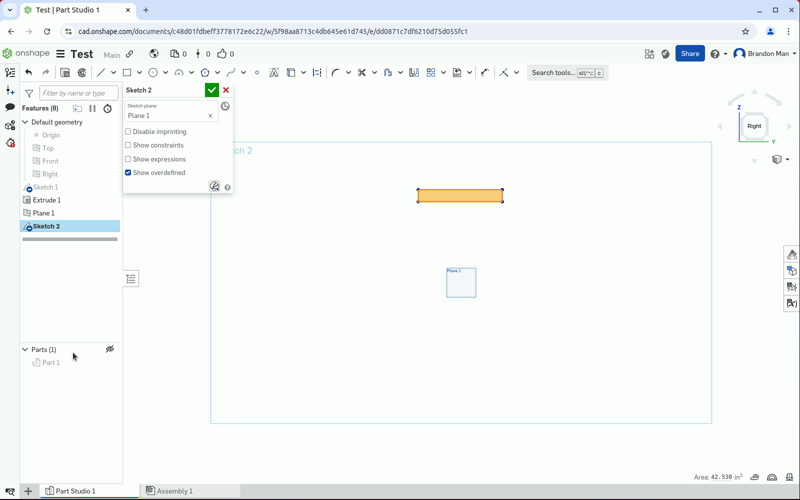
key(shift+e)
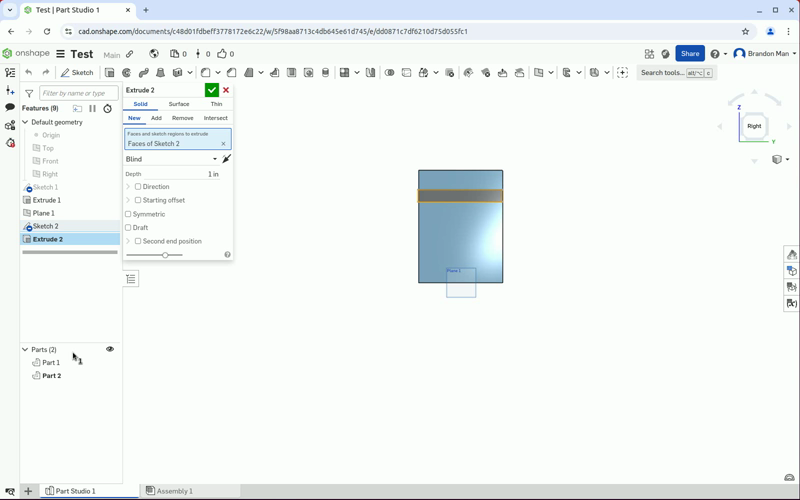
mouse_move(143, 106)
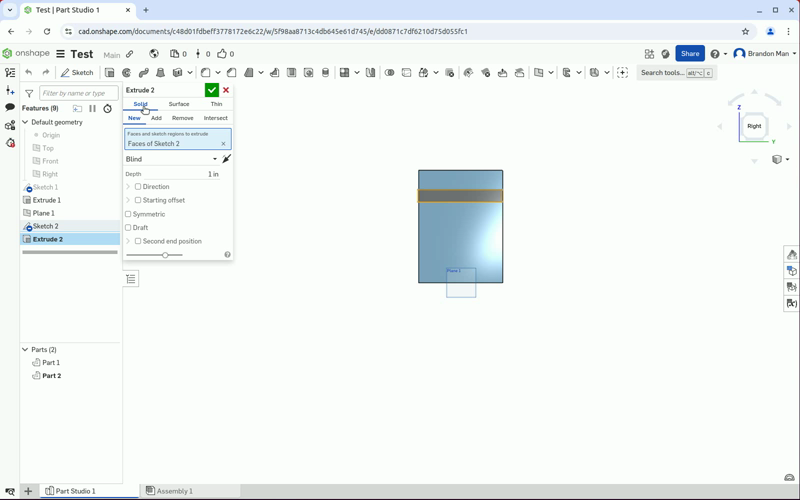
click(143, 106)
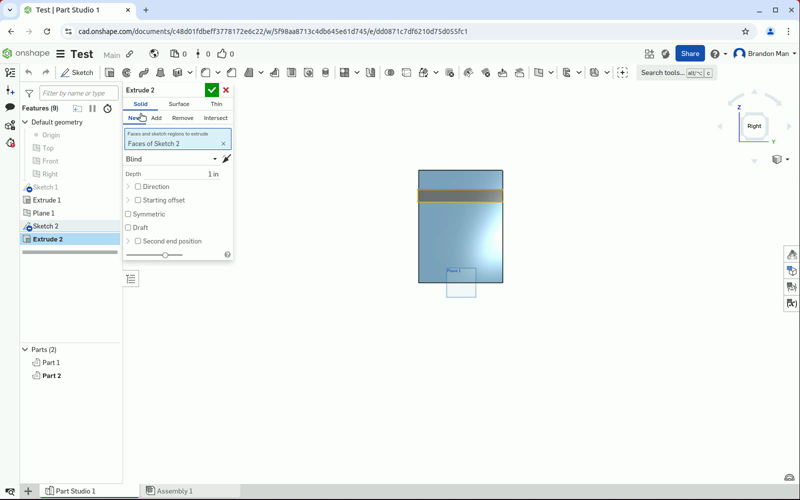
mouse_move(137, 120)
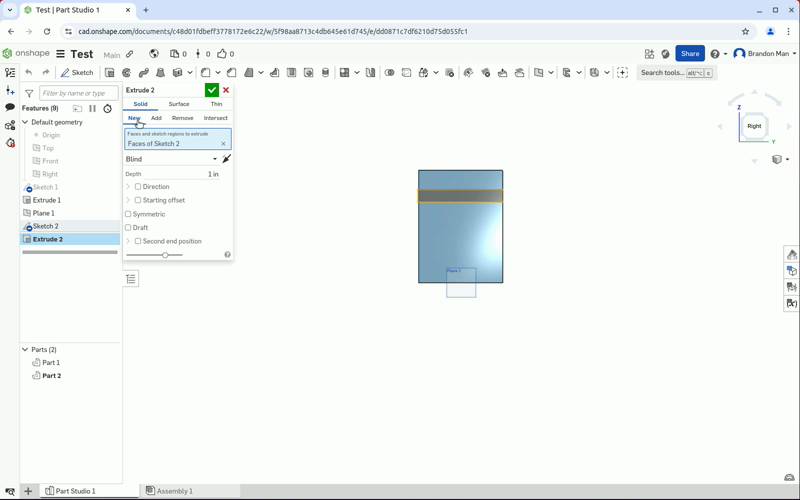
click(137, 120)
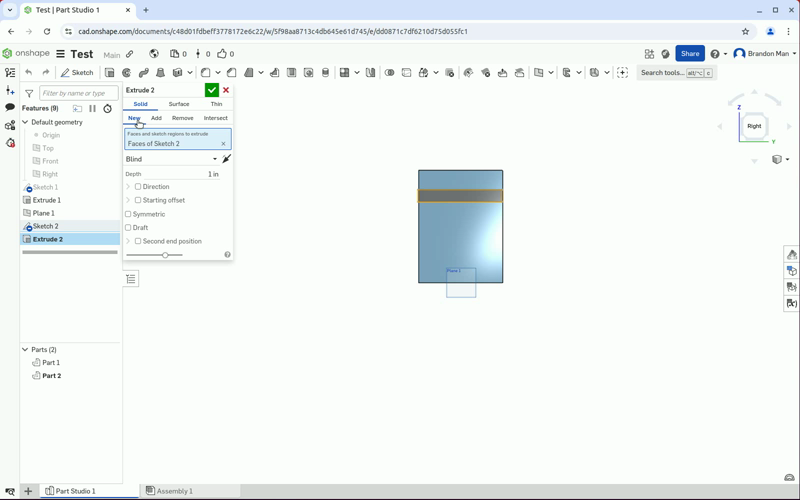
key(tab, 4)
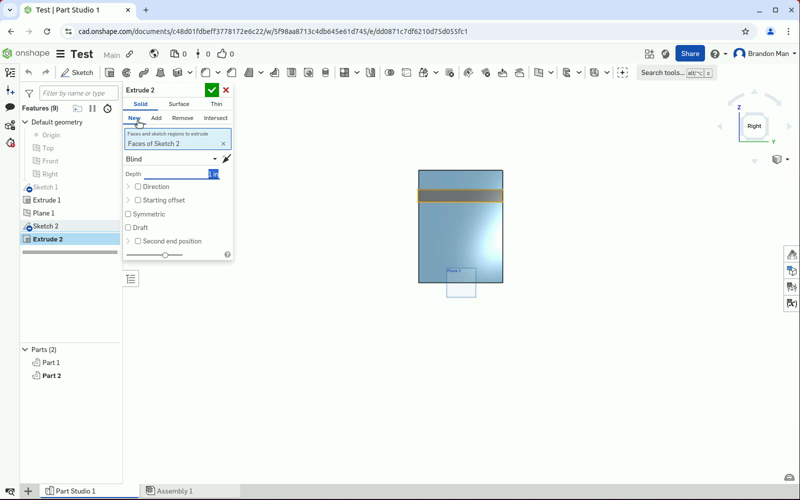
text(6.018)
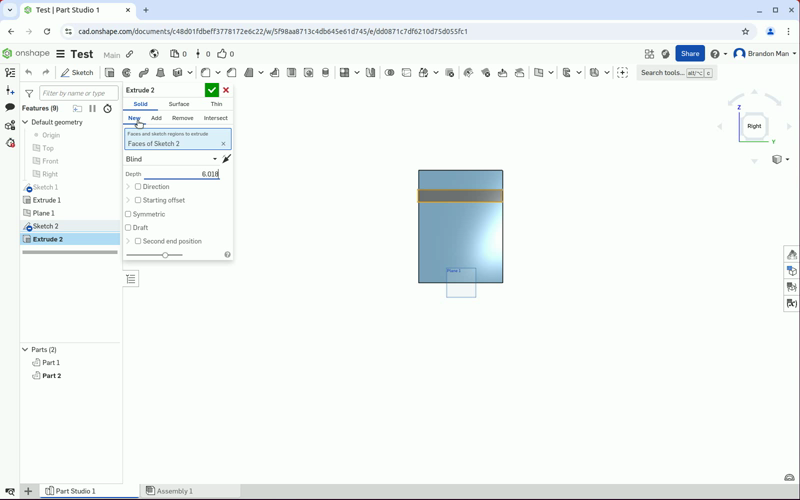
key(enter)
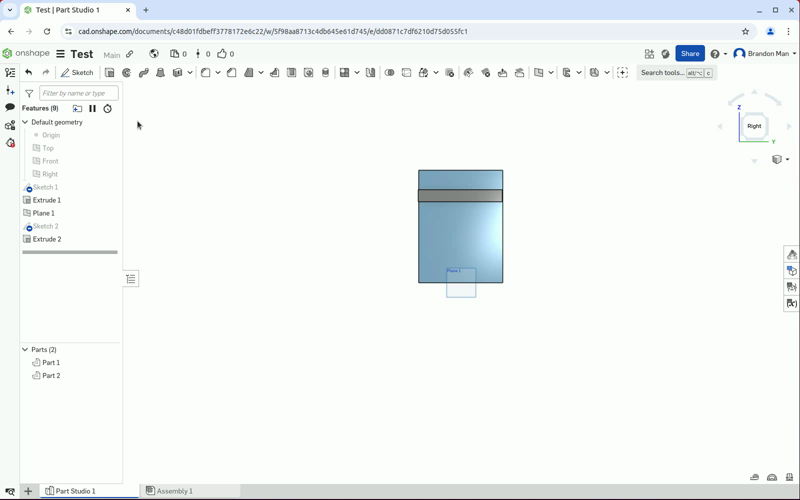
key(shift+h)
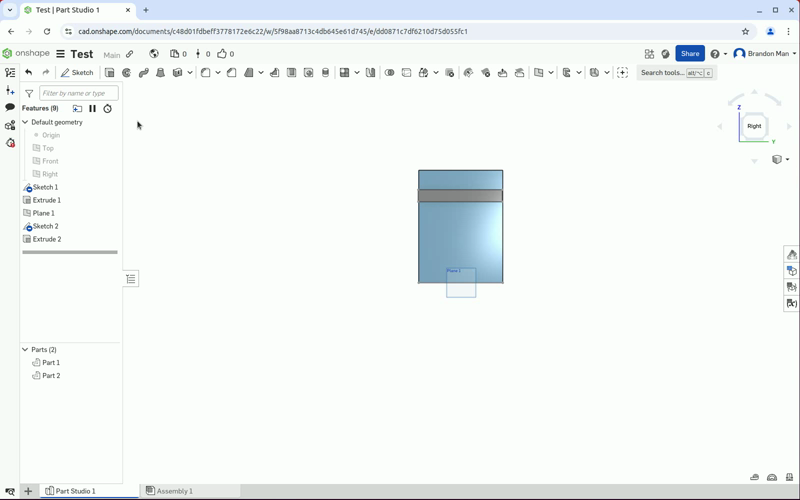
key(shift+h)
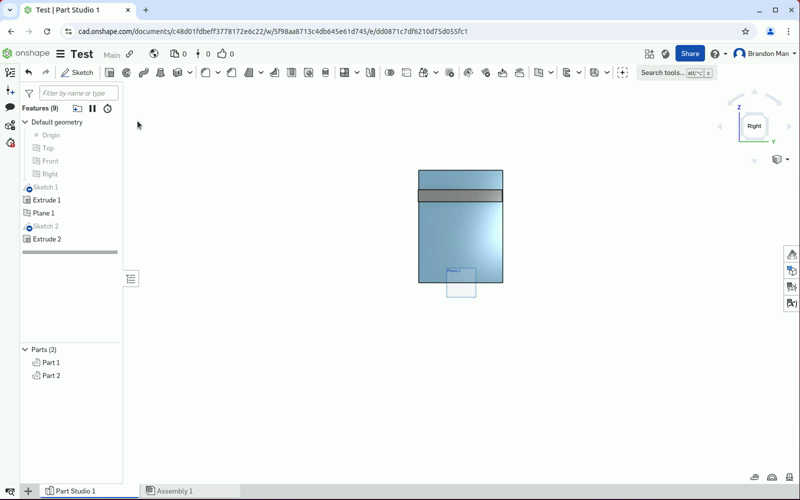
mouse_move(73, 189)
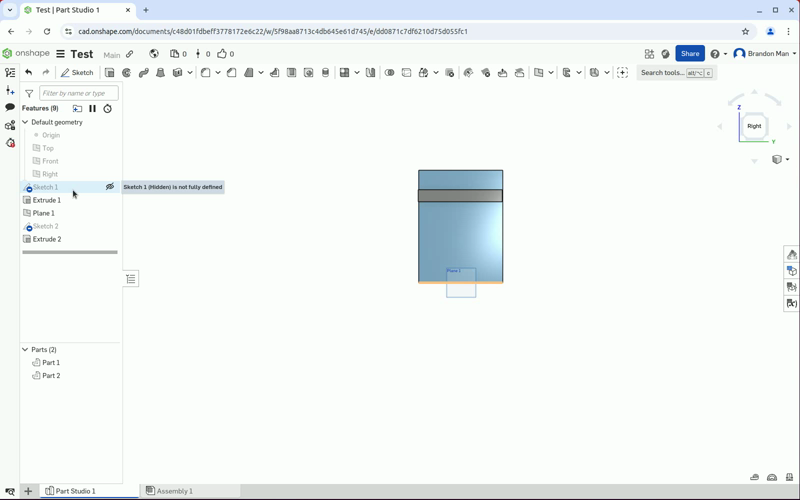
click(73, 189)
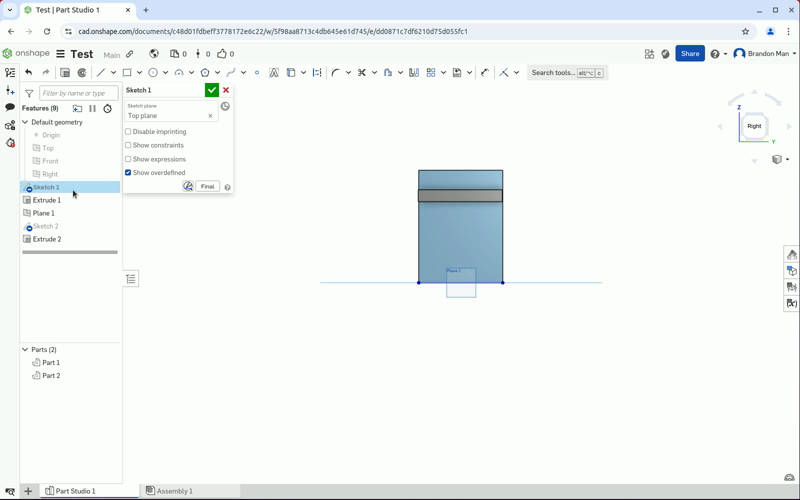
mouse_move(229, 92)
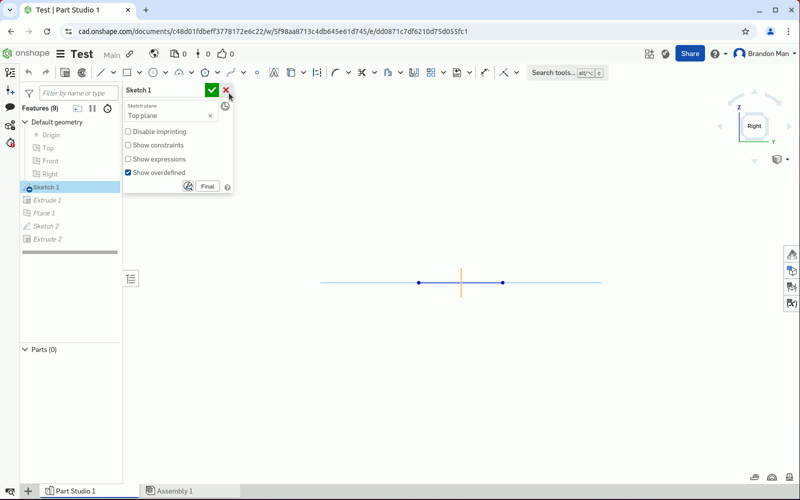
click(229, 92)
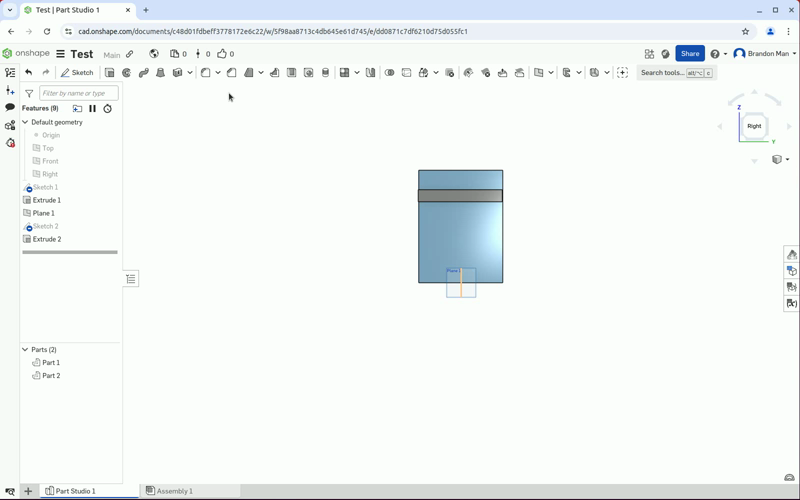
mouse_move(541, 75)
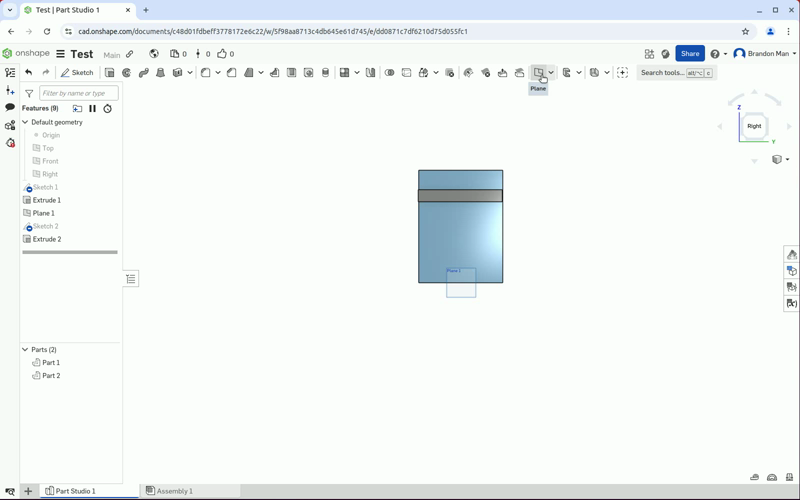
click(541, 75)
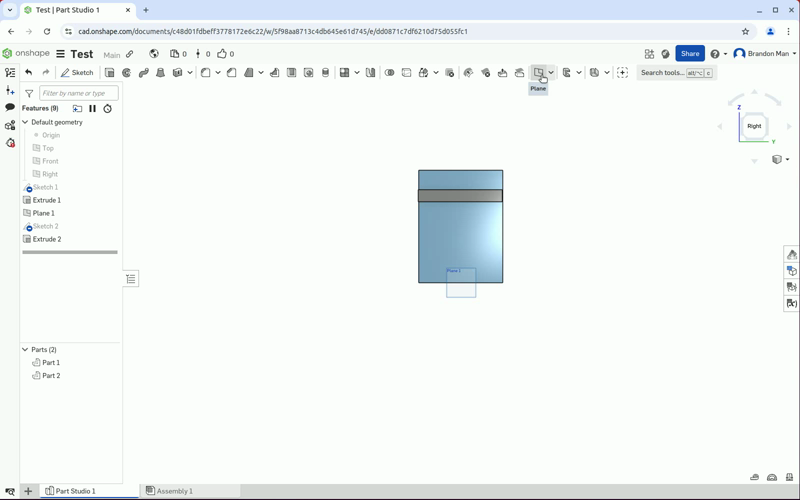
mouse_move(73, 176)
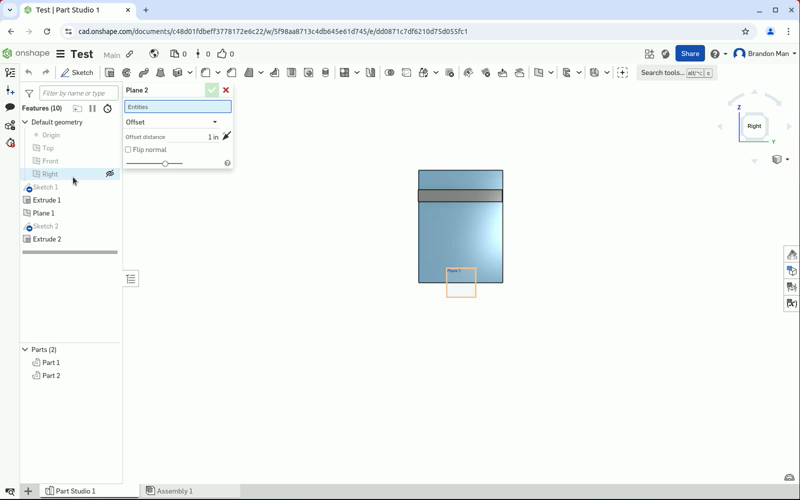
click(73, 176)
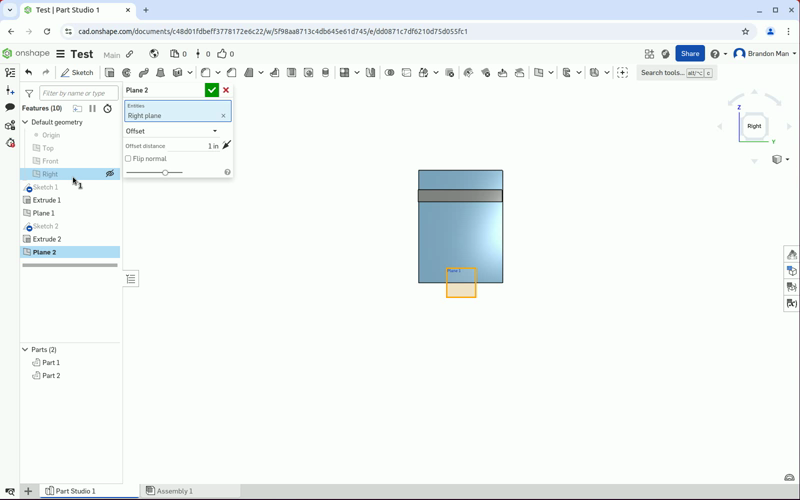
key(tab, 2)
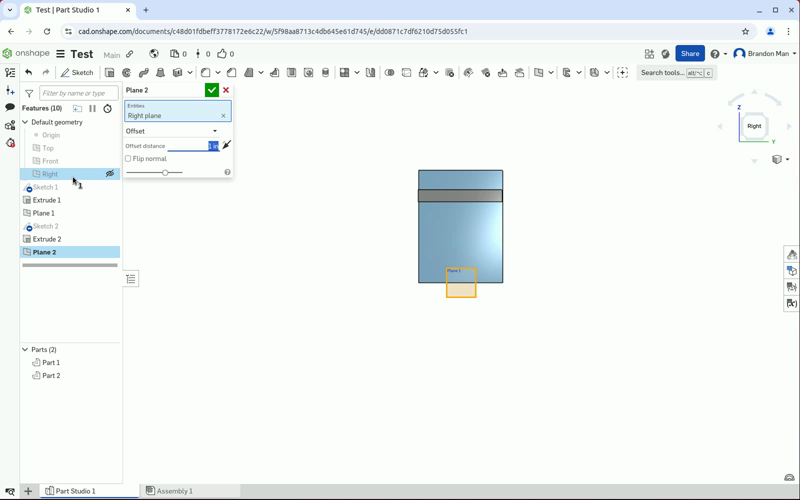
text(14.45)
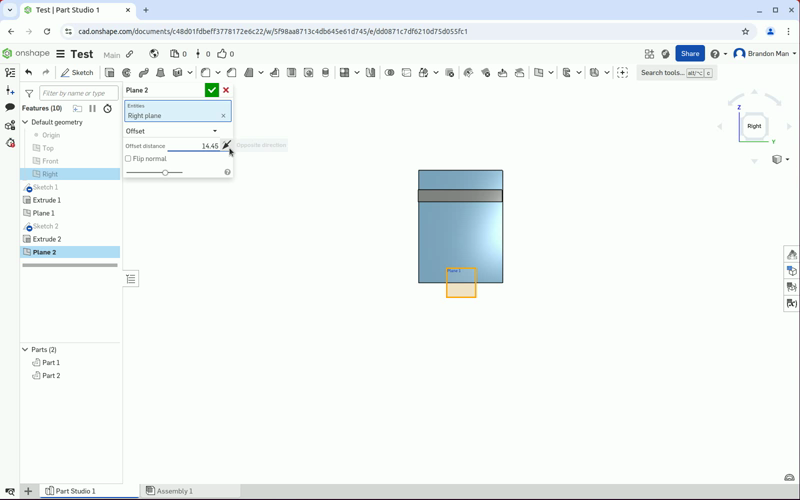
mouse_move(229, 147)
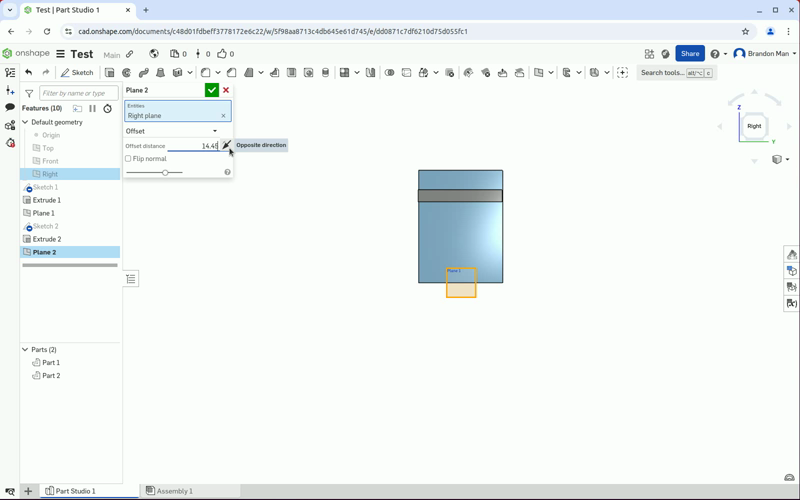
click(229, 147)
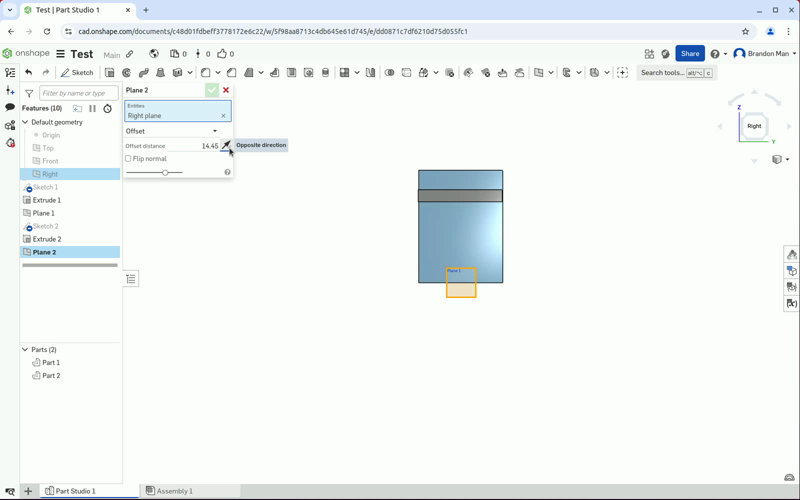
key(enter, 2)
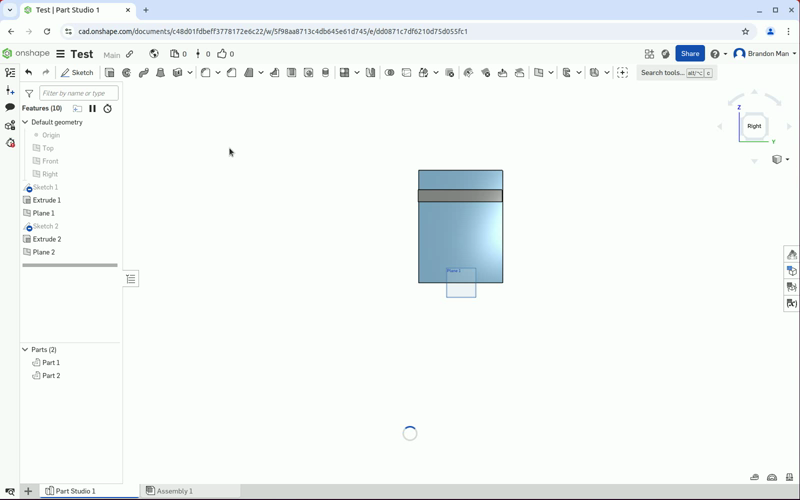
key(shift+s)
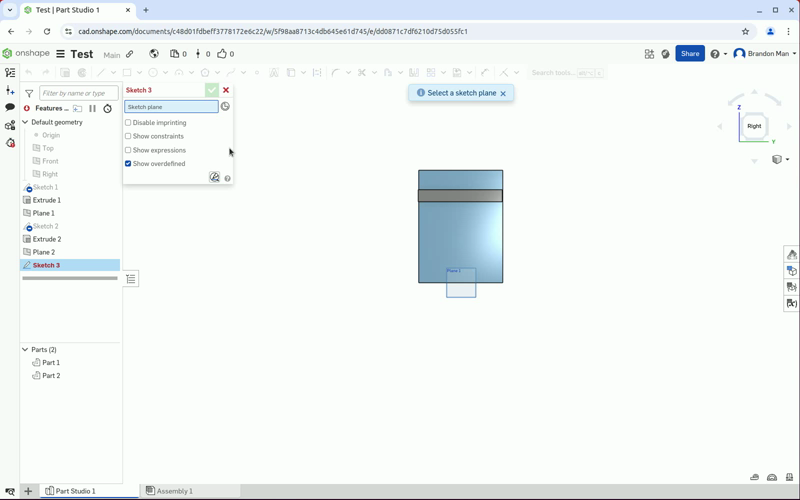
mouse_move(73, 254)
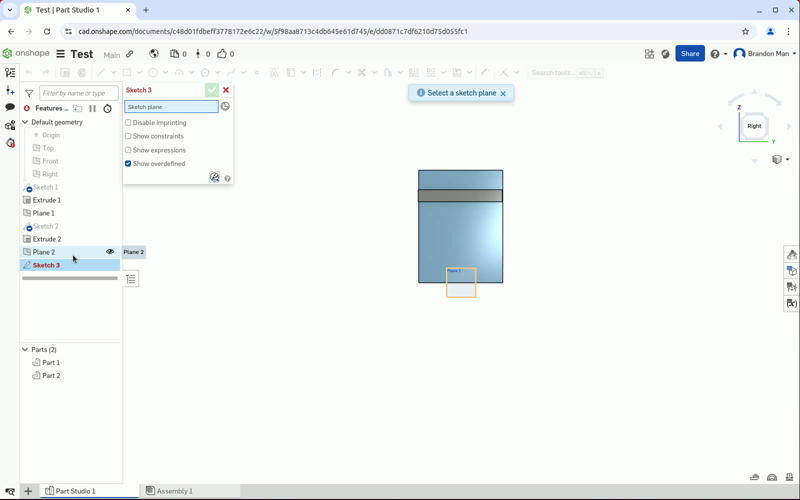
click(73, 254)
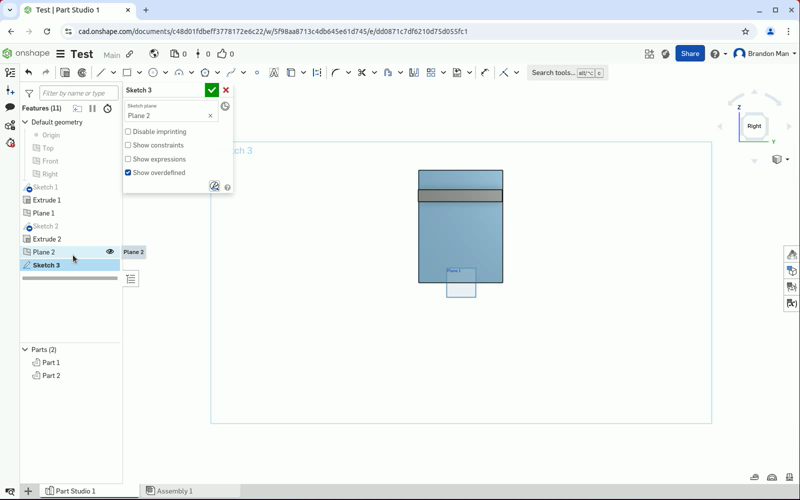
mouse_move(73, 352)
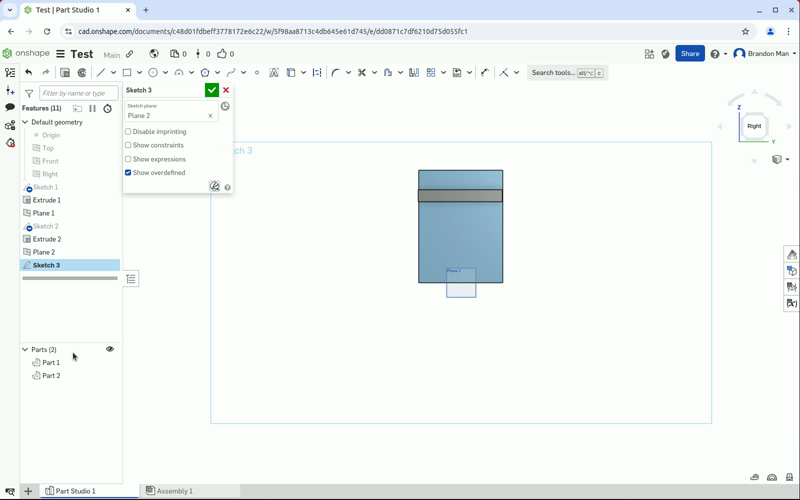
key(y)
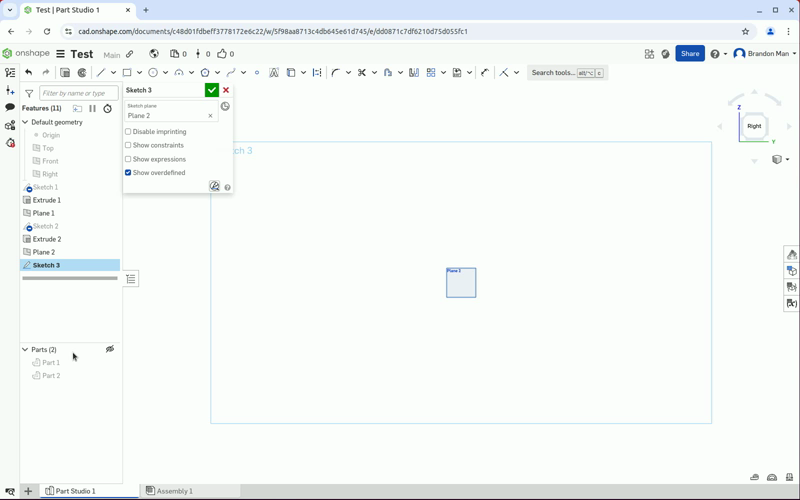
key(l)
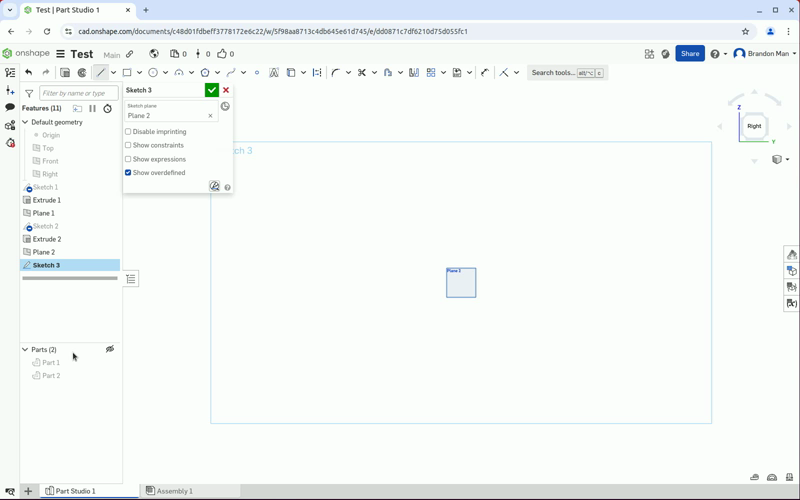
key_down(shift)
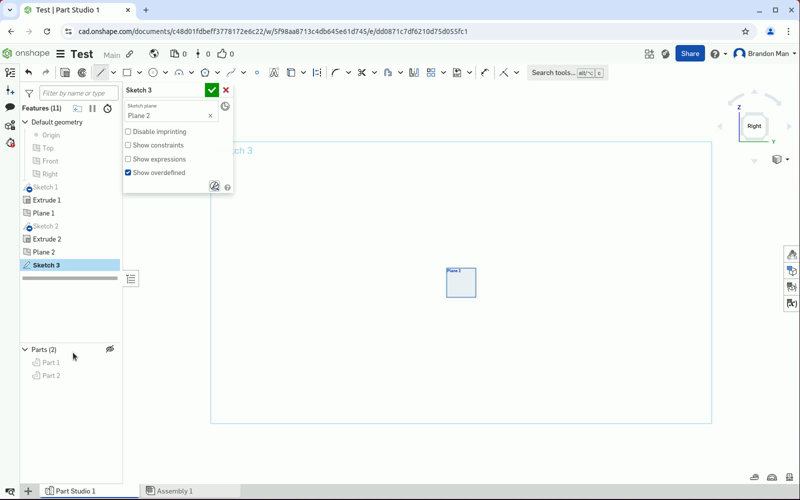
mouse_move(418, 201)
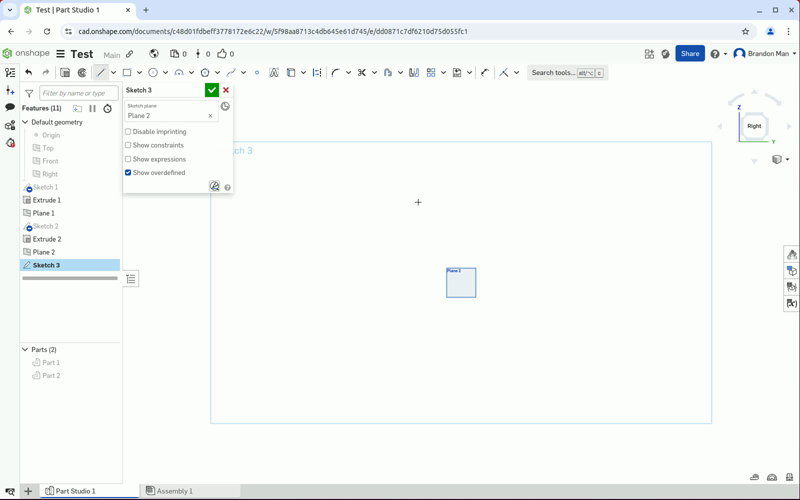
click(418, 201)
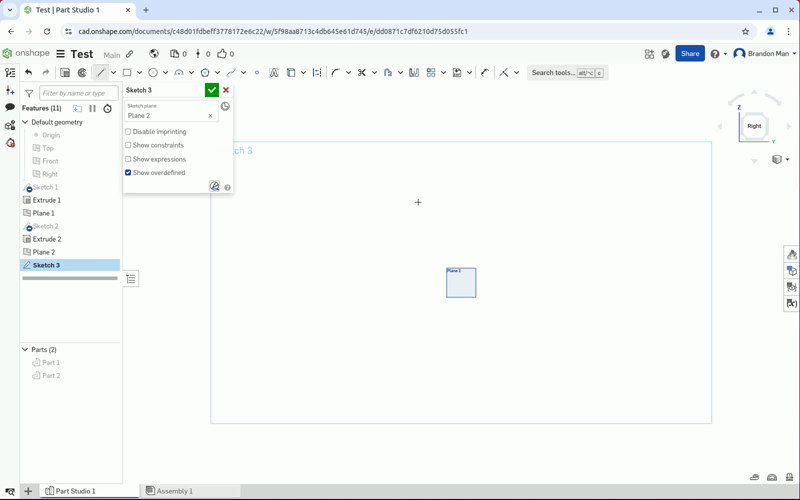
key_up(shift)
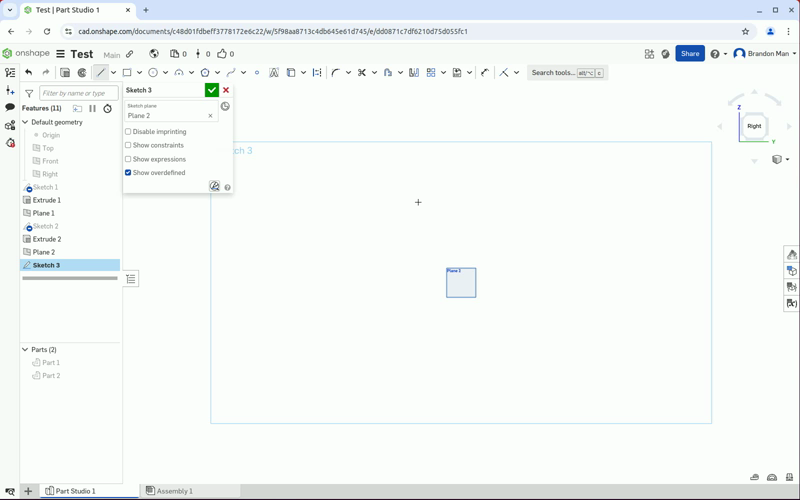
key_down(shift)
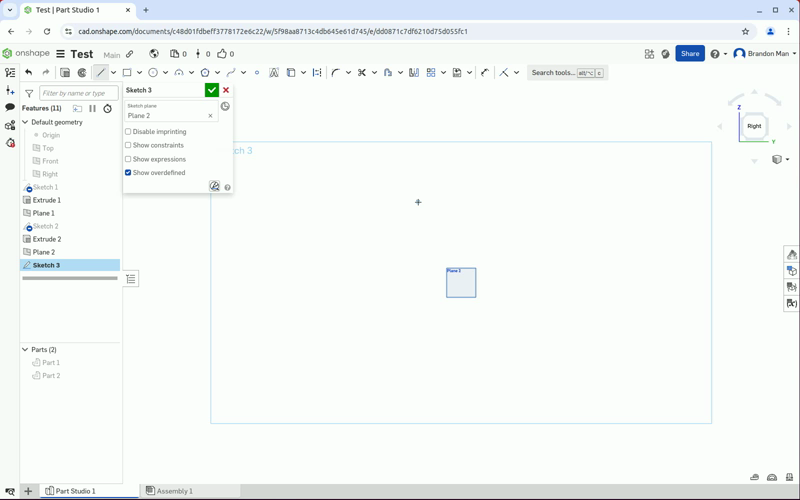
mouse_move(502, 201)
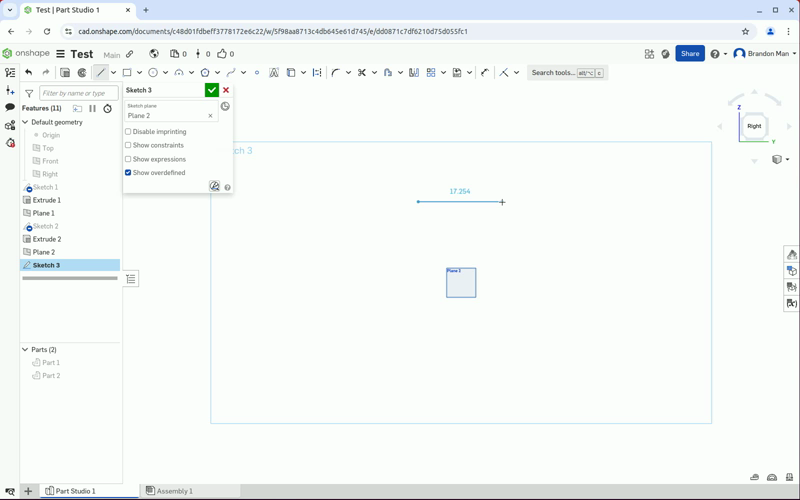
click(502, 201)
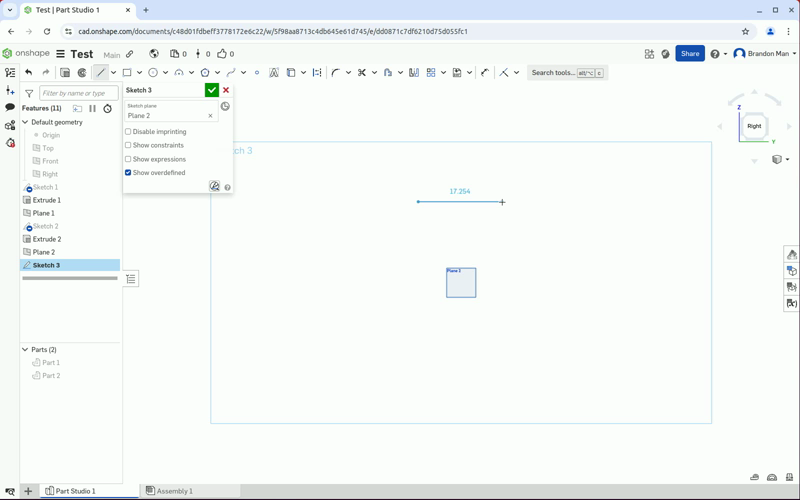
key_up(shift)
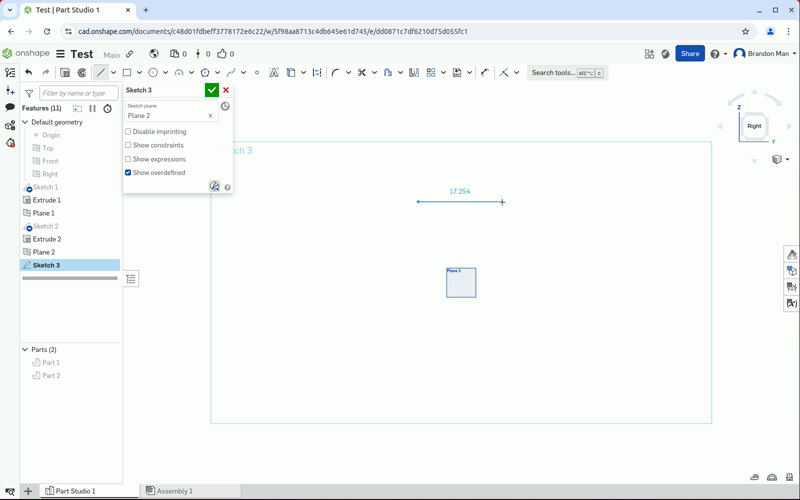
key_down(shift)
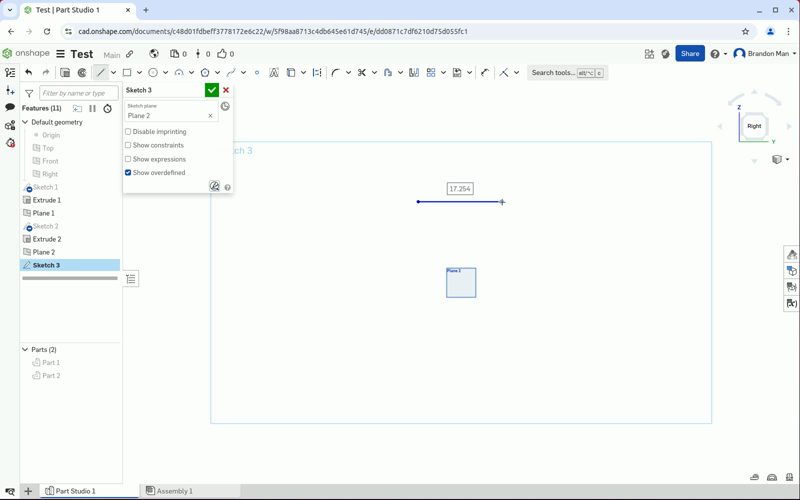
mouse_move(532, 201)
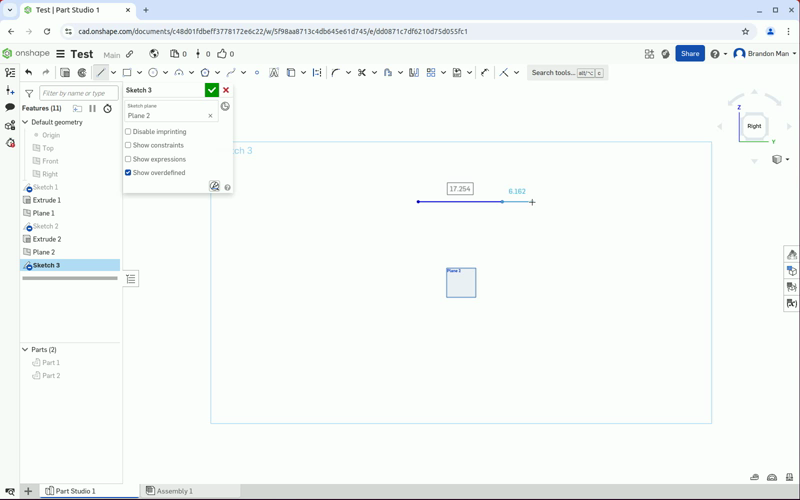
mouse_move(502, 189)
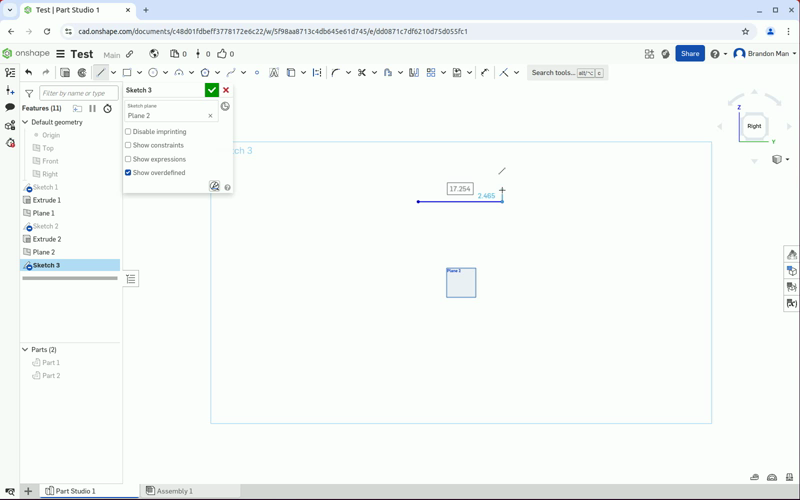
click(502, 189)
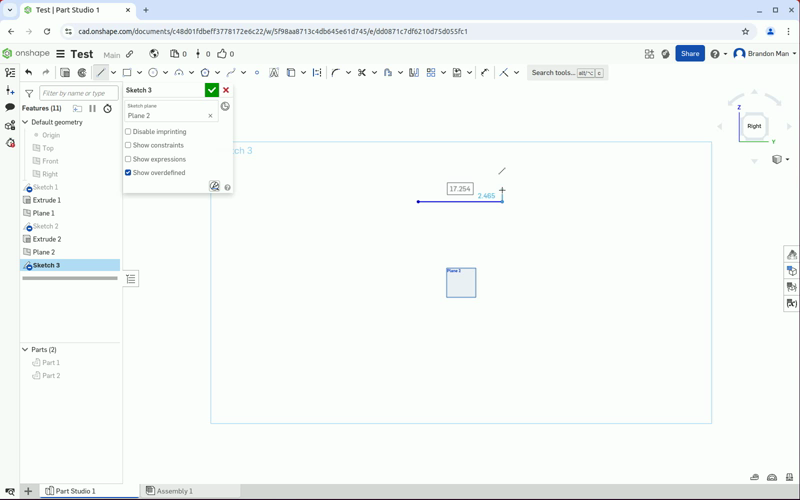
key_up(shift)
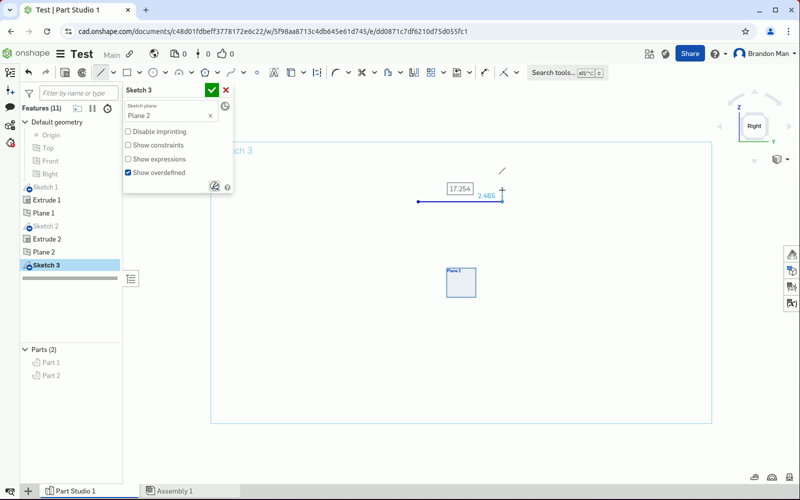
key_down(shift)
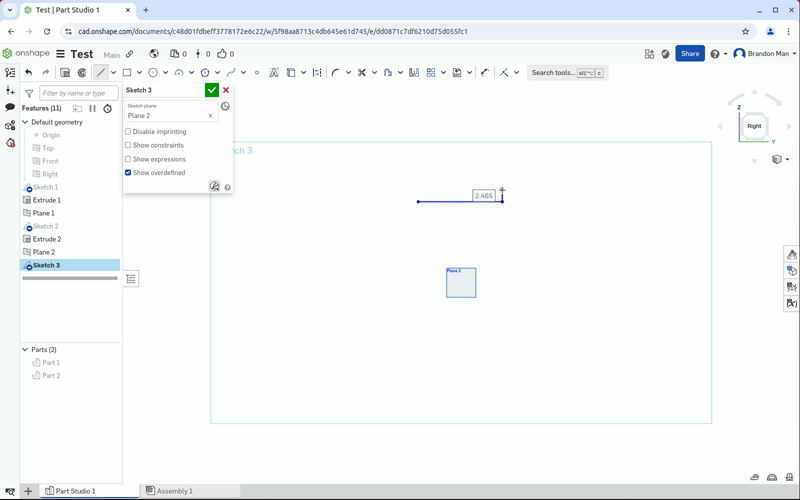
mouse_move(418, 189)
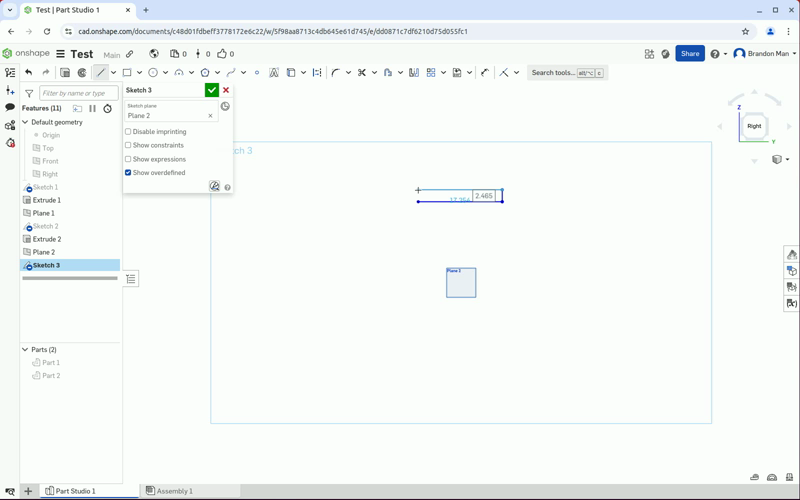
click(418, 189)
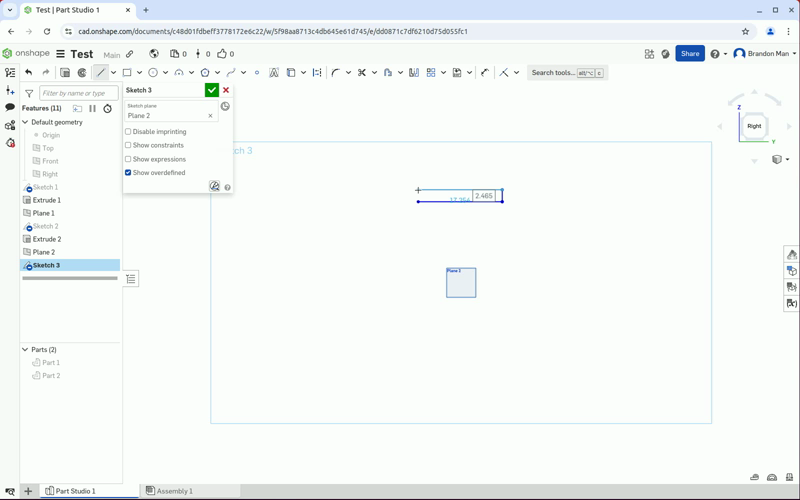
key_up(shift)
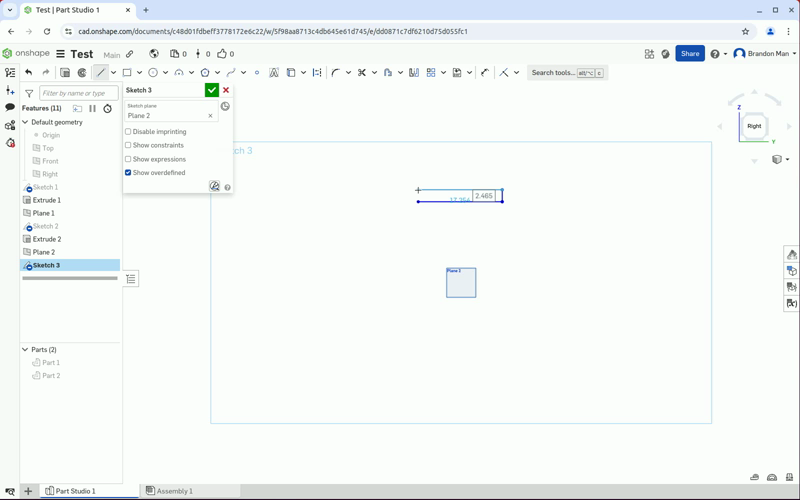
mouse_move(448, 189)
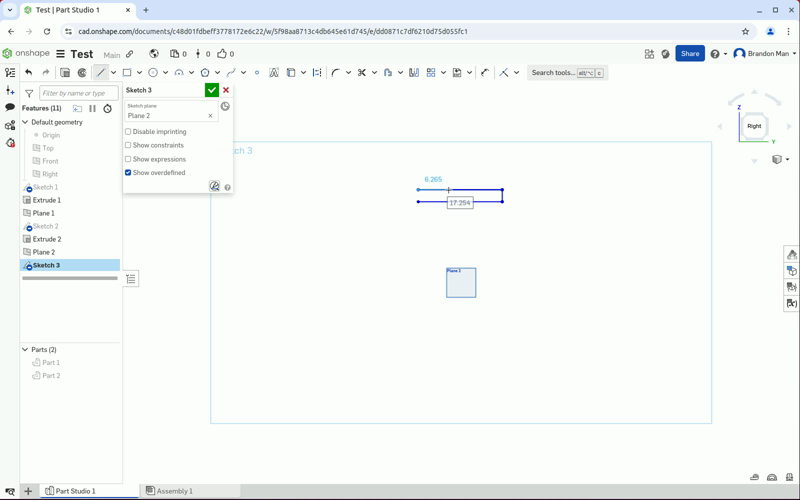
key_down(shift)
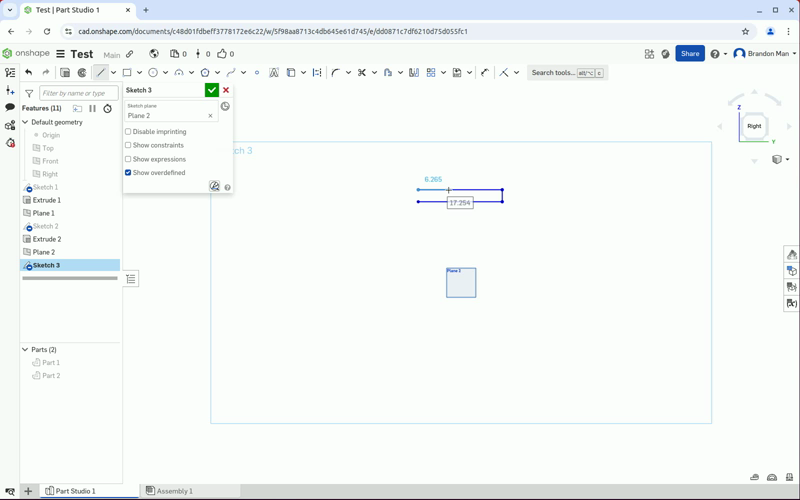
mouse_move(418, 201)
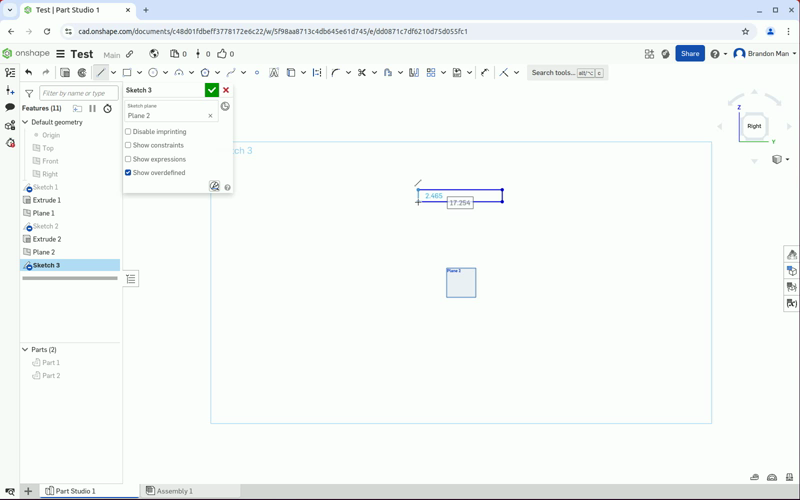
key_up(shift)
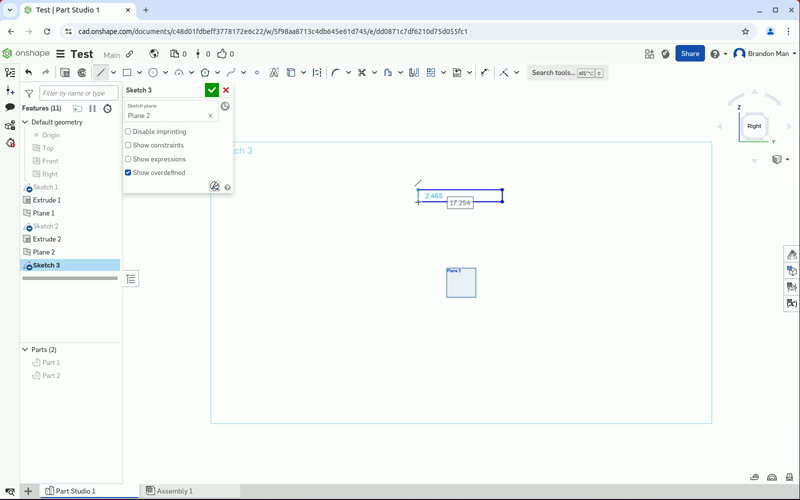
click(418, 201)
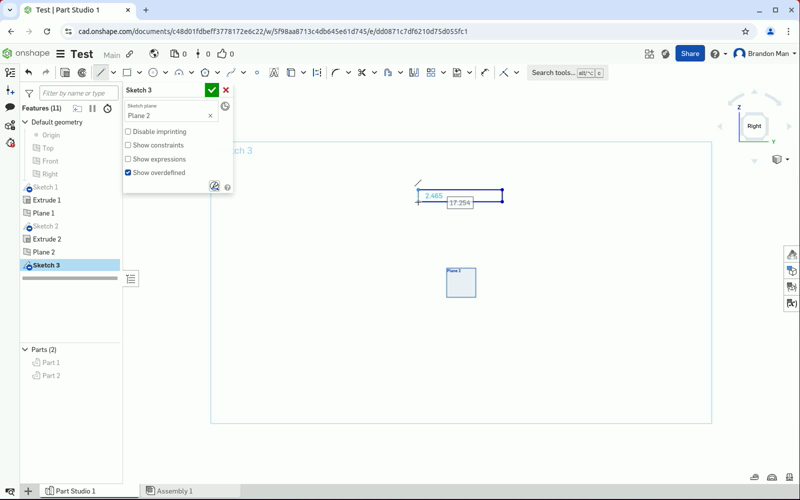
key(esc)
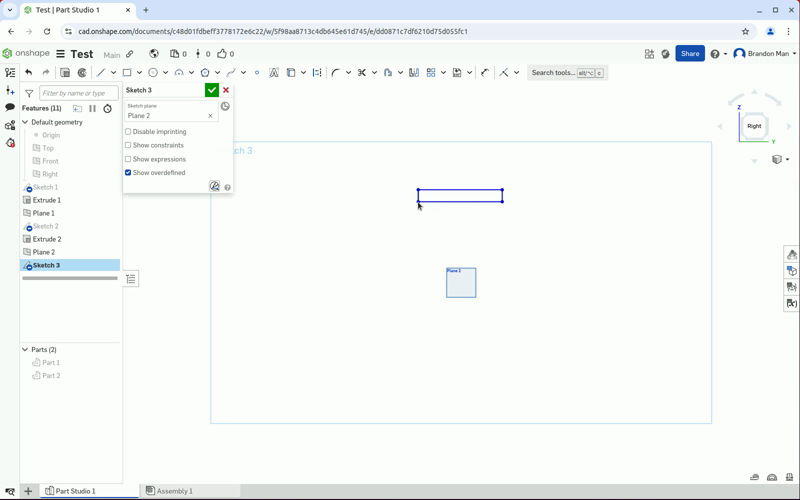
mouse_move(484, 194)
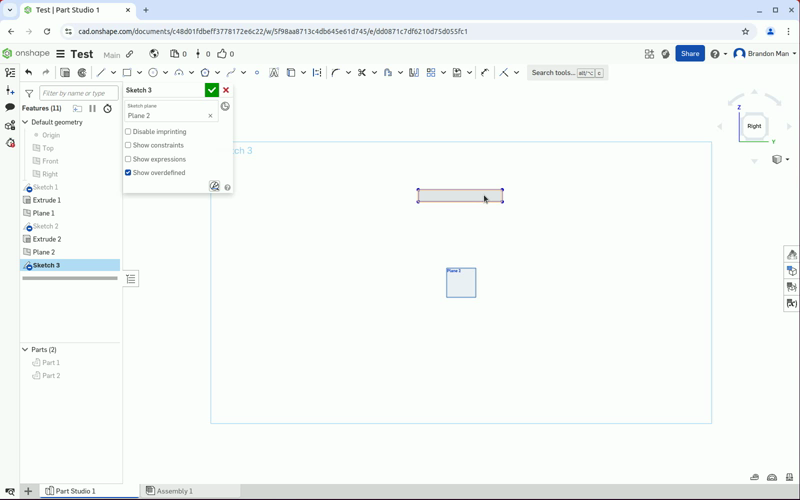
scroll(6)
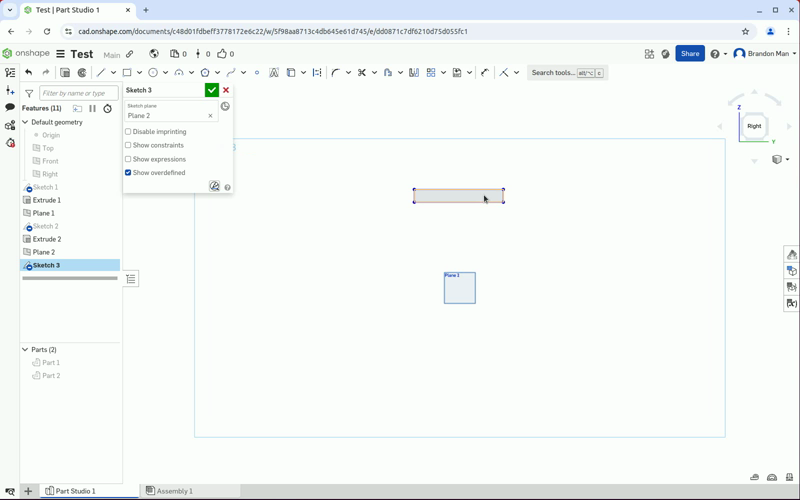
scroll(6)
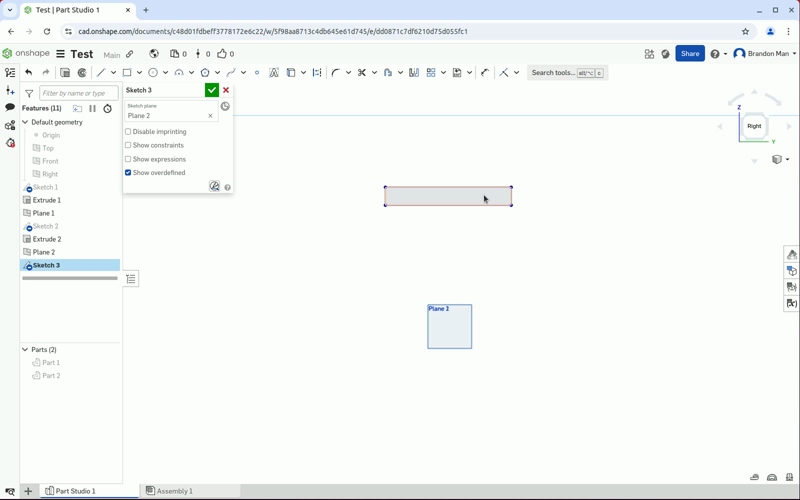
scroll(6)
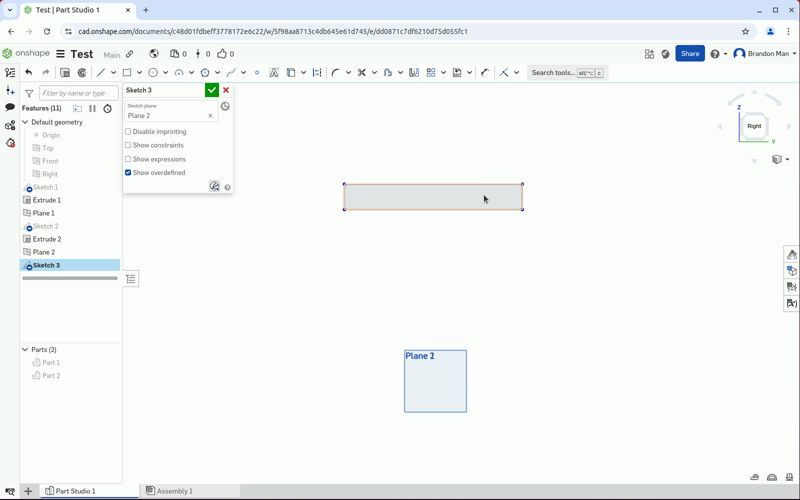
scroll(6)
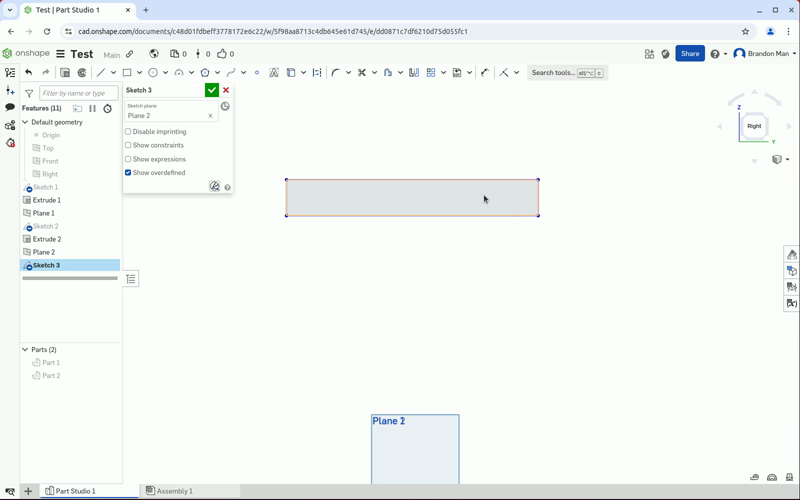
scroll(6)
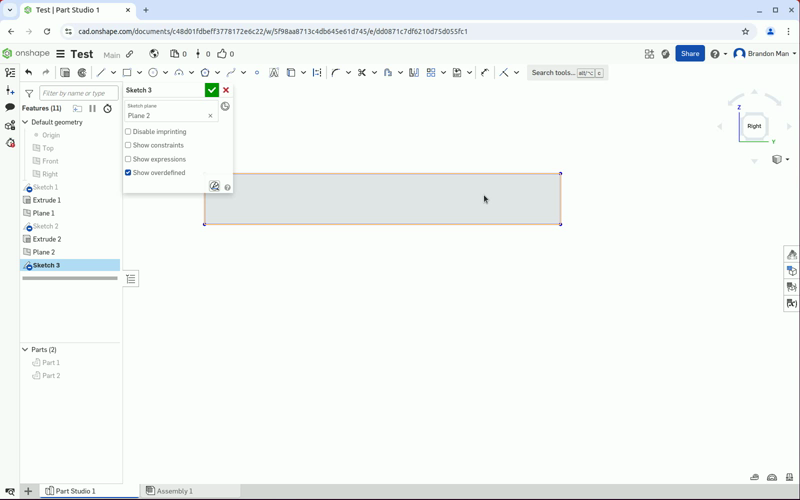
scroll(6)
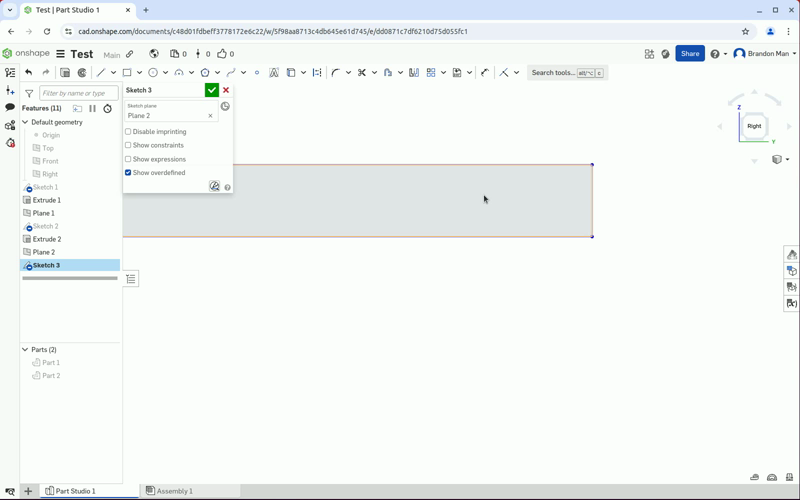
scroll(6)
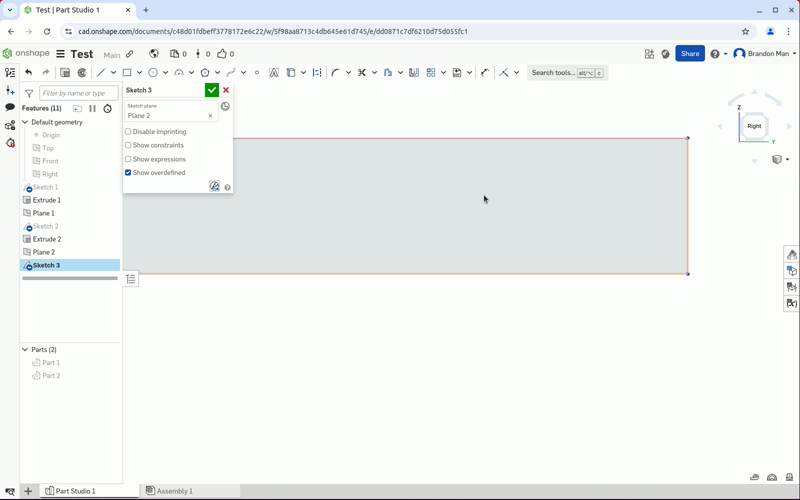
click(484, 194)
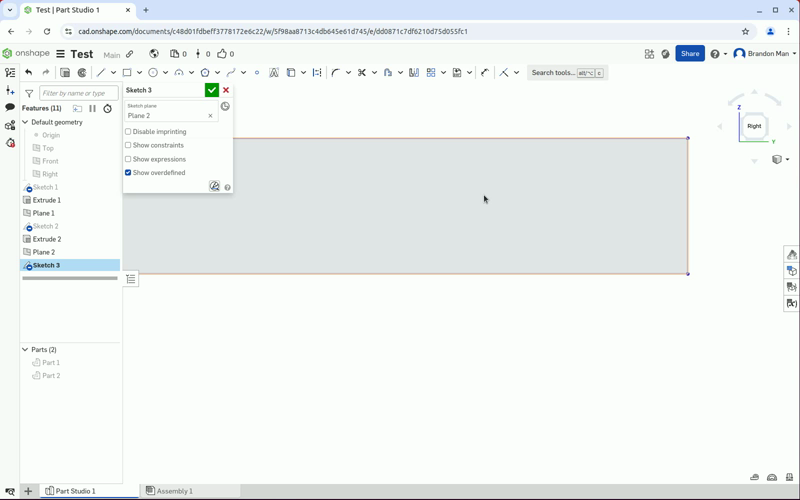
scroll(-6)
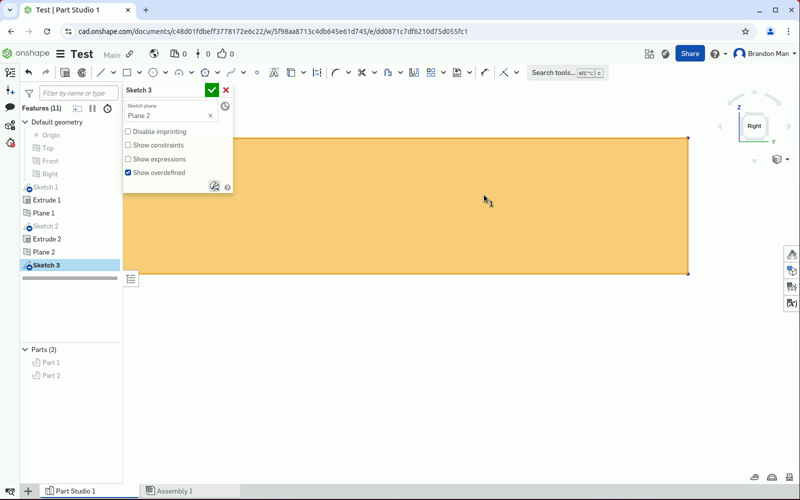
scroll(-6)
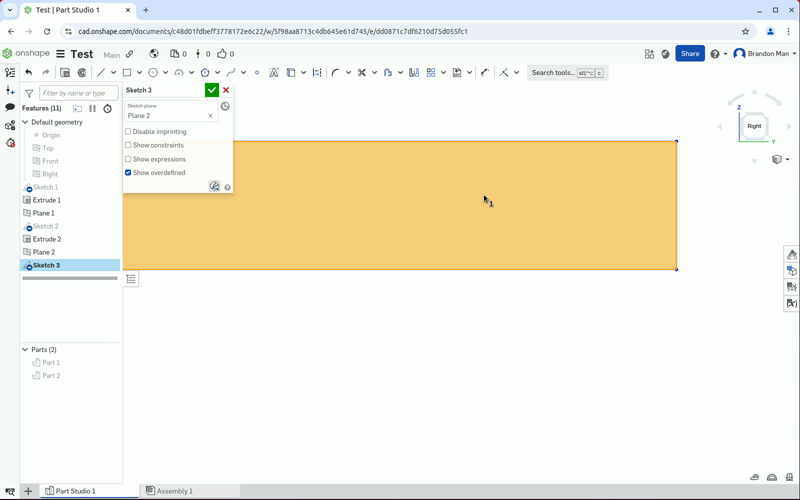
scroll(-6)
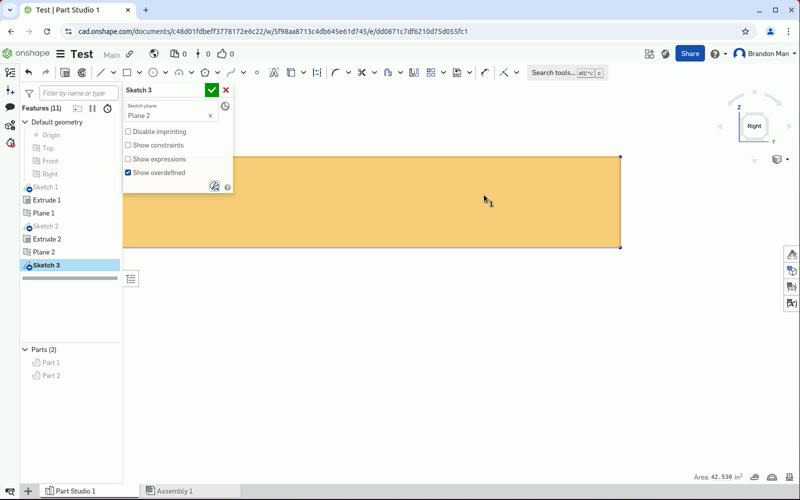
scroll(-6)
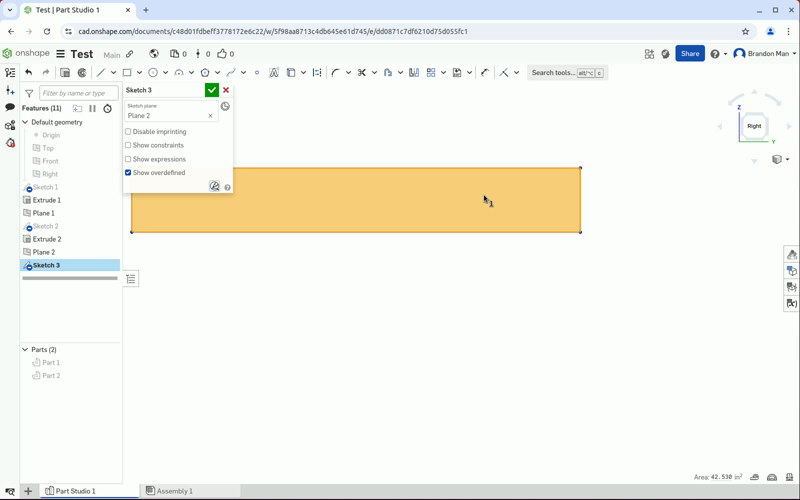
scroll(-6)
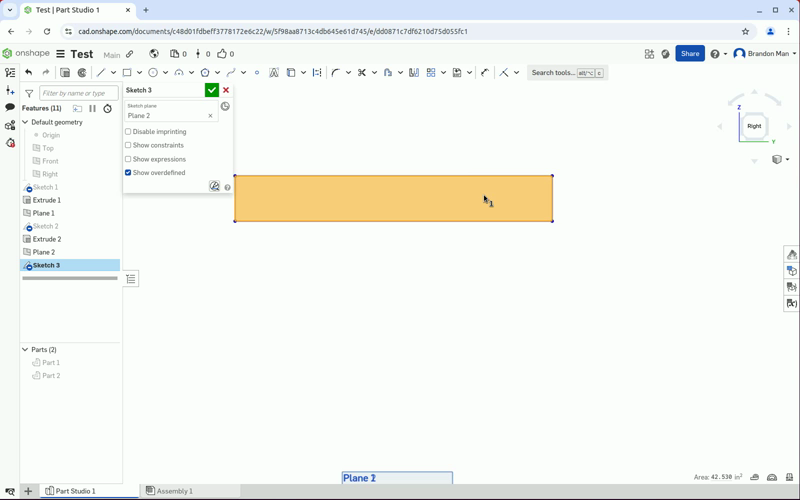
scroll(-6)
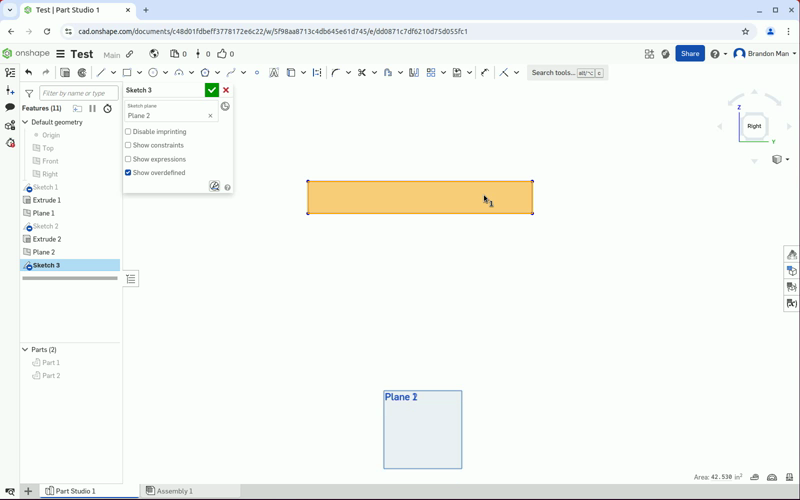
scroll(-6)
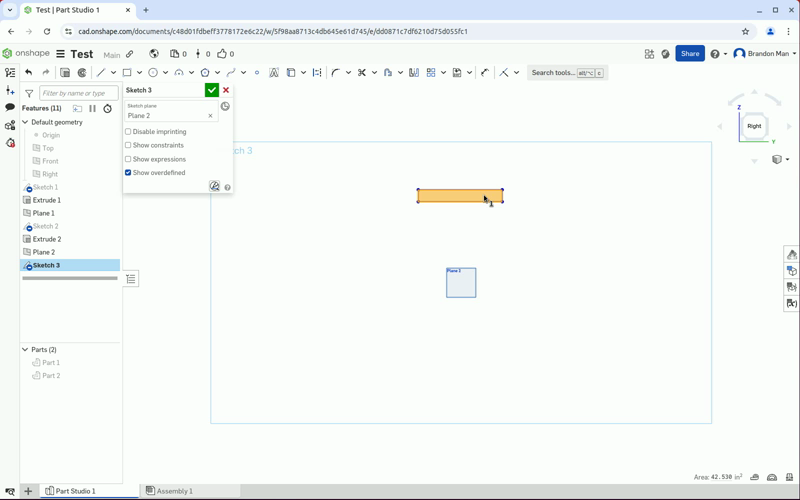
mouse_move(73, 352)
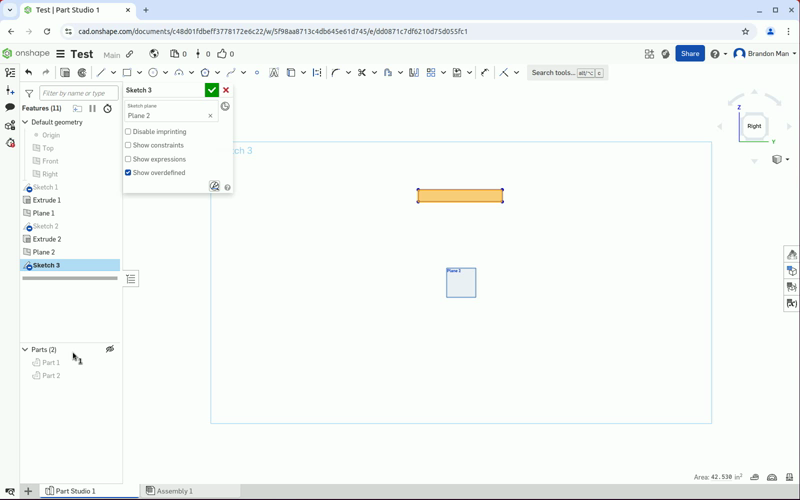
key(shift+y)
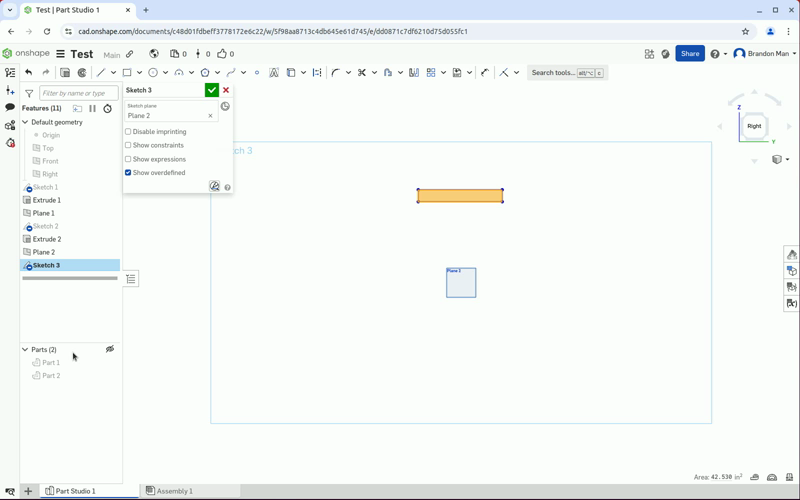
key(shift+e)
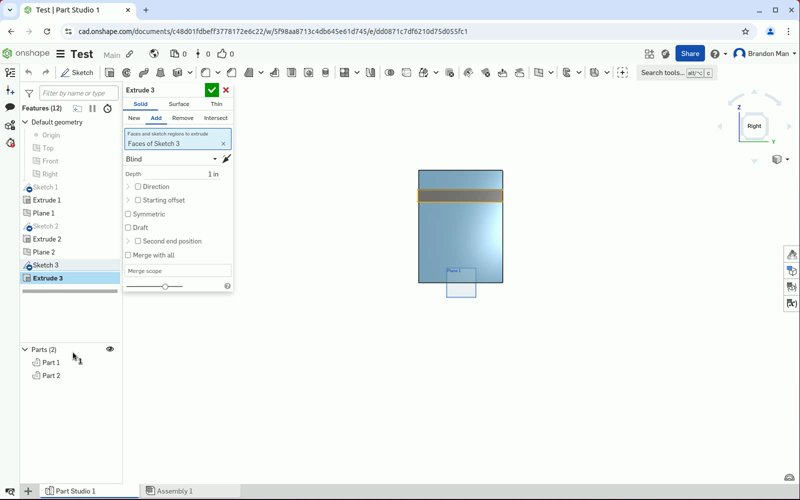
mouse_move(143, 106)
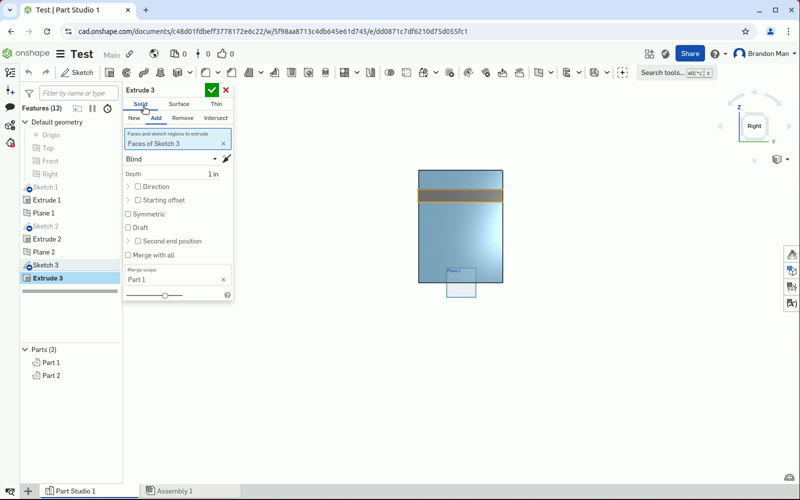
click(143, 106)
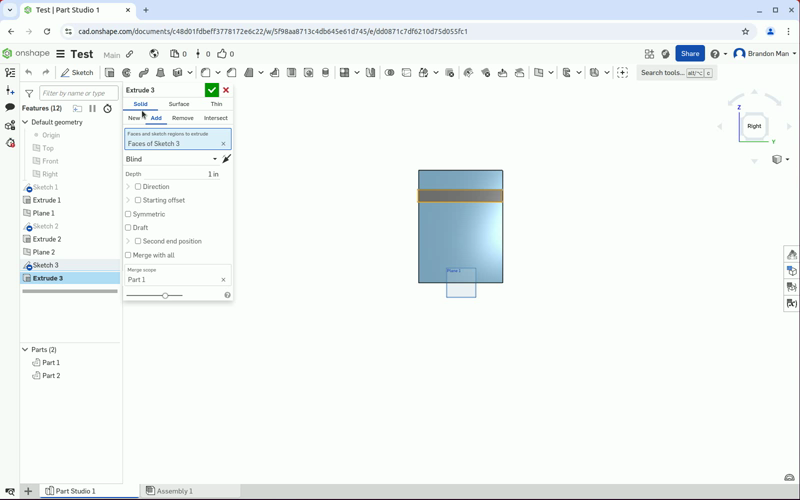
mouse_move(137, 120)
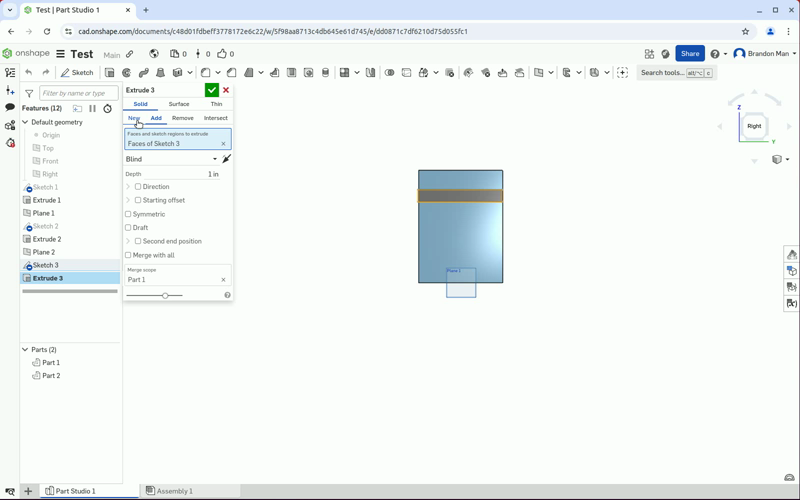
click(137, 120)
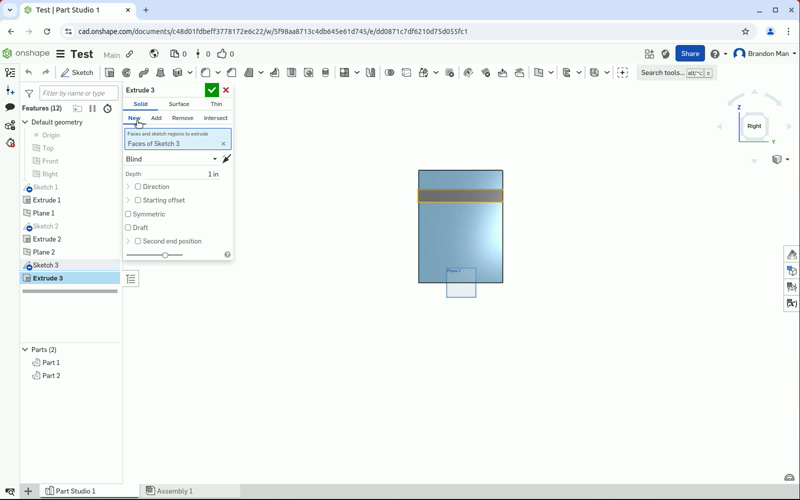
key(tab, 4)
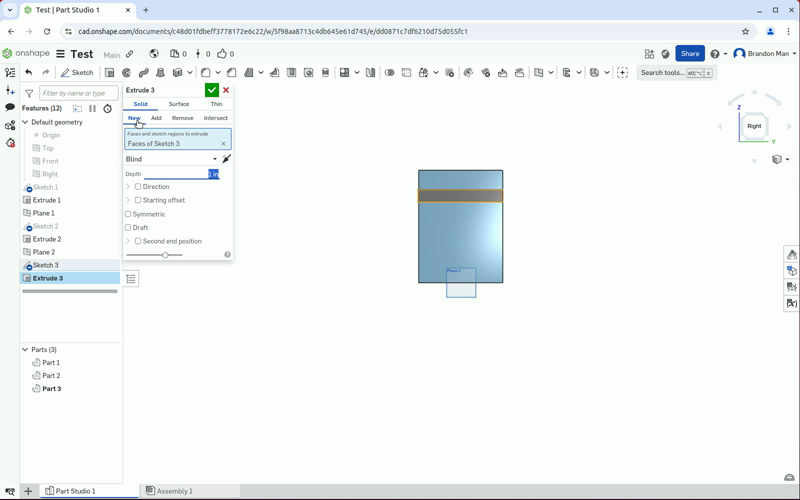
text(6.018)
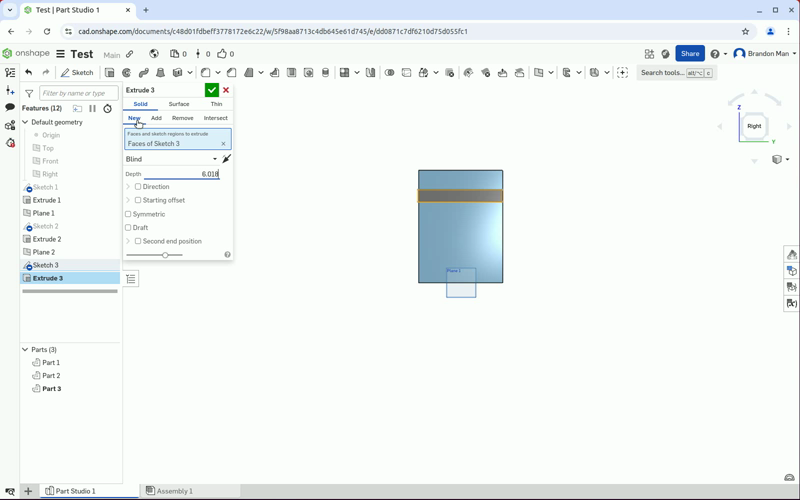
key(enter)
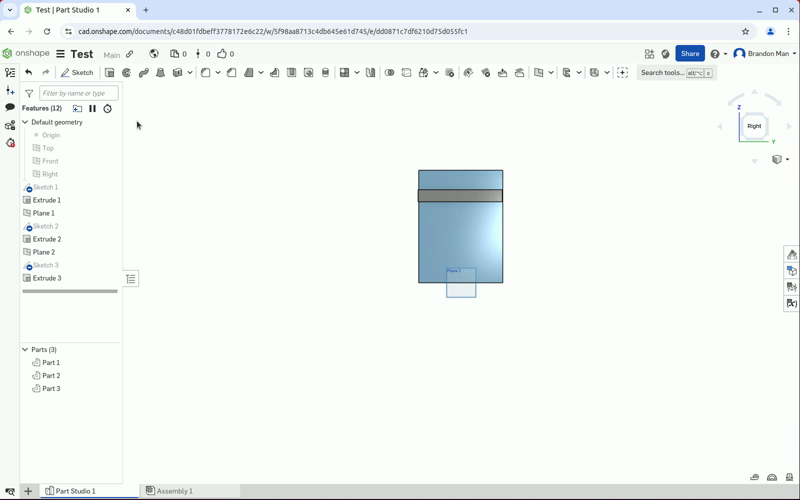
key(shift+h)
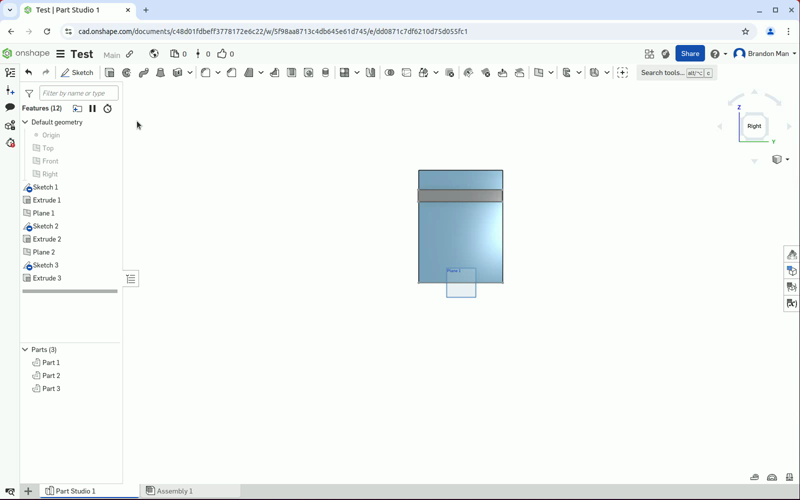
key(shift+h)
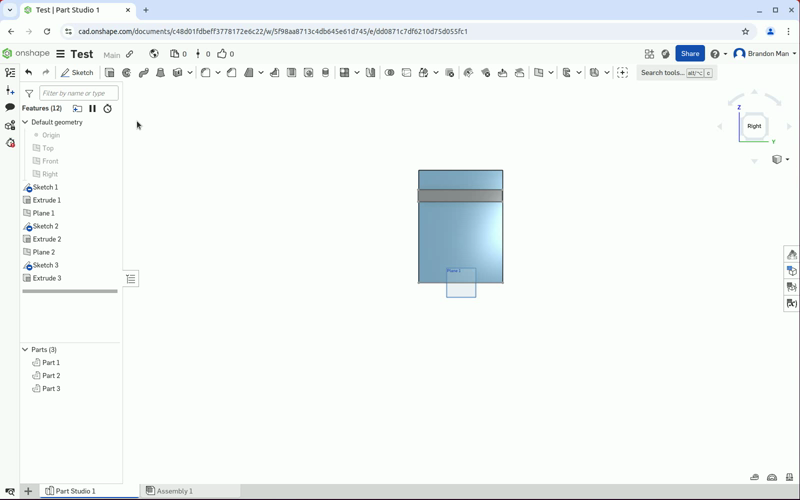
key(shift+7)
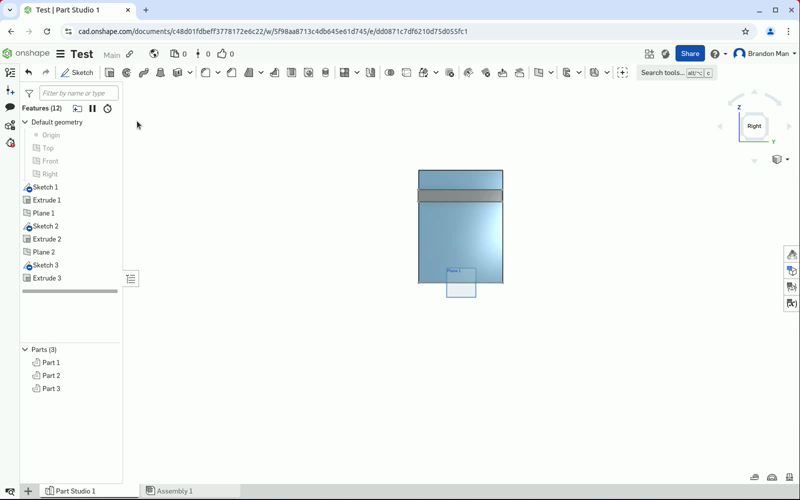
key(right, 2)
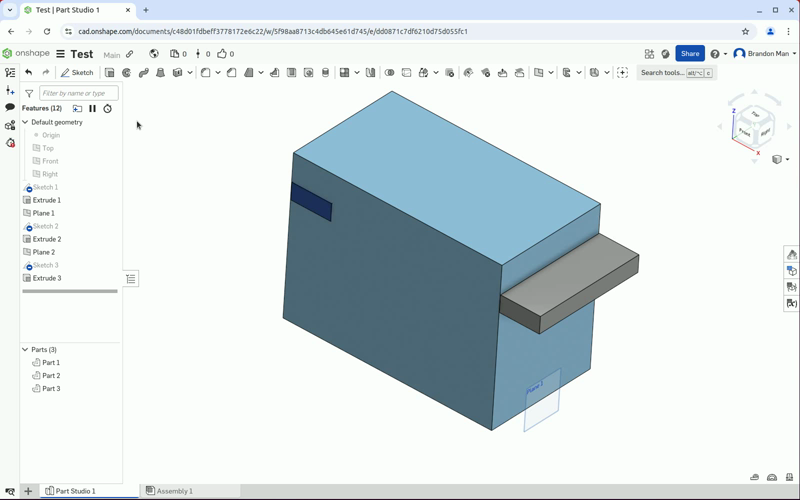
key(down, 2)
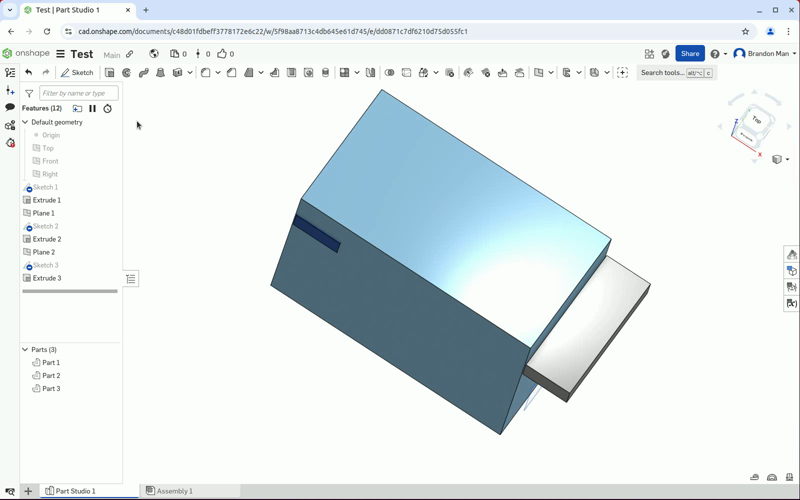
key(up, 2)
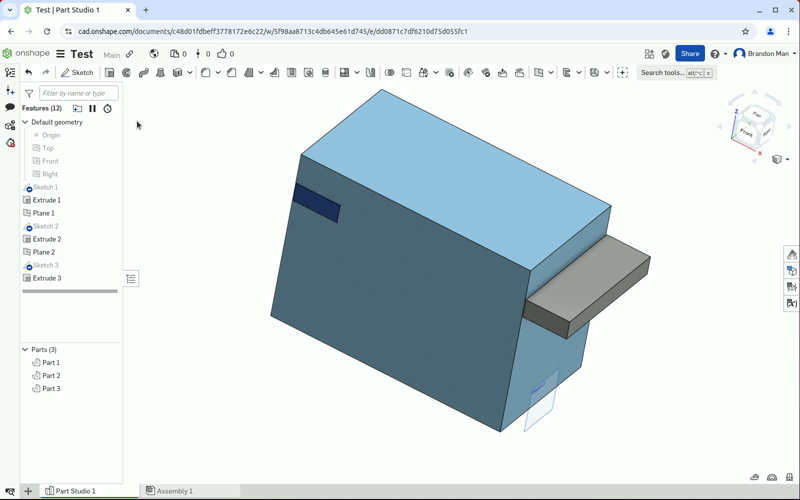
key(left, 2)
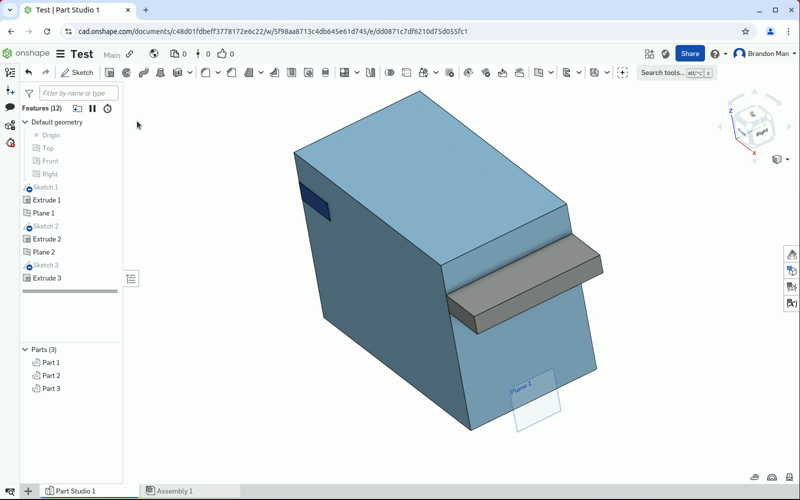
mouse_move(73, 189)
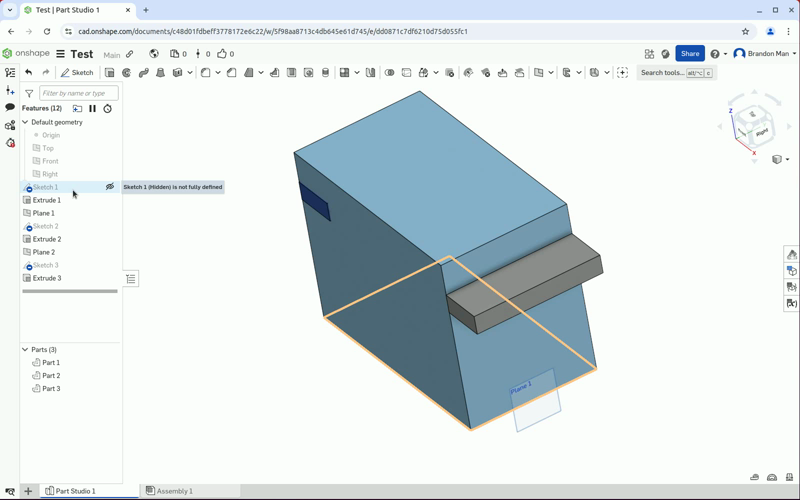
click(73, 189)